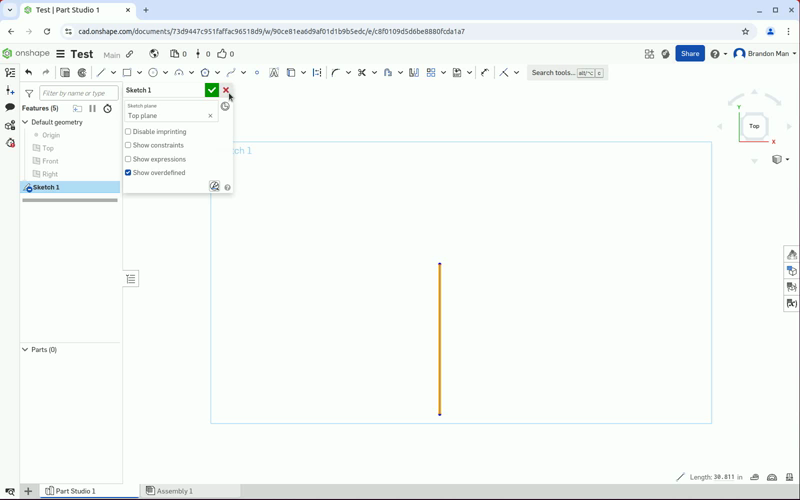
key(shift+h)
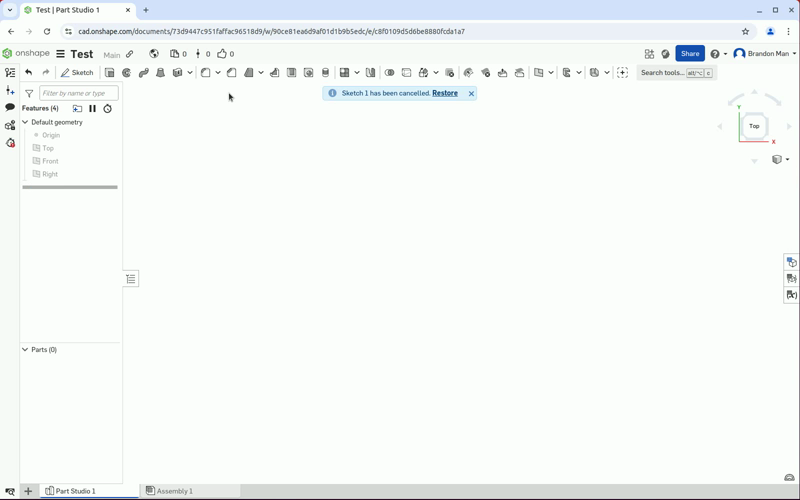
mouse_move(73, 352)
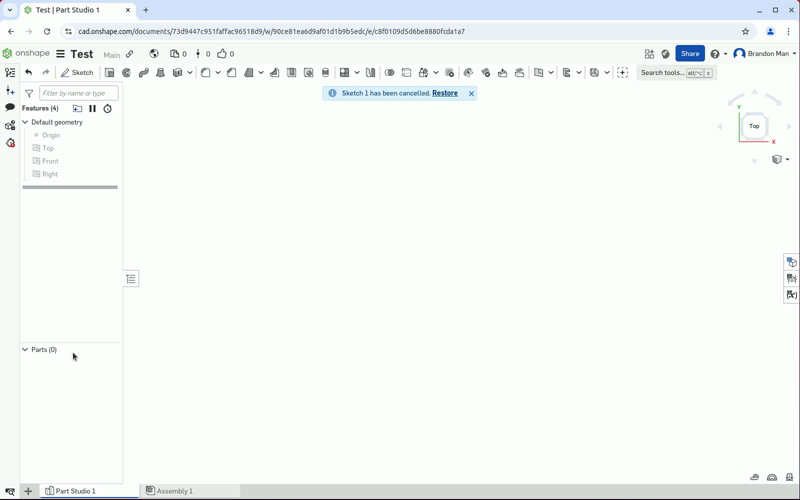
key(y)
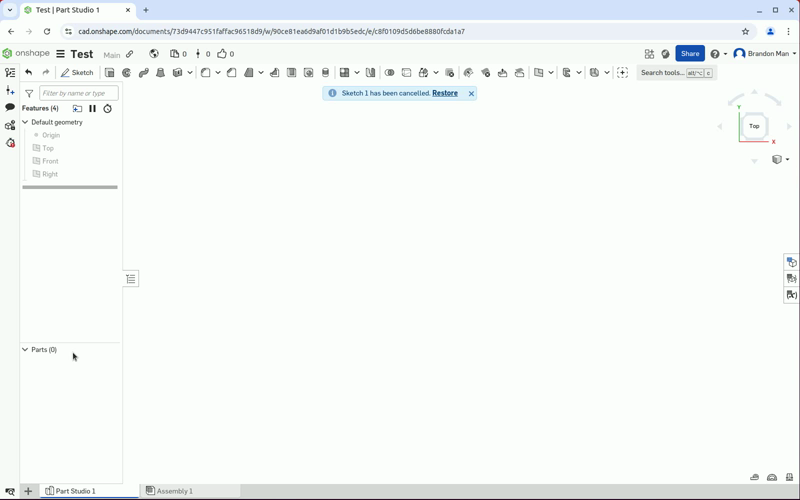
key(shift+p)
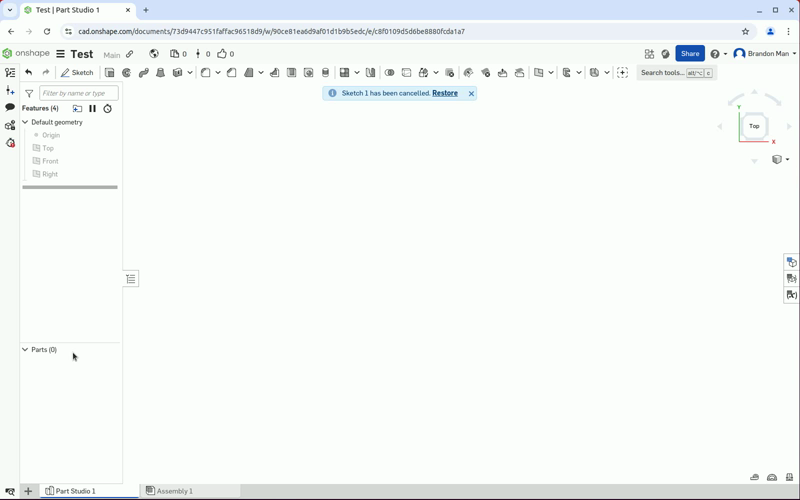
key(space)
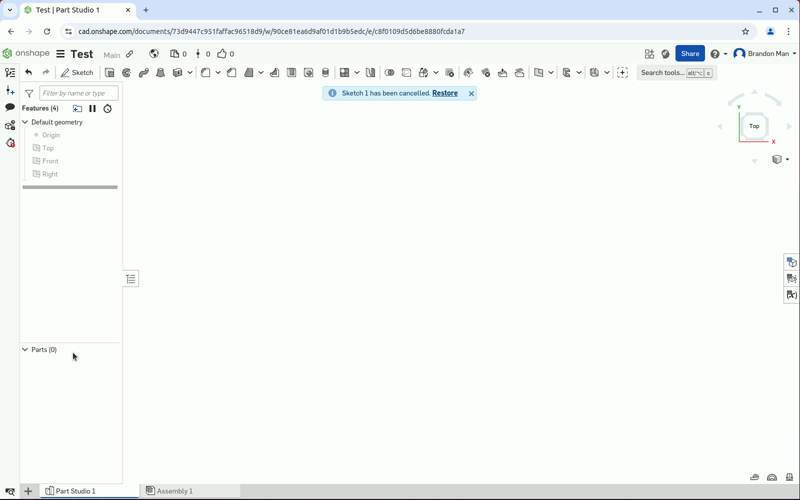
key_down(shift)
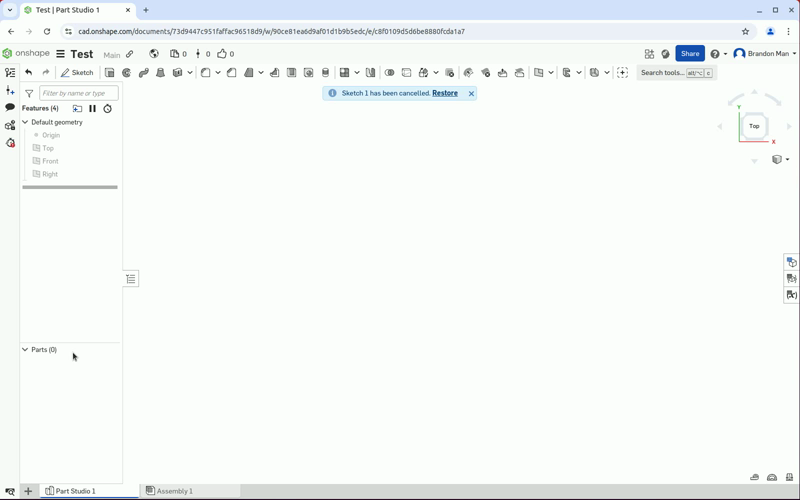
key(up)
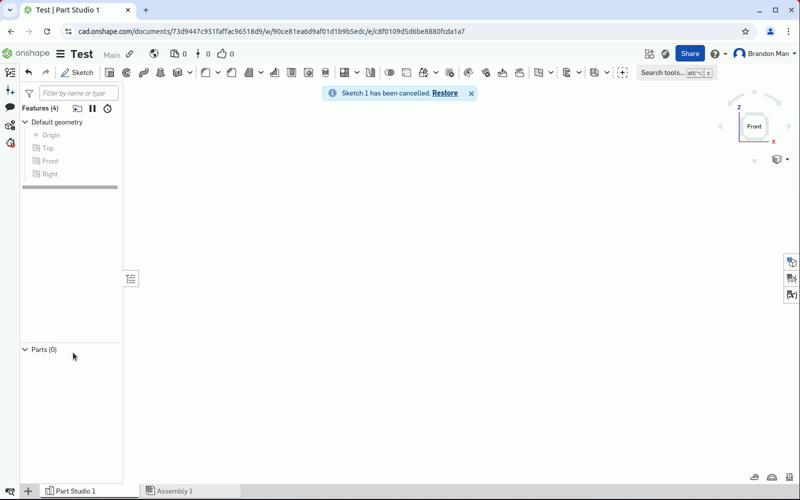
key_up(shift)
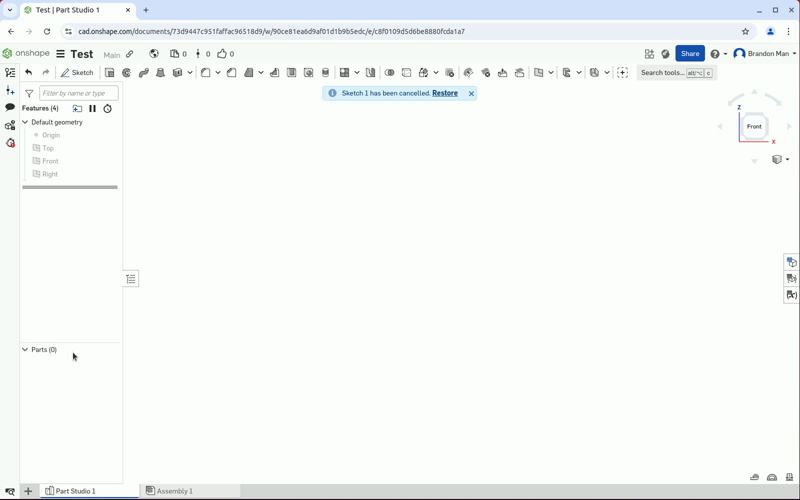
mouse_move(73, 352)
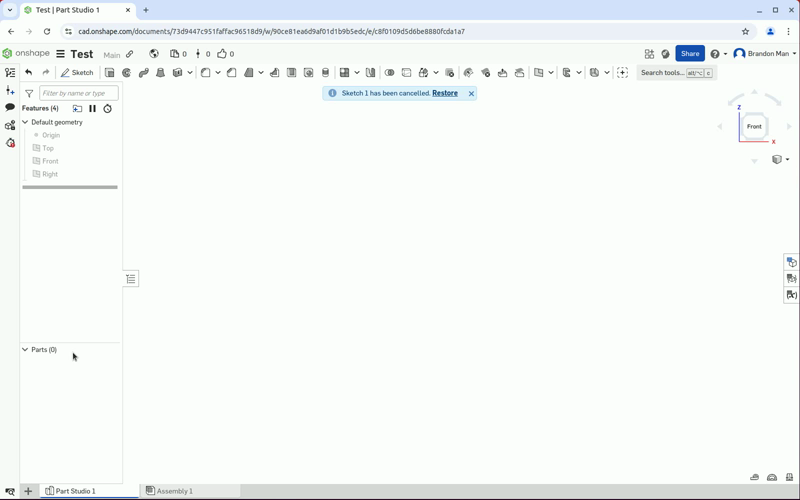
key(shift+y)
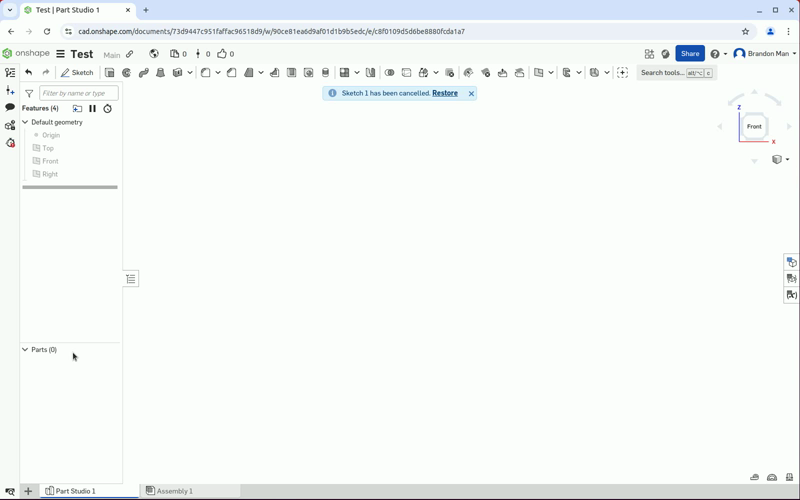
key(shift+s)
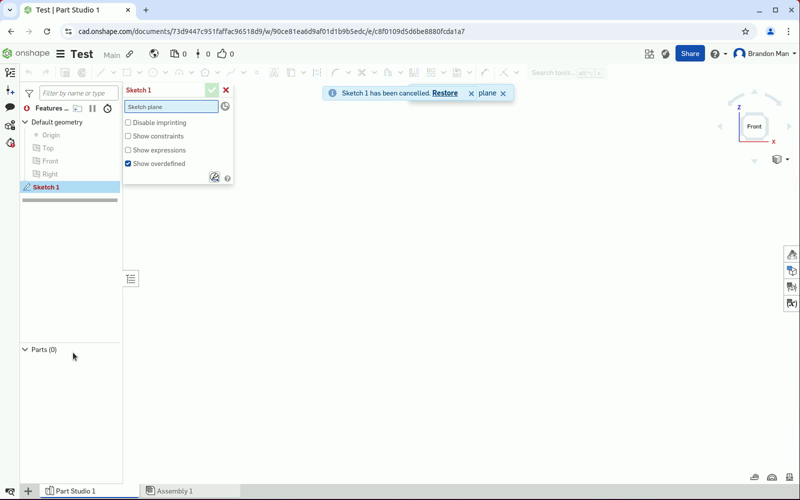
mouse_move(73, 163)
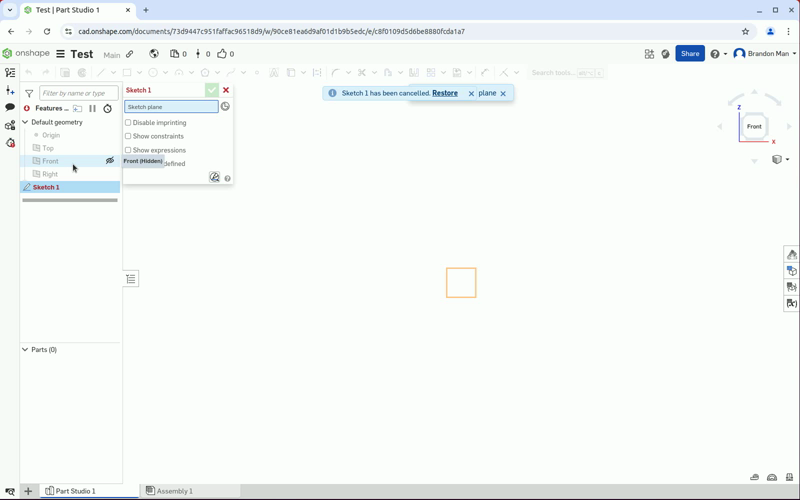
click(73, 163)
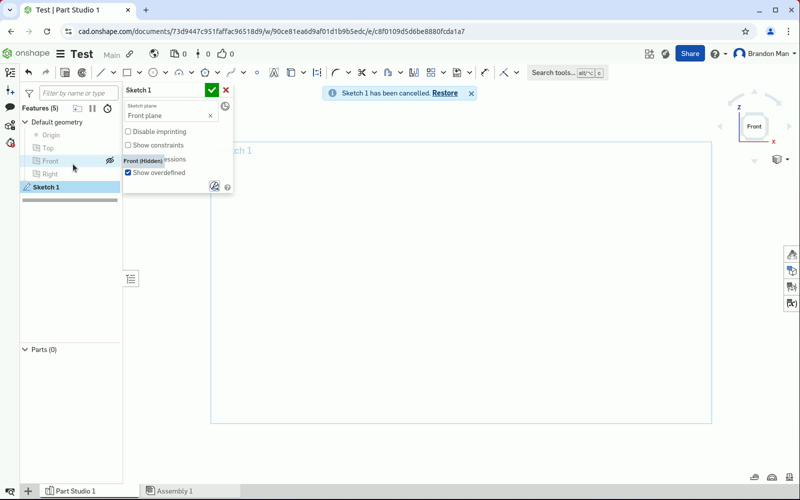
mouse_move(73, 352)
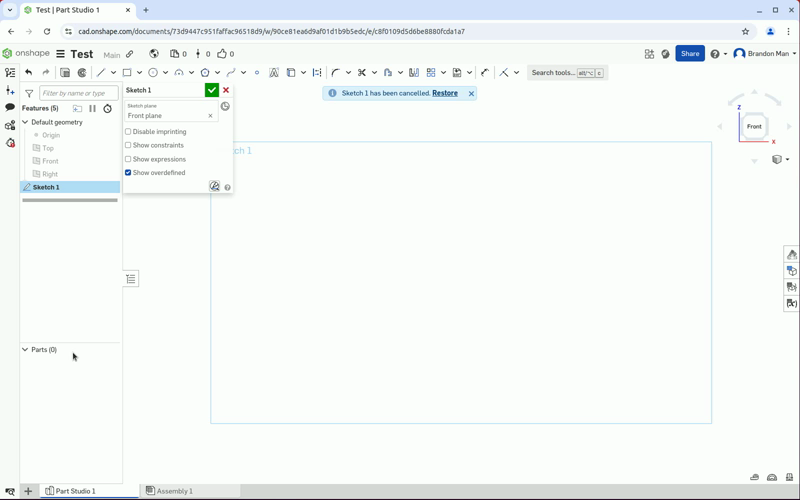
key(y)
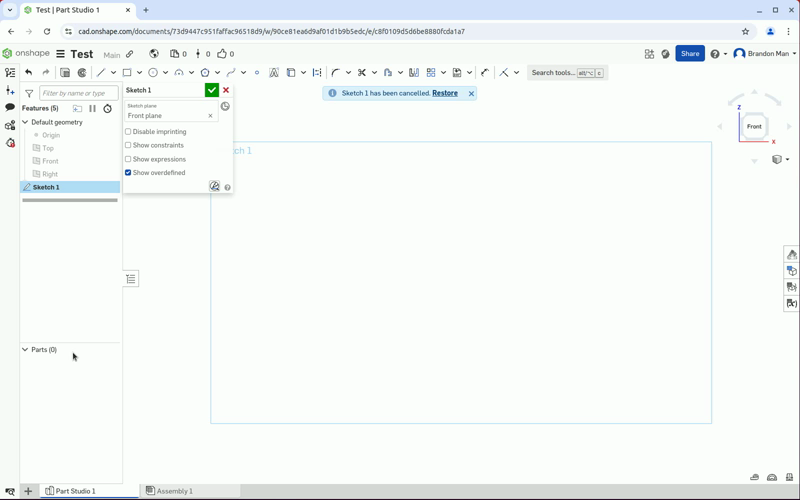
key(l)
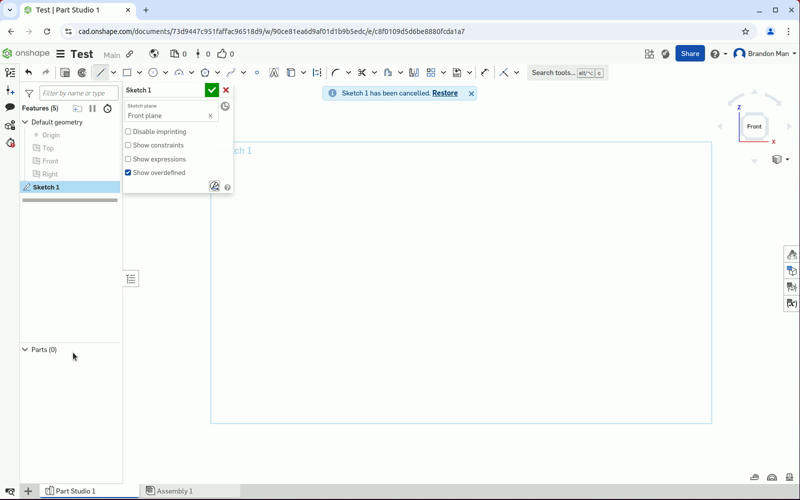
key_down(shift)
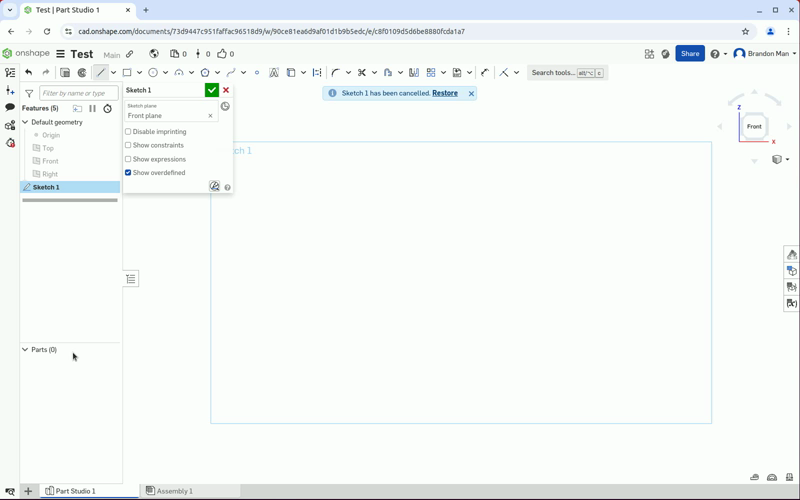
mouse_move(425, 318)
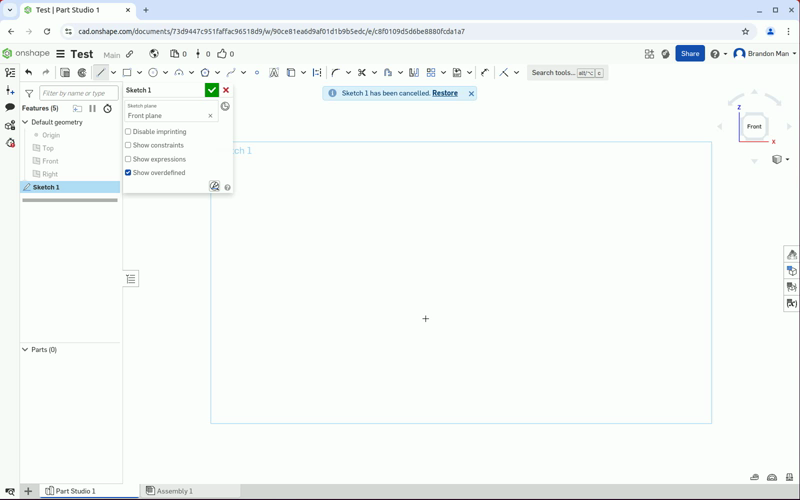
click(425, 318)
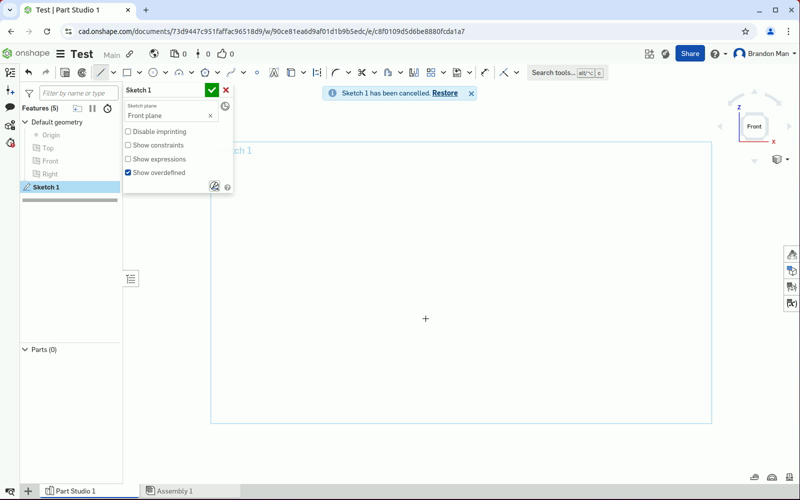
key_up(shift)
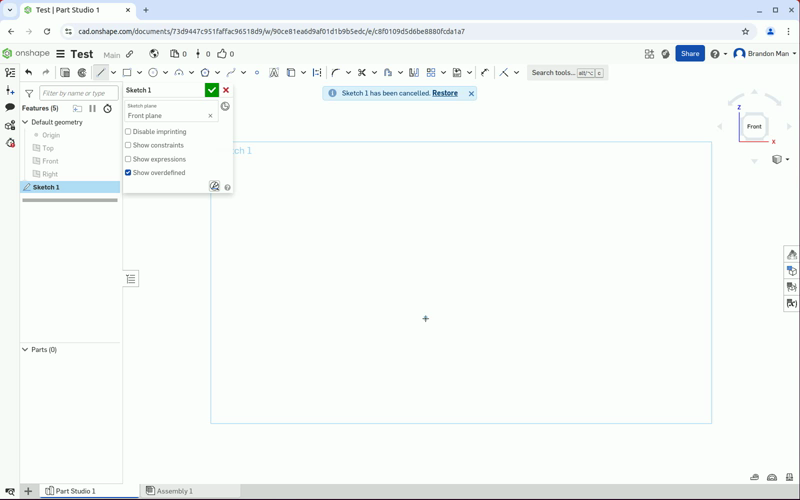
key_down(shift)
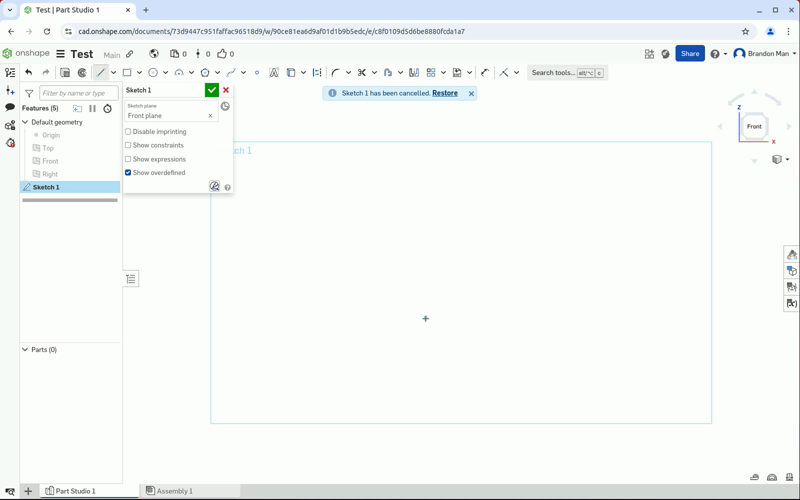
mouse_move(496, 318)
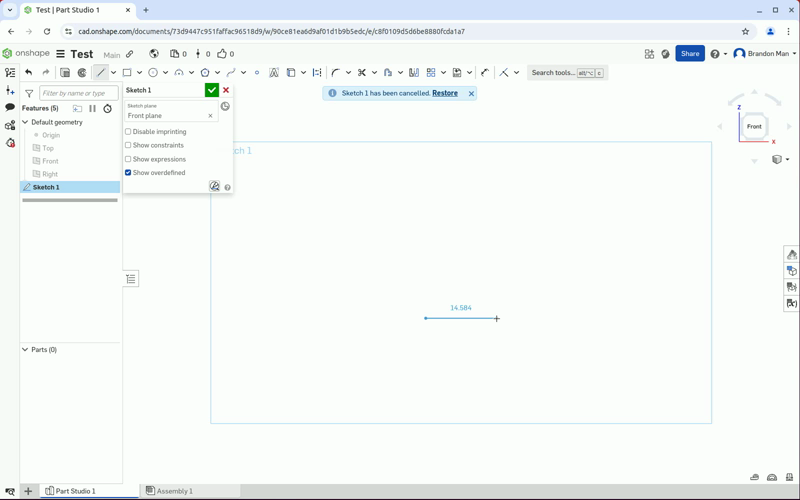
click(496, 318)
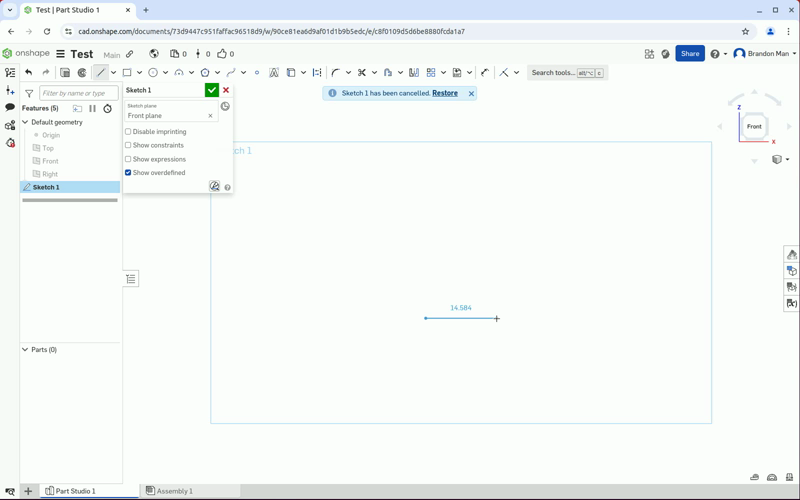
key_up(shift)
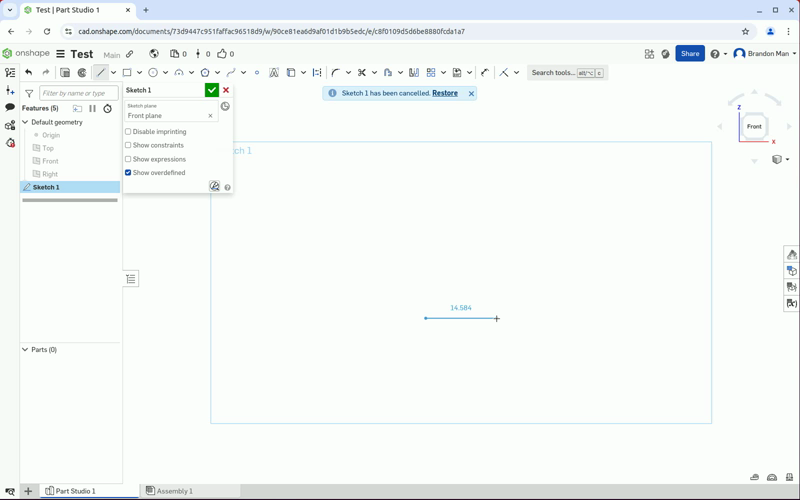
key_down(shift)
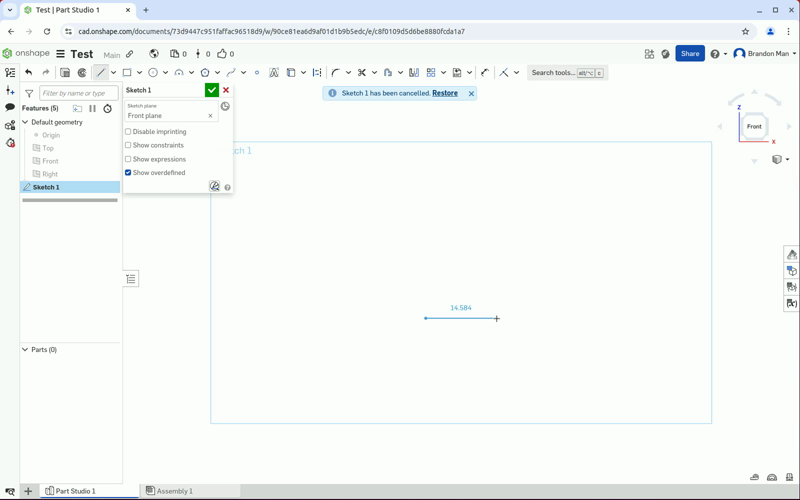
mouse_move(496, 247)
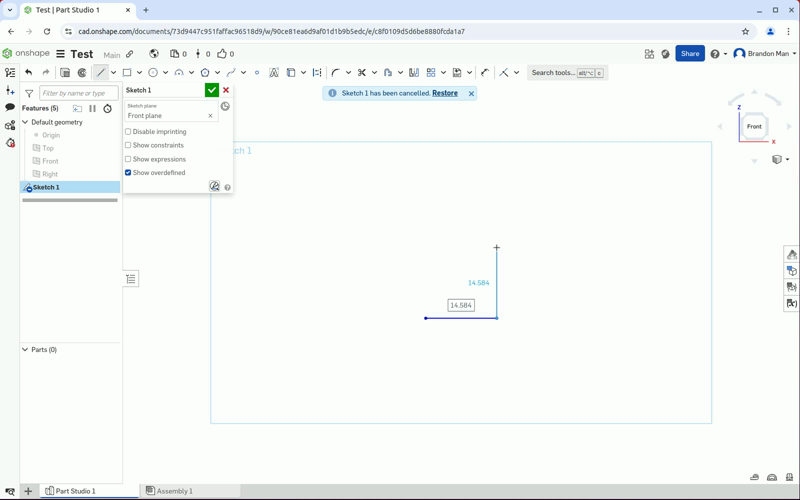
click(496, 247)
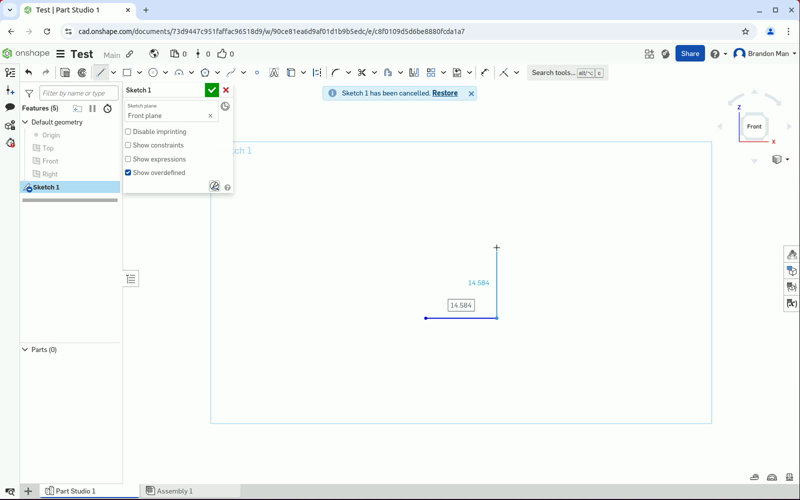
key_up(shift)
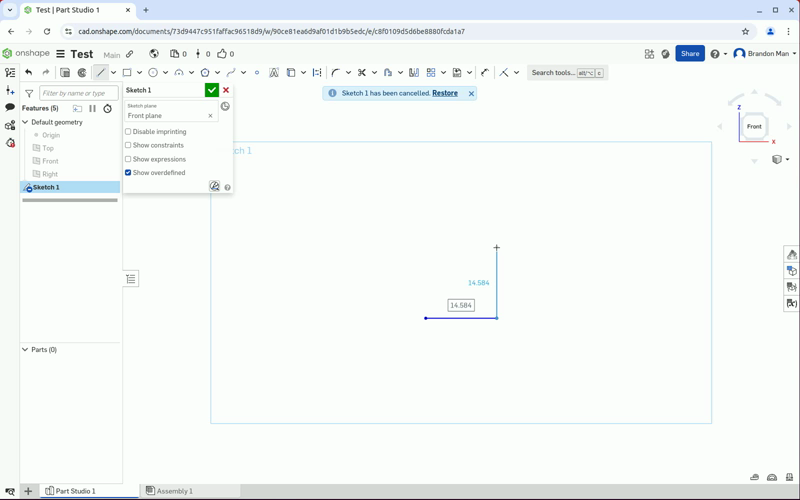
key_down(shift)
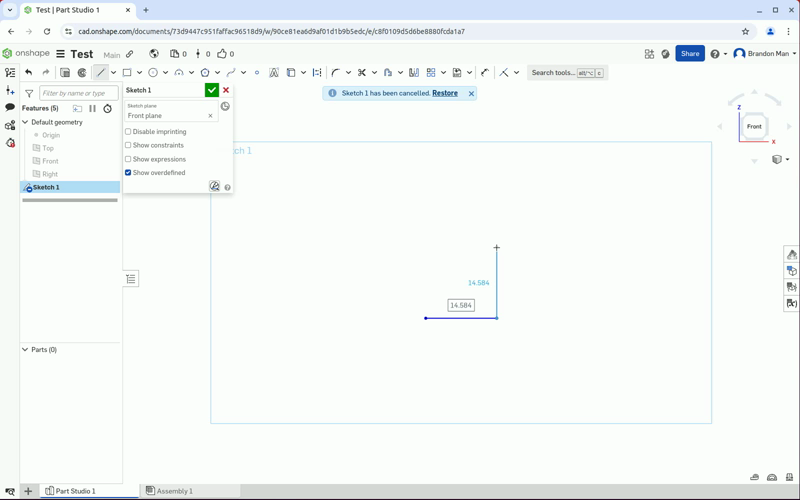
mouse_move(425, 247)
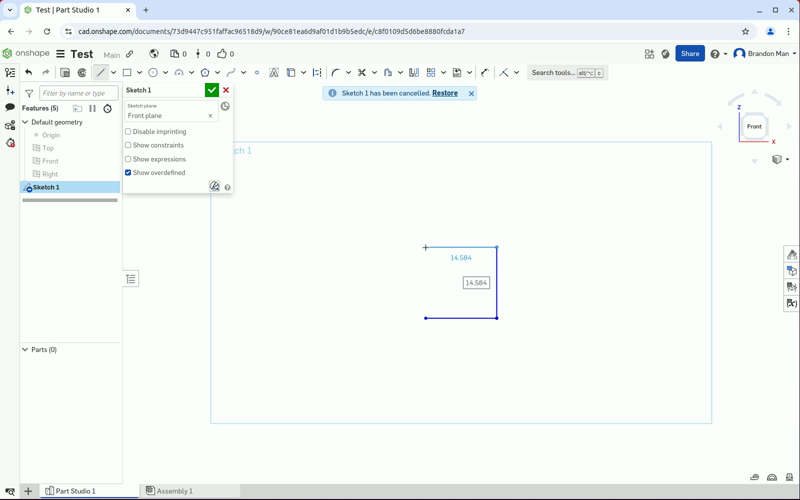
click(425, 247)
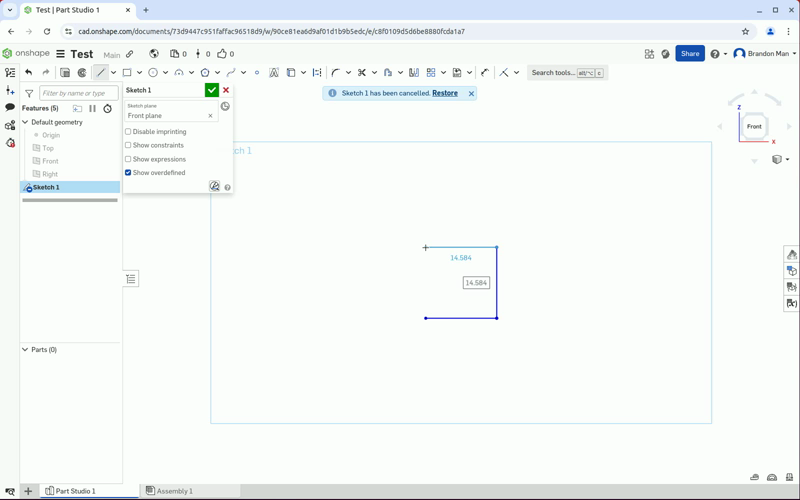
key_up(shift)
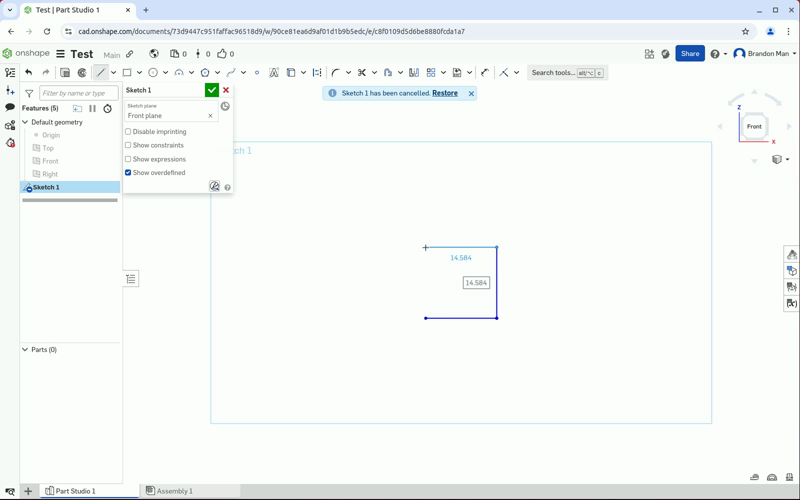
key_down(shift)
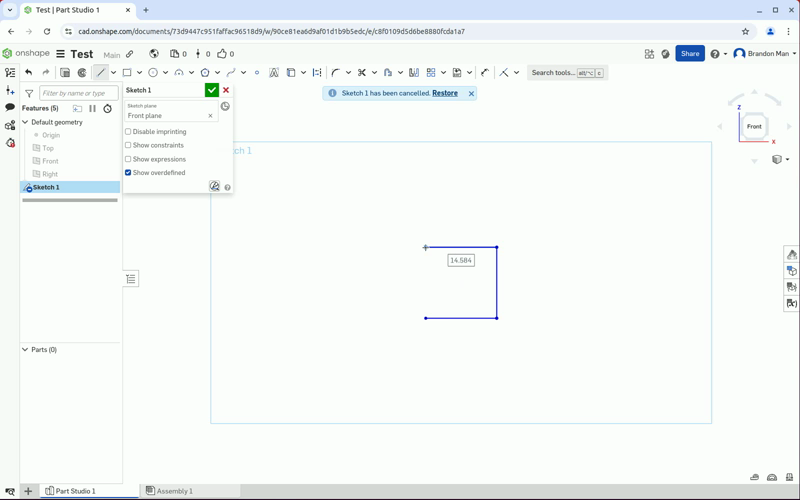
mouse_move(425, 318)
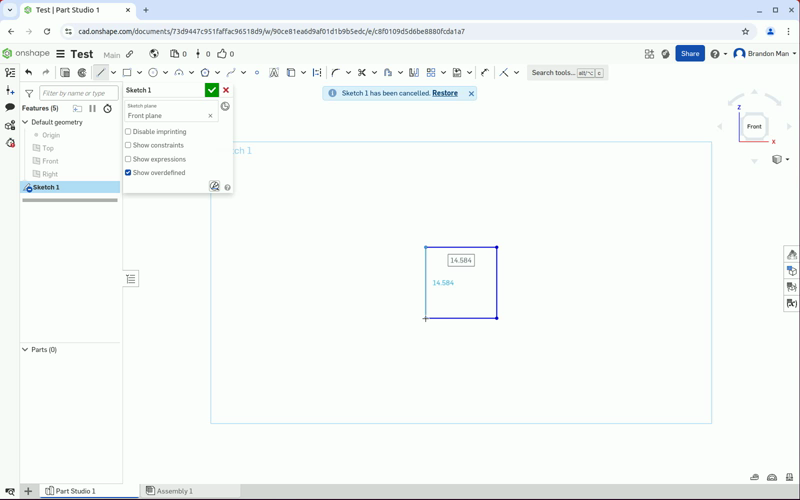
key_up(shift)
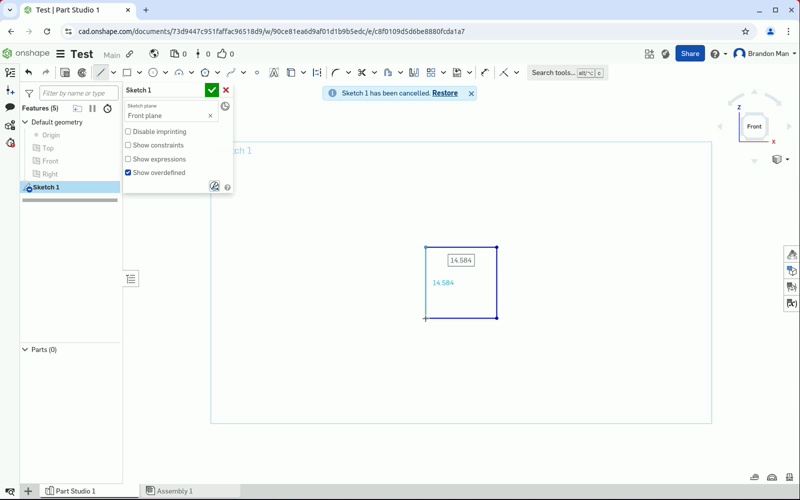
click(425, 318)
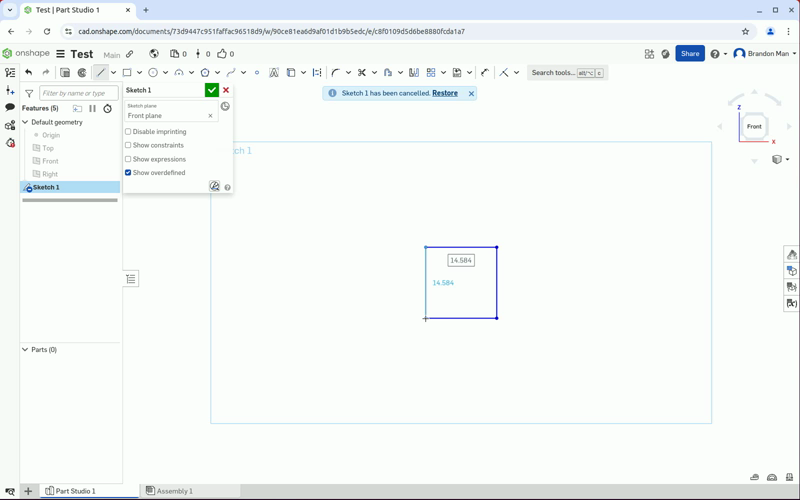
key(esc)
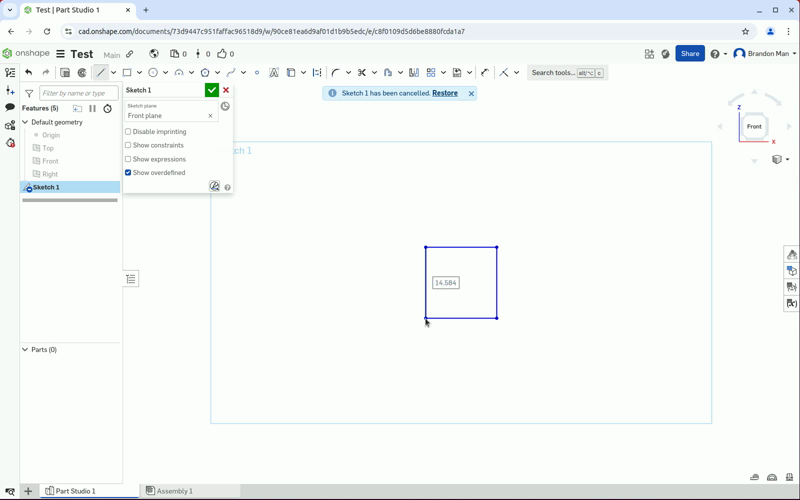
key(c)
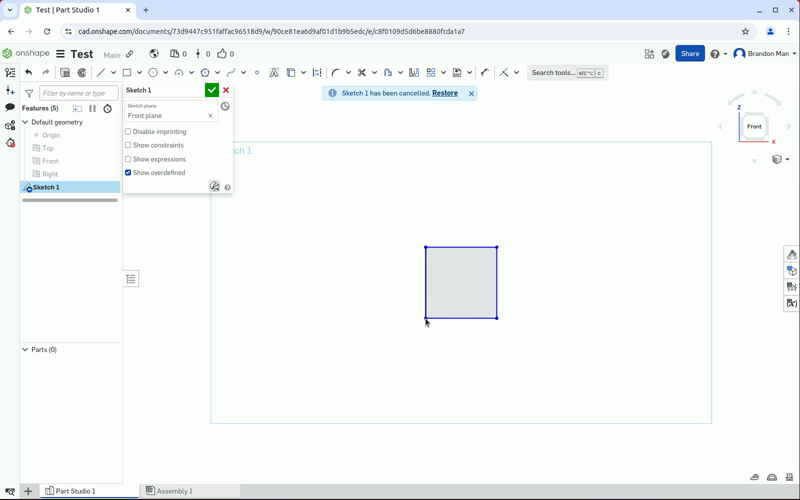
key_down(shift)
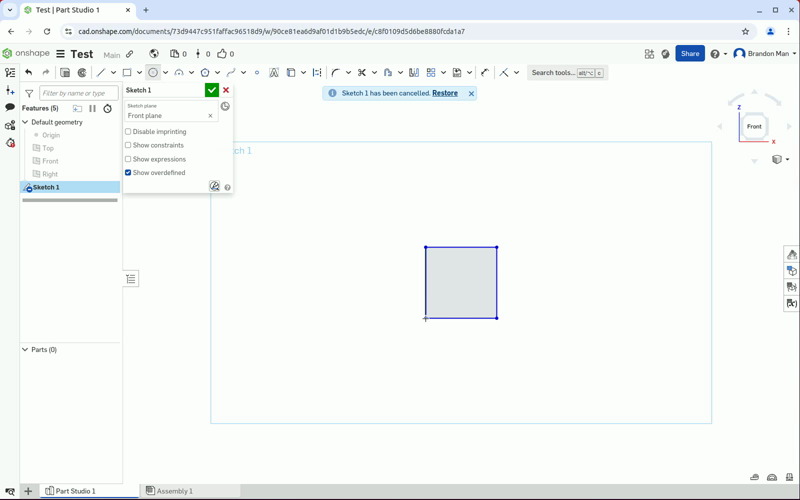
mouse_move(461, 282)
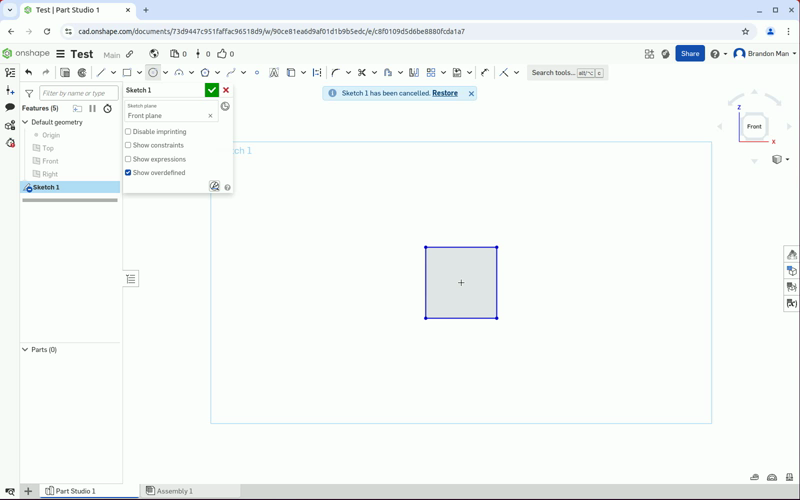
click(461, 282)
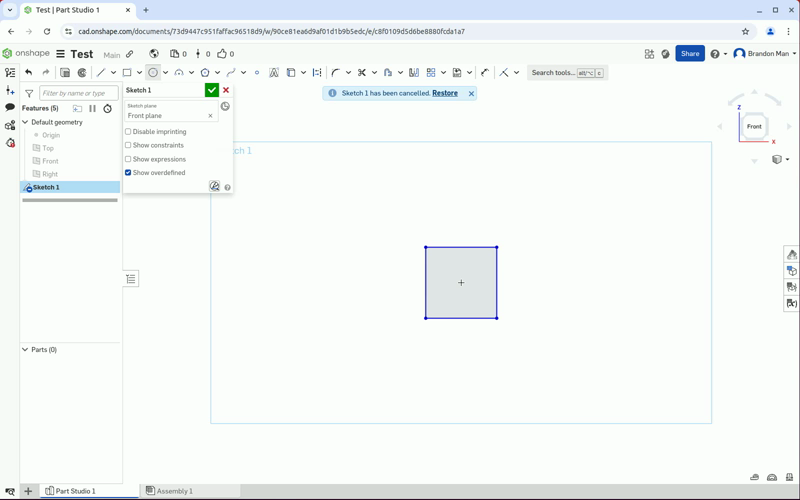
key_up(shift)
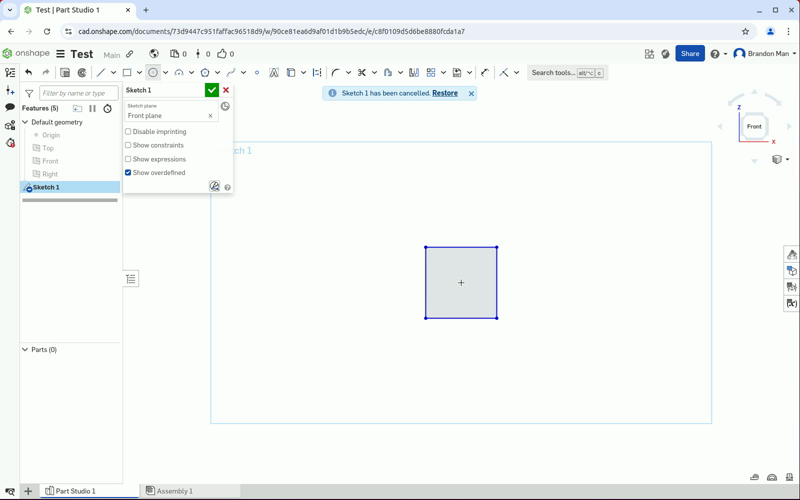
mouse_move(489, 282)
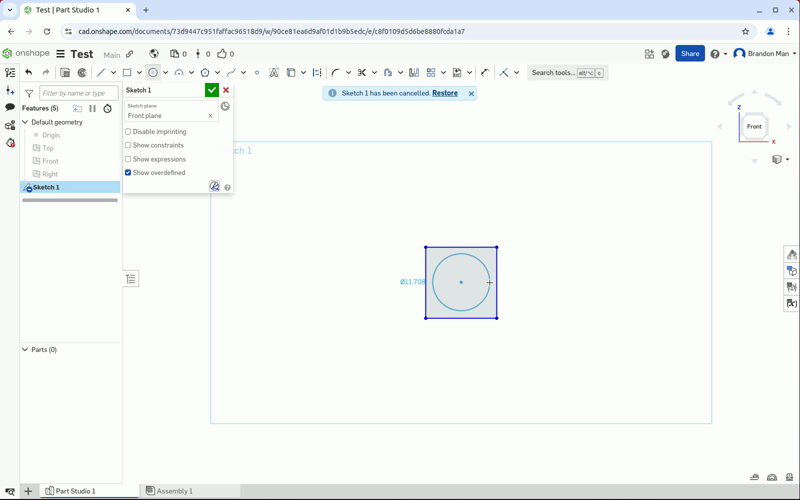
click(489, 282)
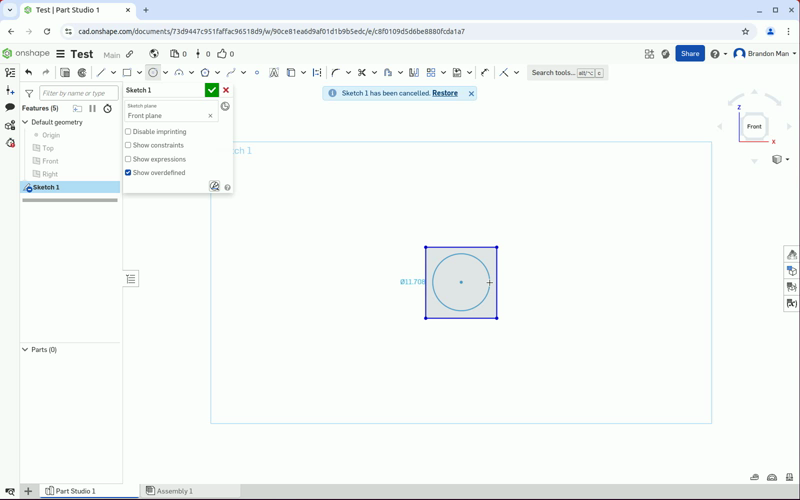
key(esc)
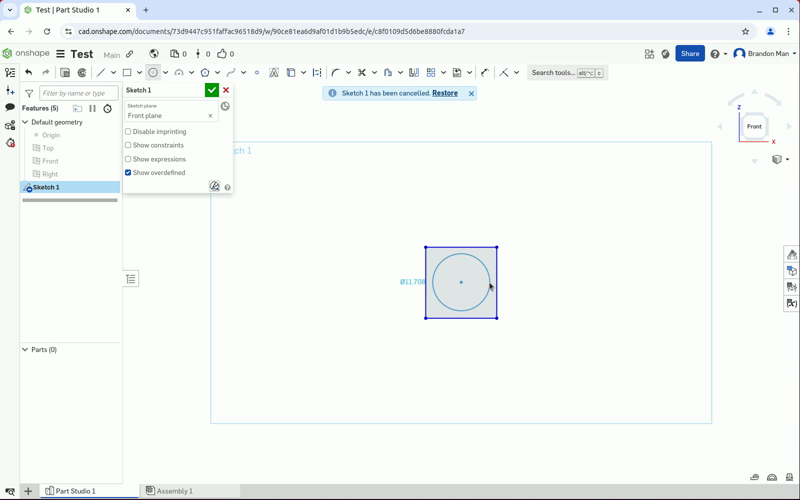
mouse_move(494, 286)
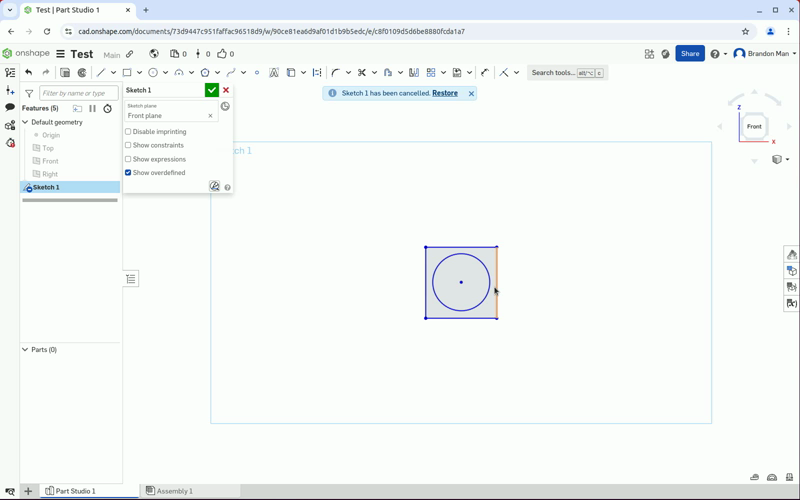
click(494, 286)
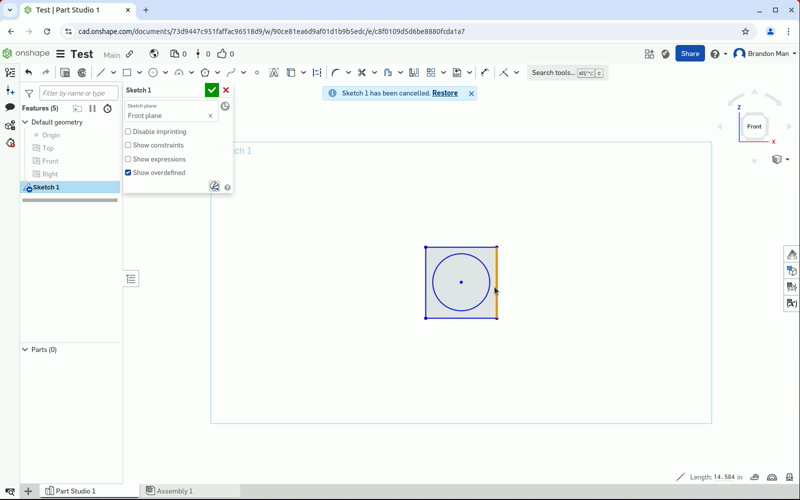
mouse_move(73, 352)
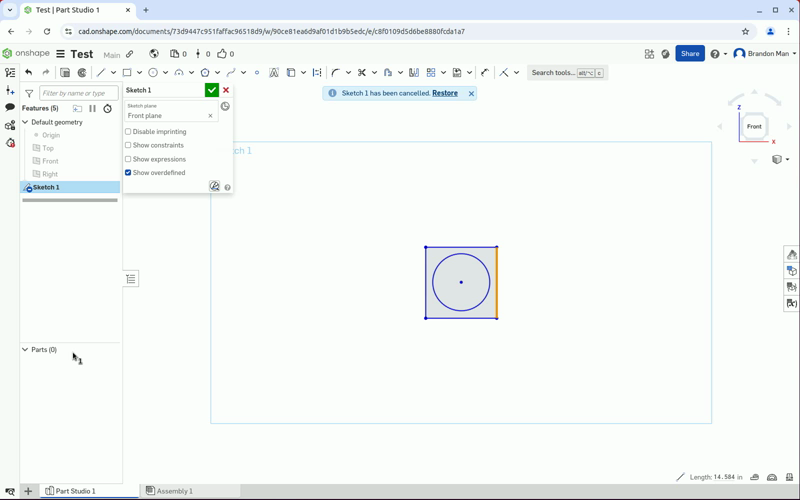
key(shift+y)
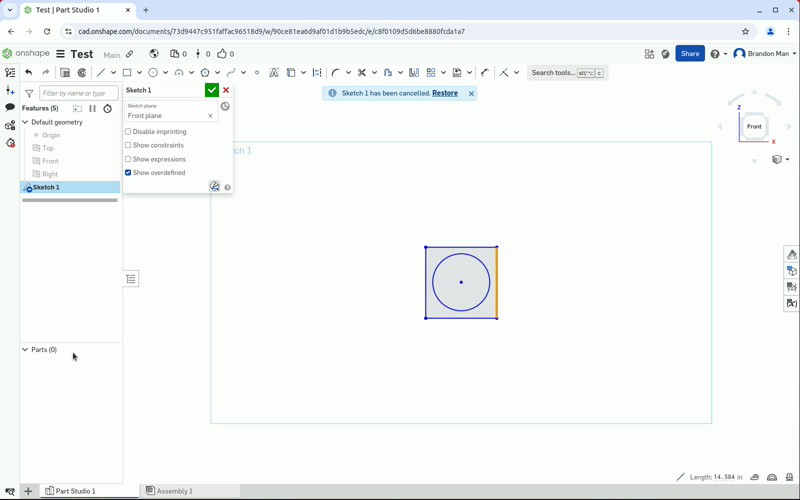
key(shift+e)
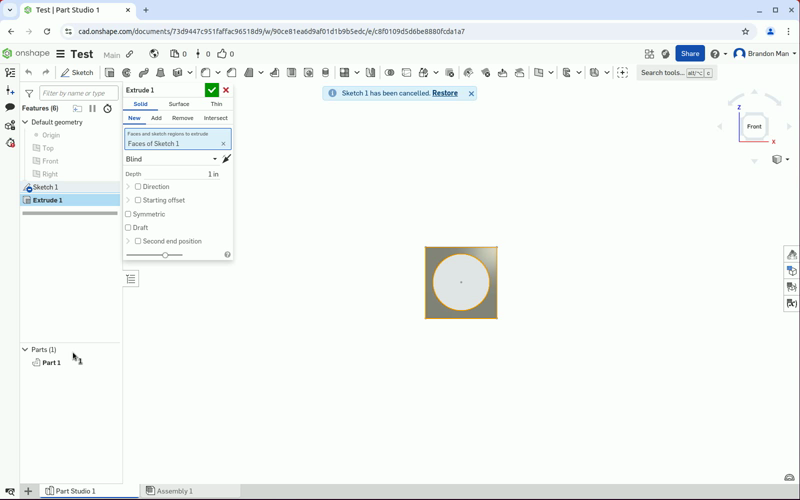
mouse_move(143, 106)
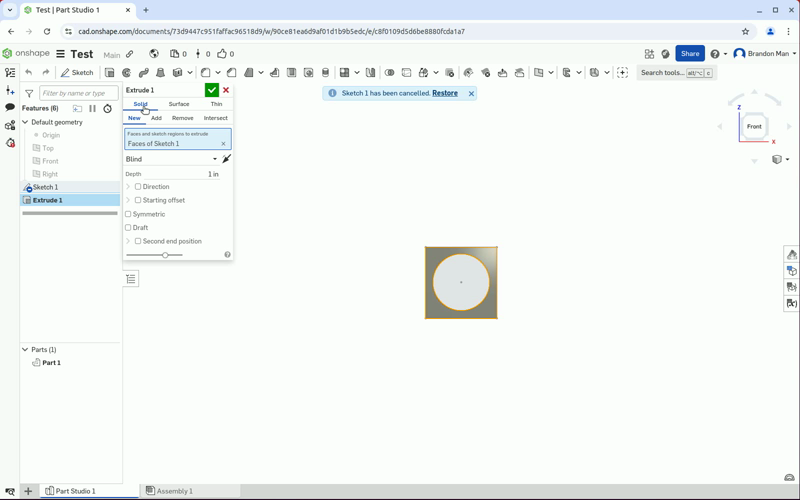
click(143, 106)
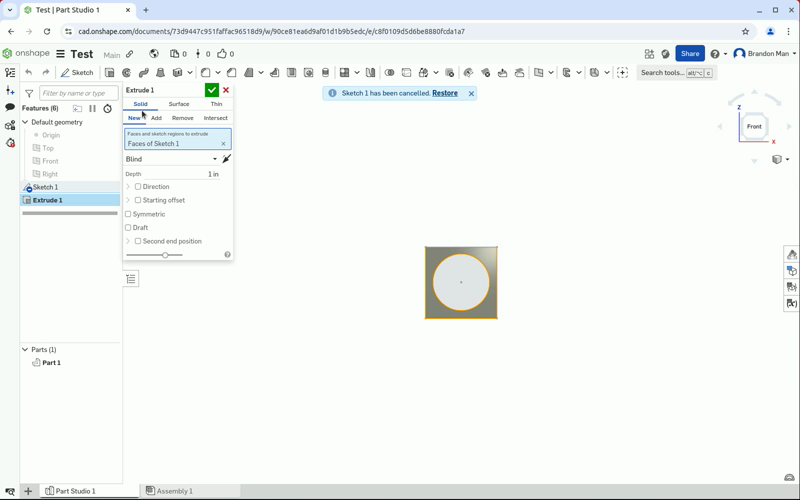
mouse_move(137, 120)
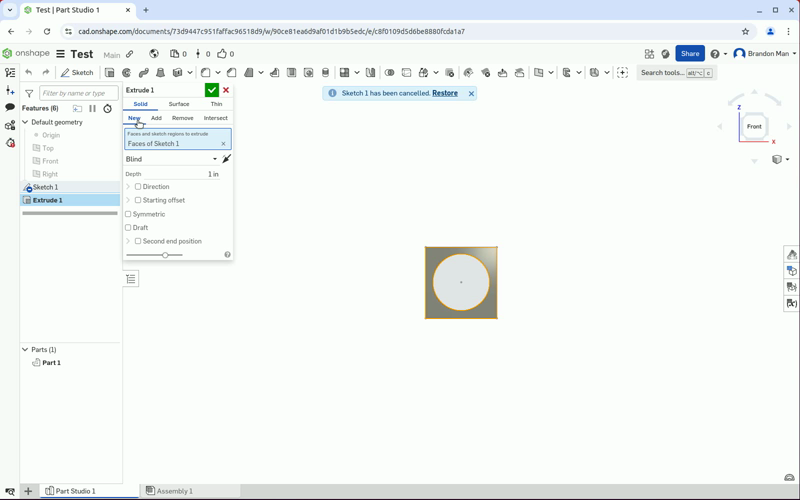
click(137, 120)
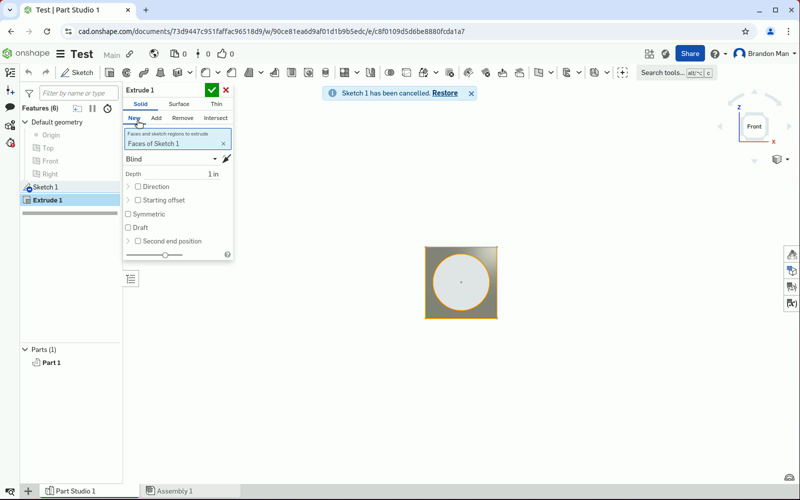
key(tab, 4)
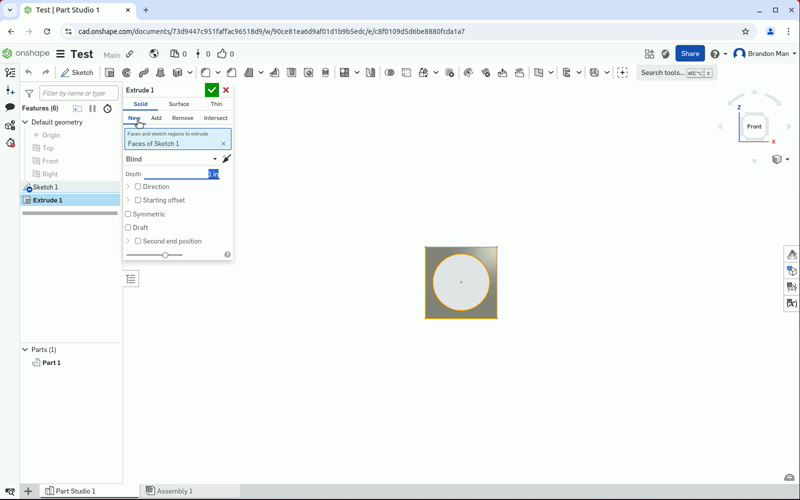
text(23.108)
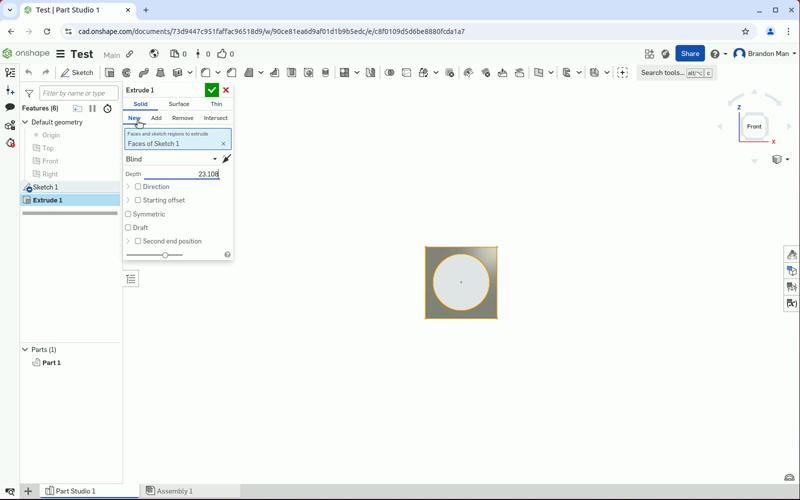
key(enter)
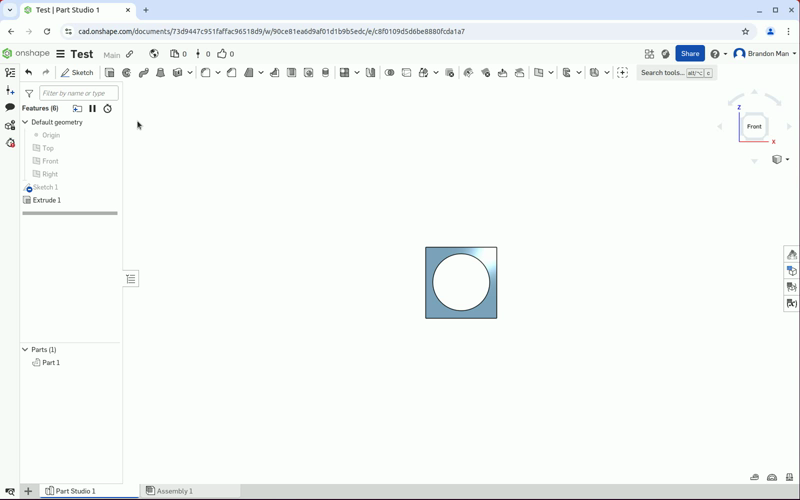
key(shift+h)
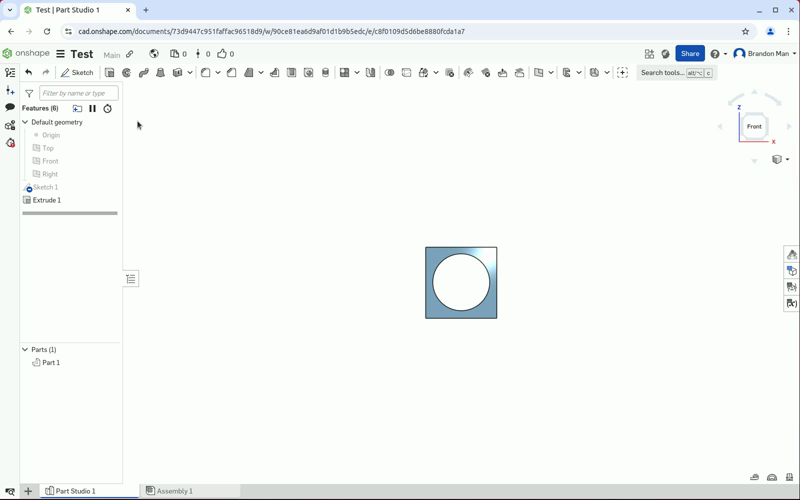
key(shift+h)
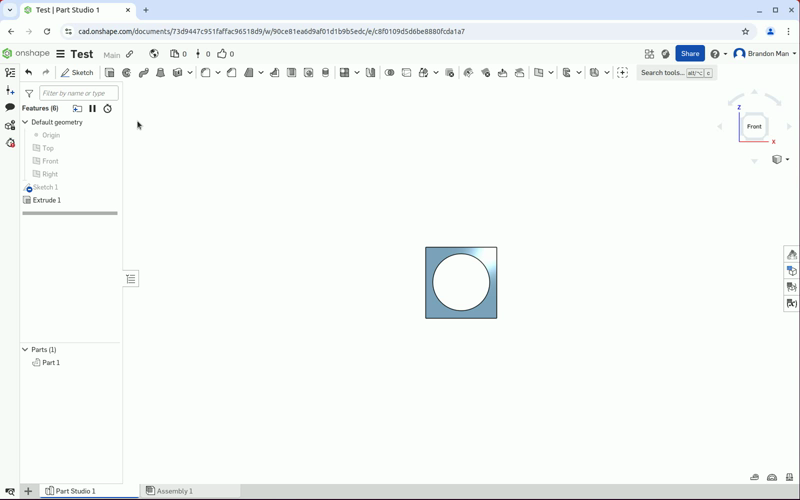
mouse_move(73, 189)
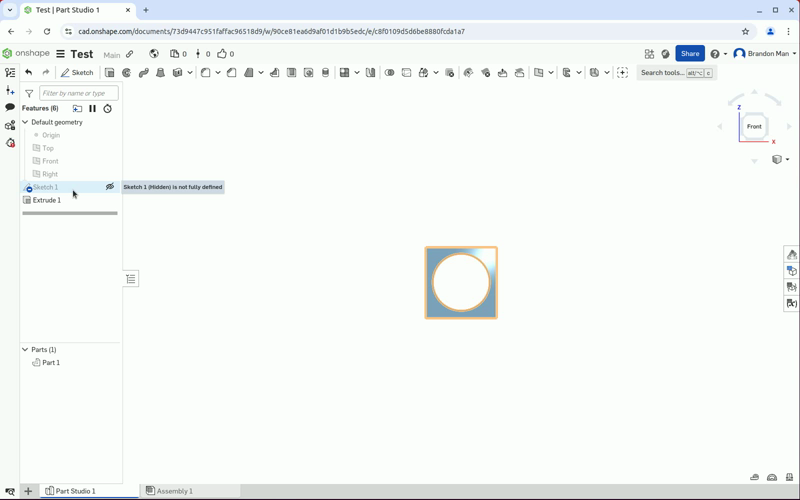
click(73, 189)
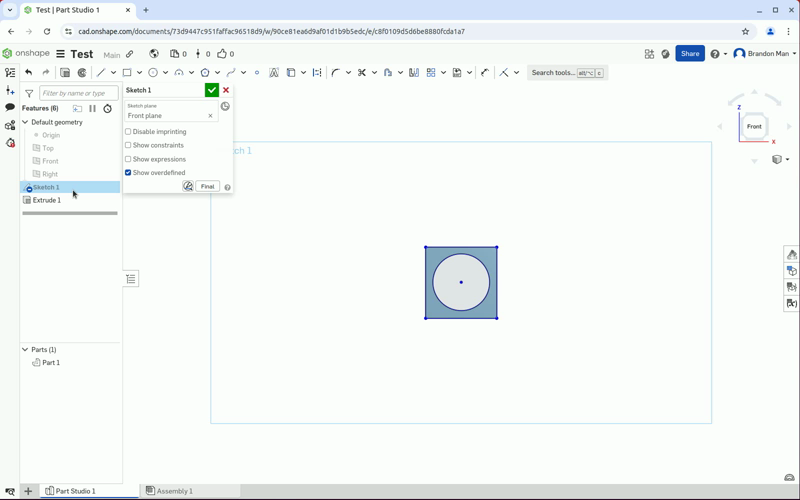
mouse_move(229, 92)
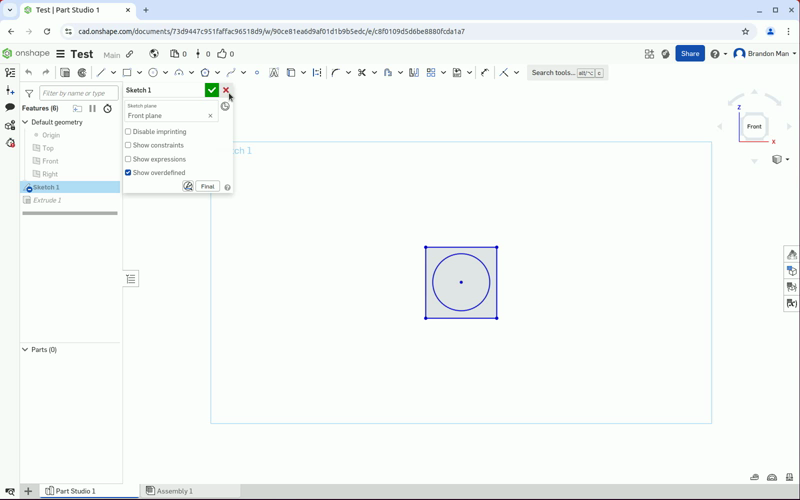
click(229, 92)
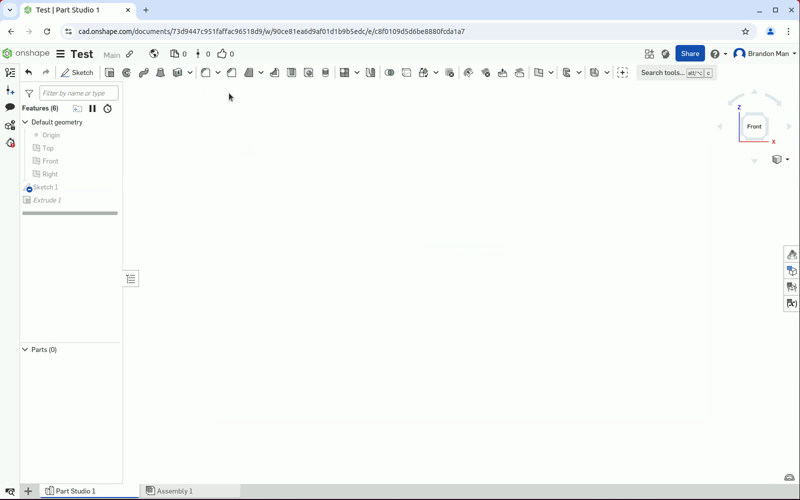
mouse_move(541, 75)
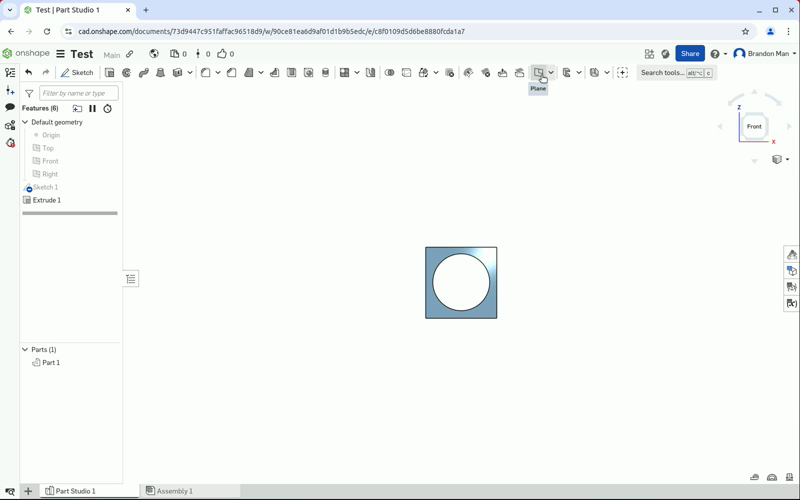
click(541, 75)
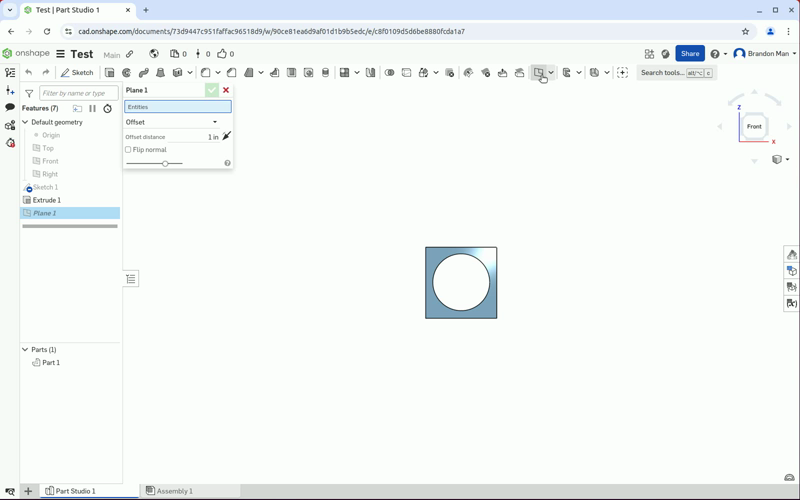
mouse_move(73, 163)
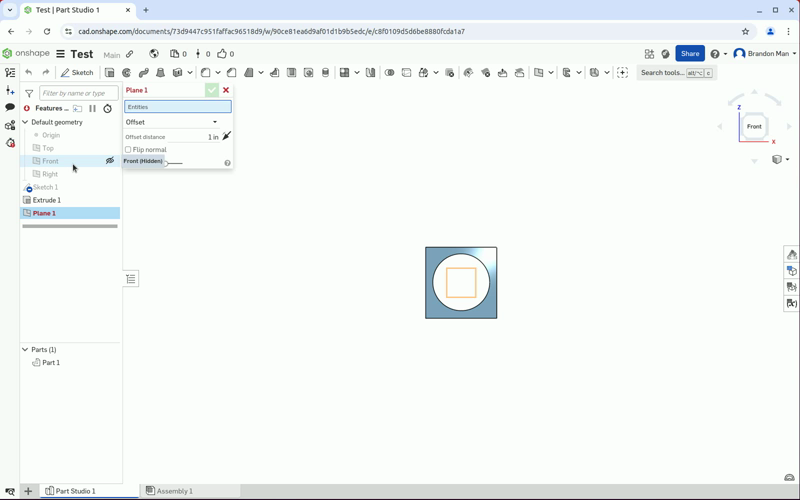
click(73, 163)
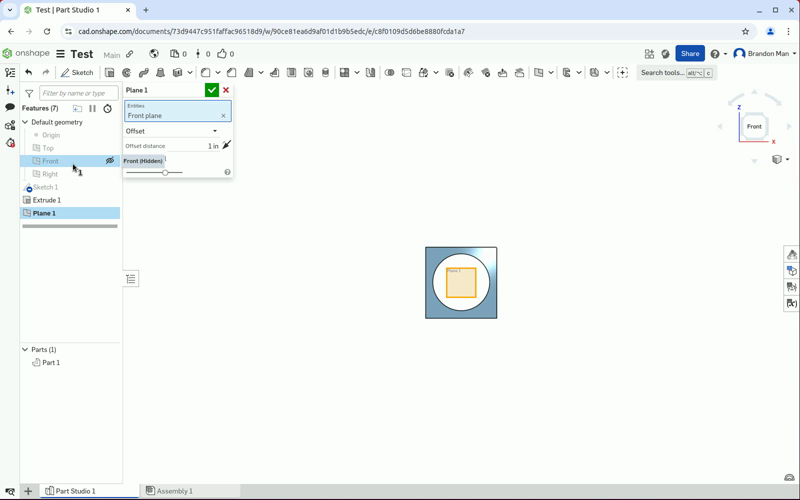
key(tab, 2)
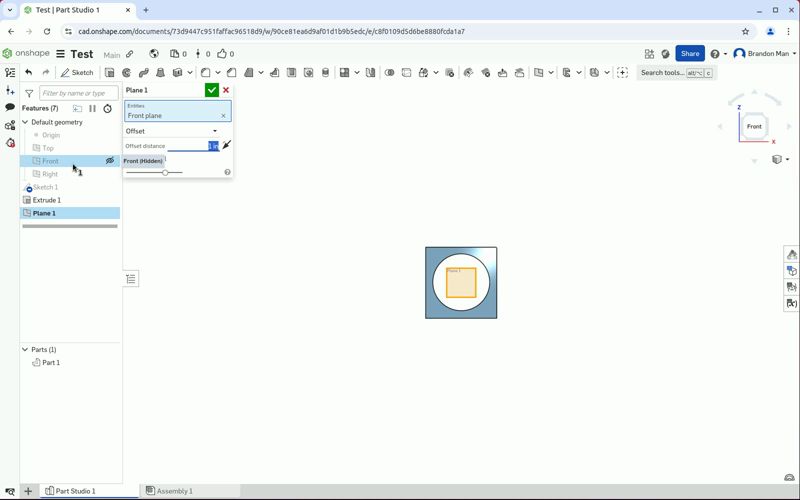
text(23.108)
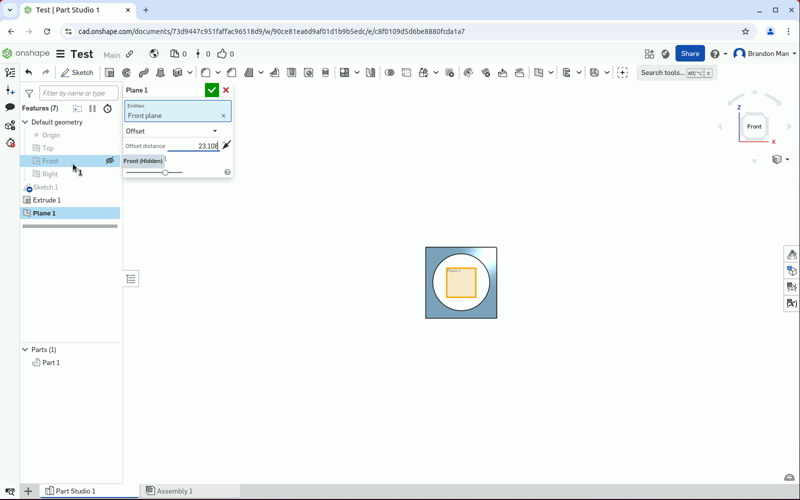
key(enter, 2)
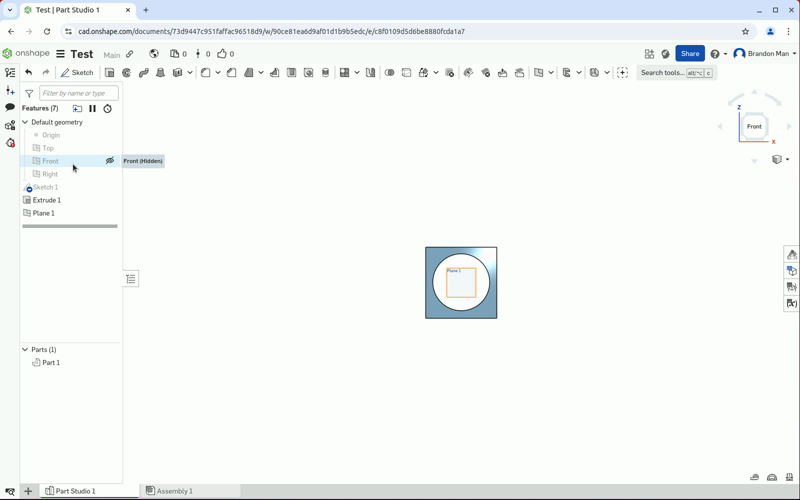
key(shift+s)
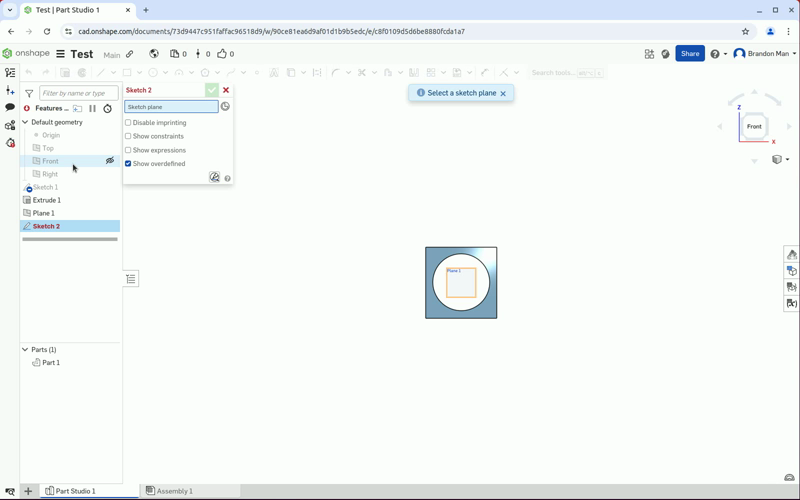
mouse_move(73, 215)
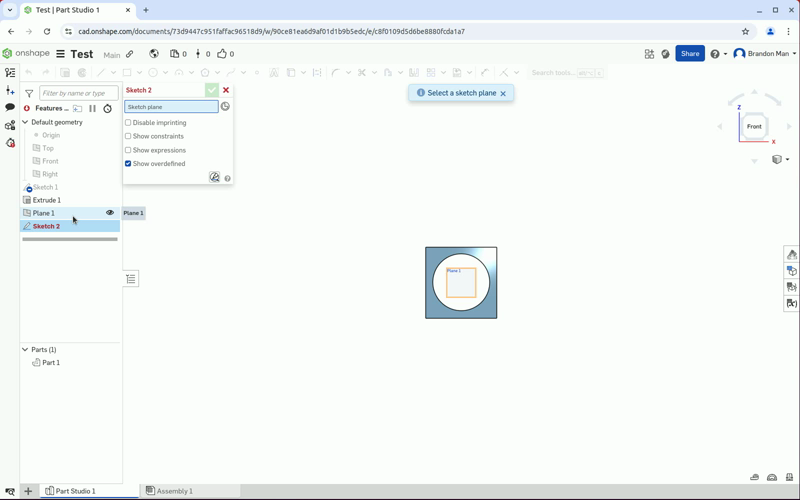
click(73, 215)
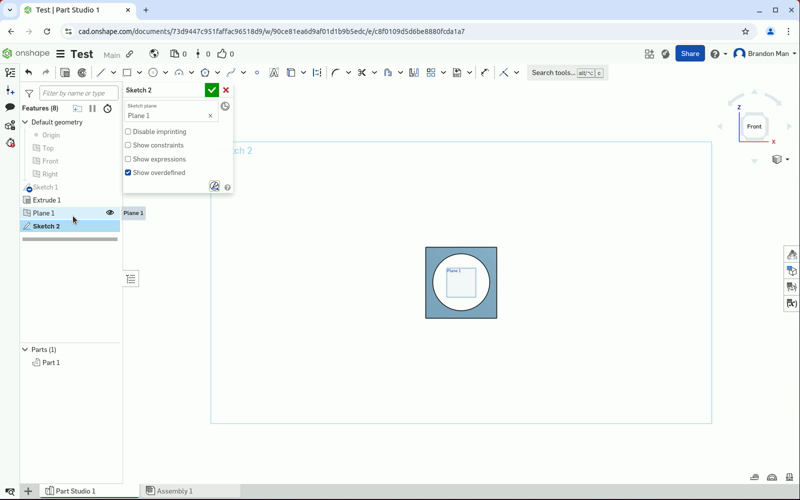
mouse_move(73, 352)
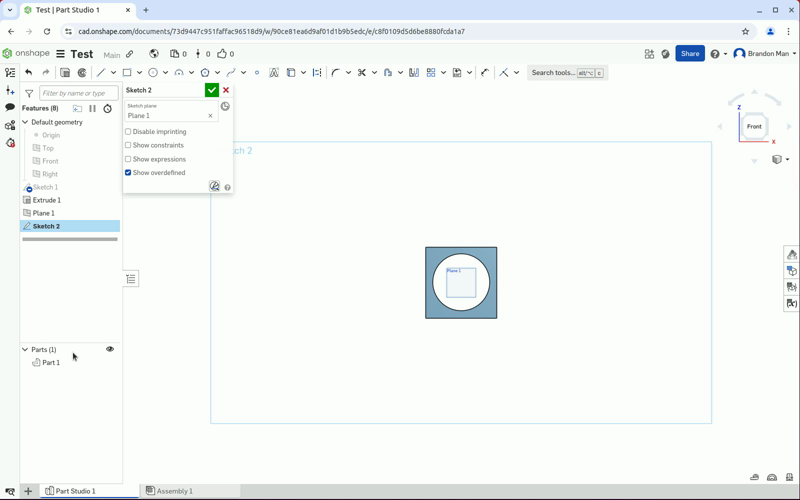
key(y)
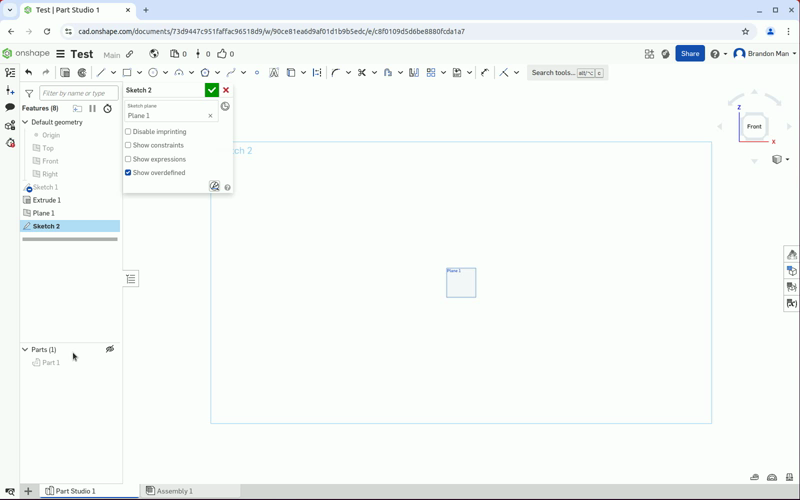
key(c)
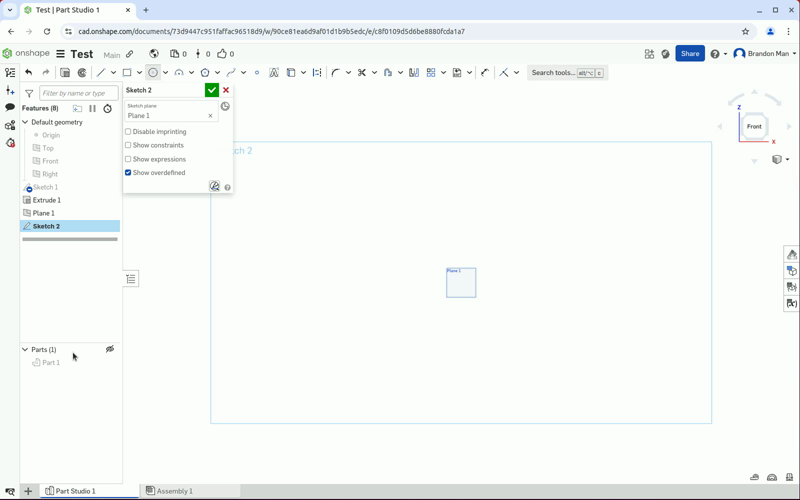
key_down(shift)
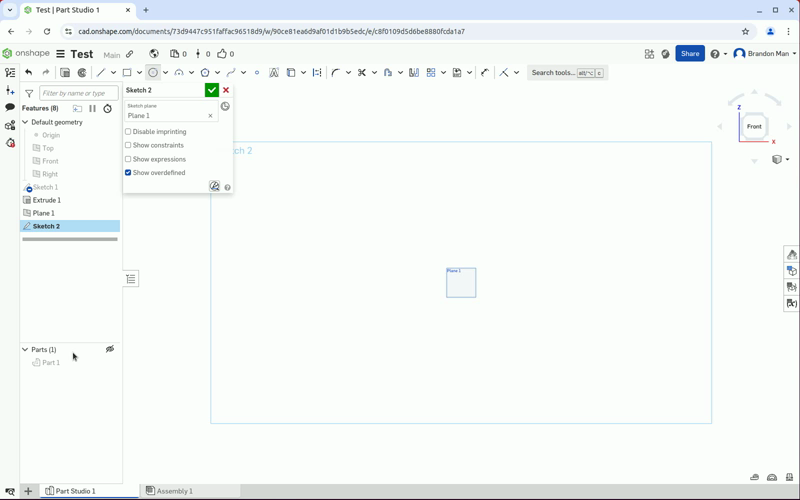
mouse_move(434, 258)
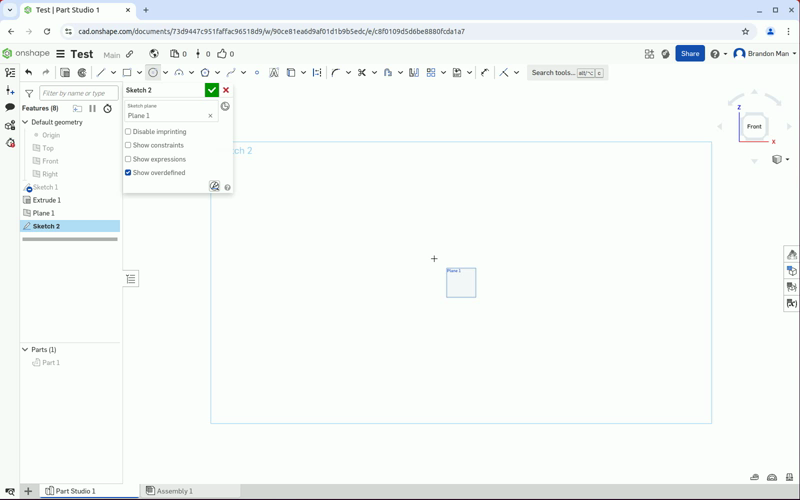
click(434, 258)
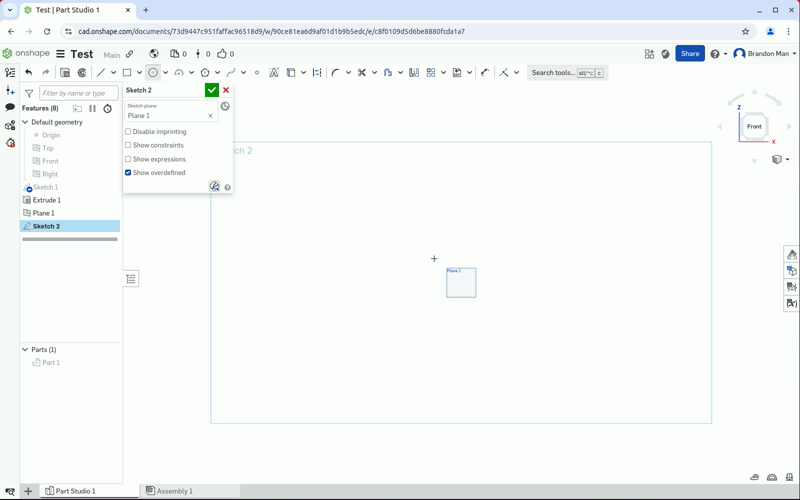
key_up(shift)
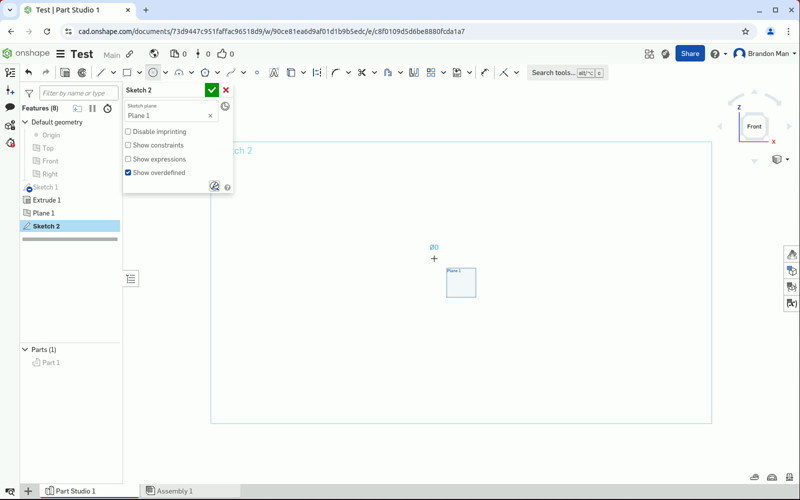
mouse_move(438, 258)
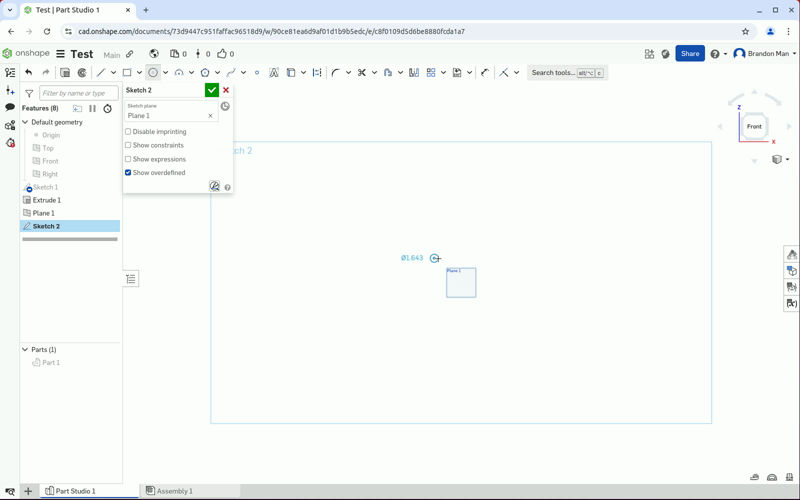
click(438, 258)
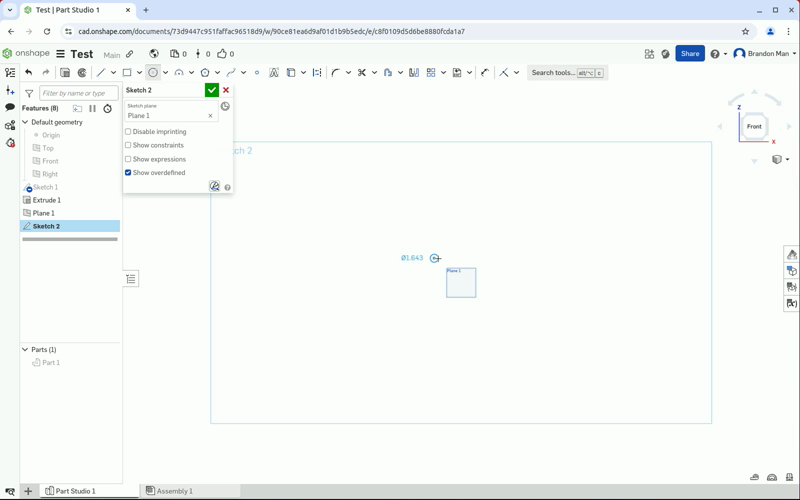
key(esc)
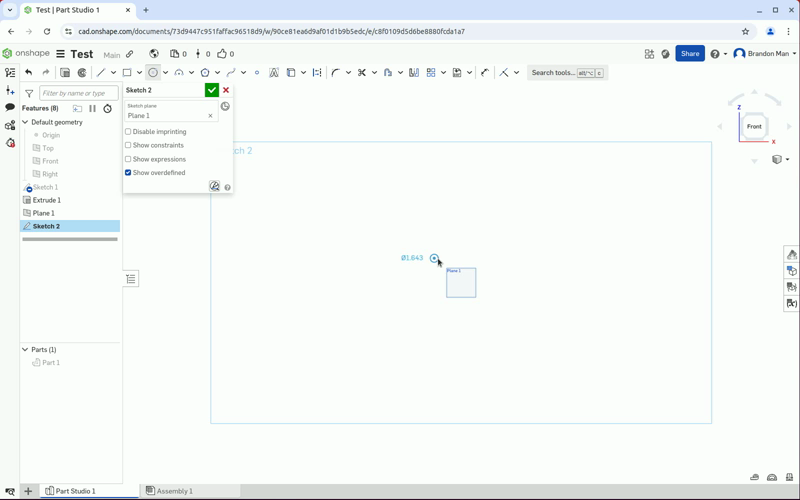
mouse_move(434, 257)
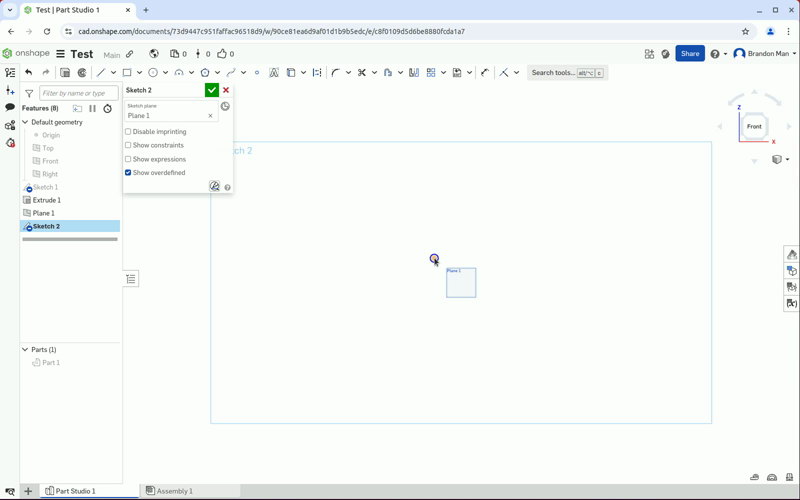
scroll(6)
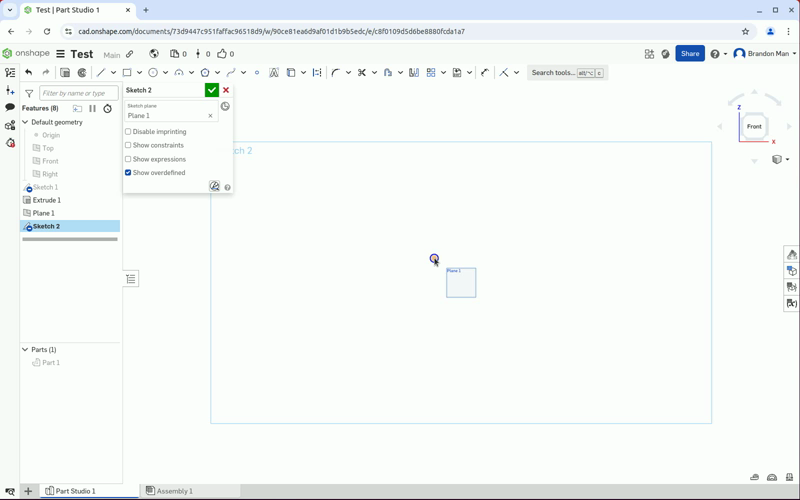
scroll(6)
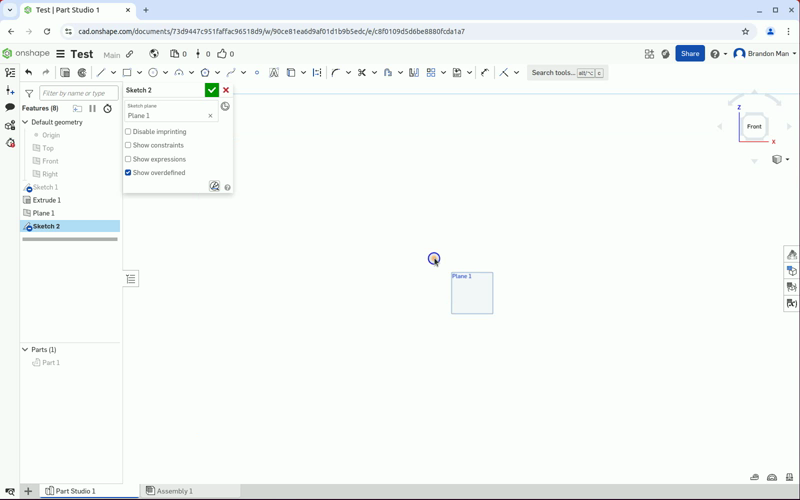
scroll(6)
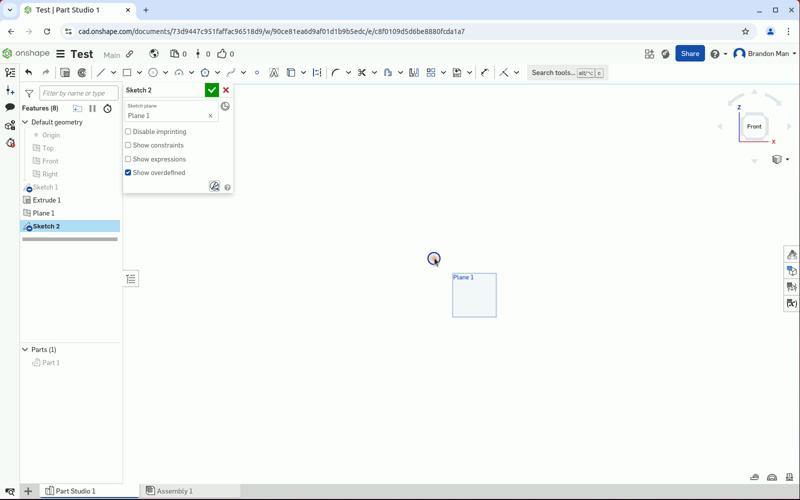
scroll(6)
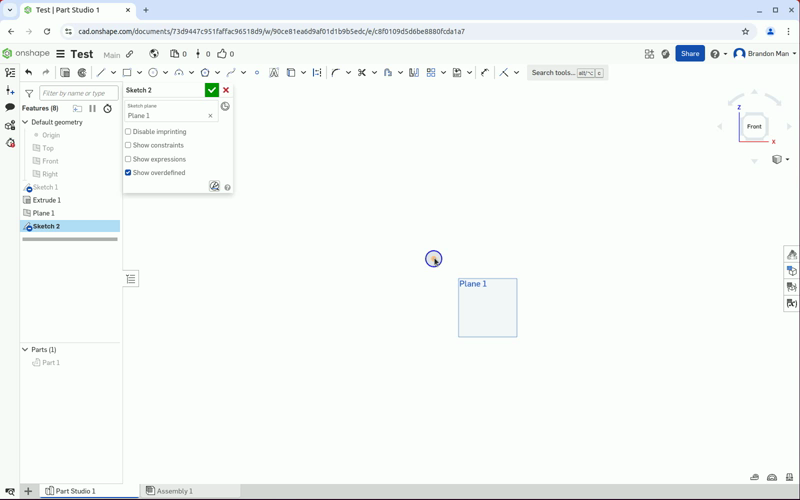
scroll(6)
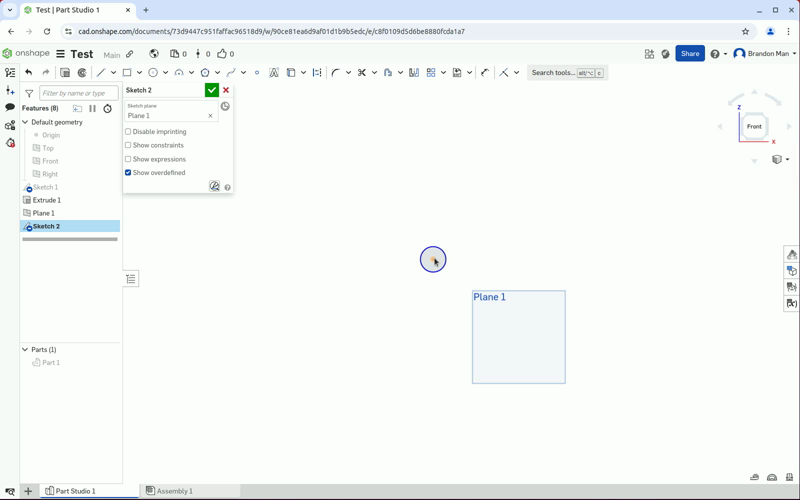
scroll(6)
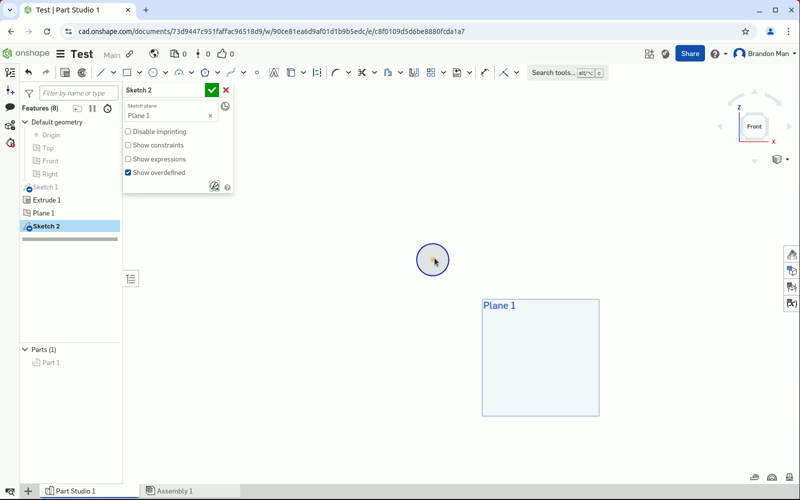
scroll(6)
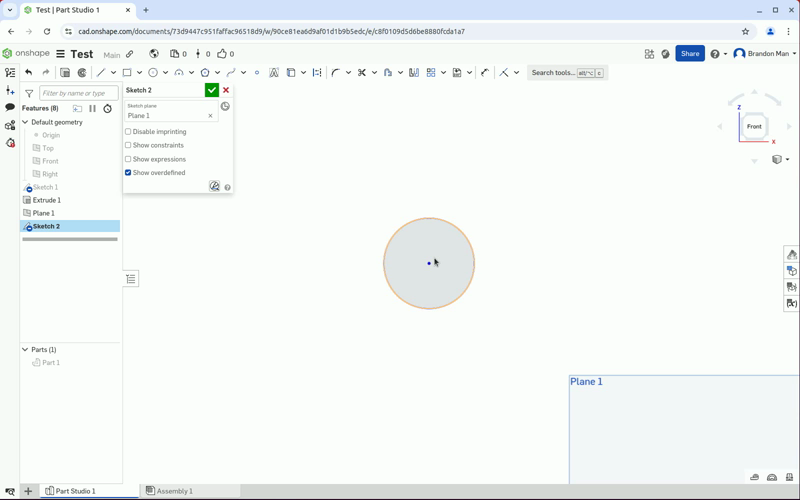
click(434, 257)
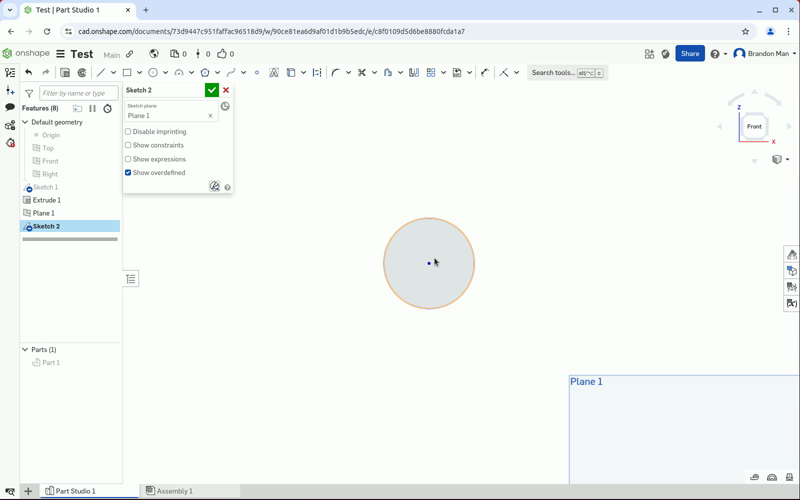
scroll(-6)
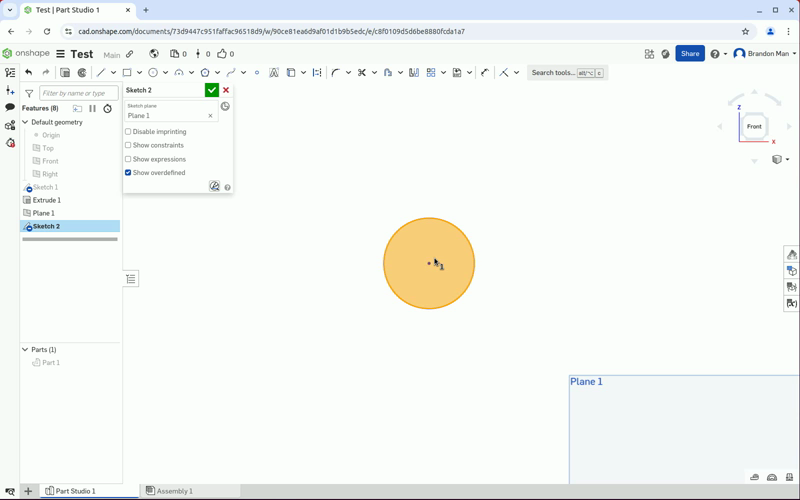
scroll(-6)
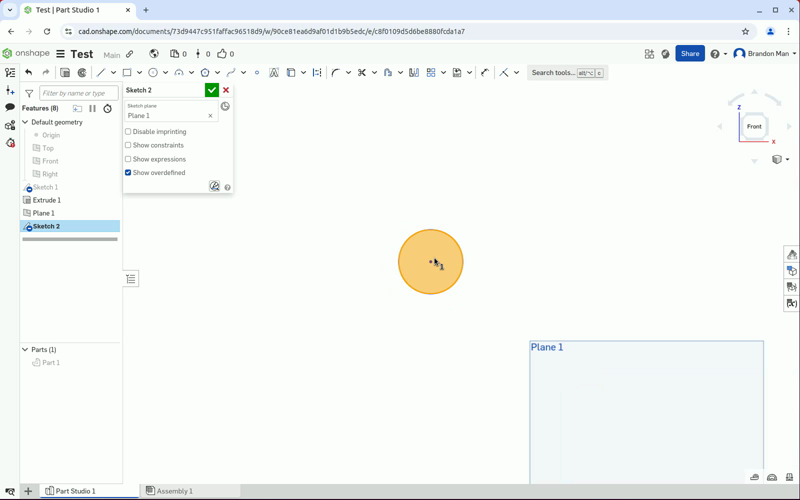
scroll(-6)
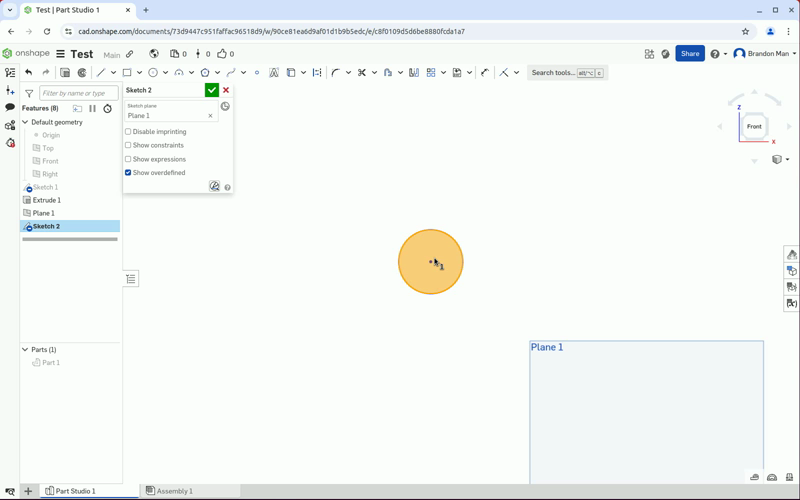
scroll(-6)
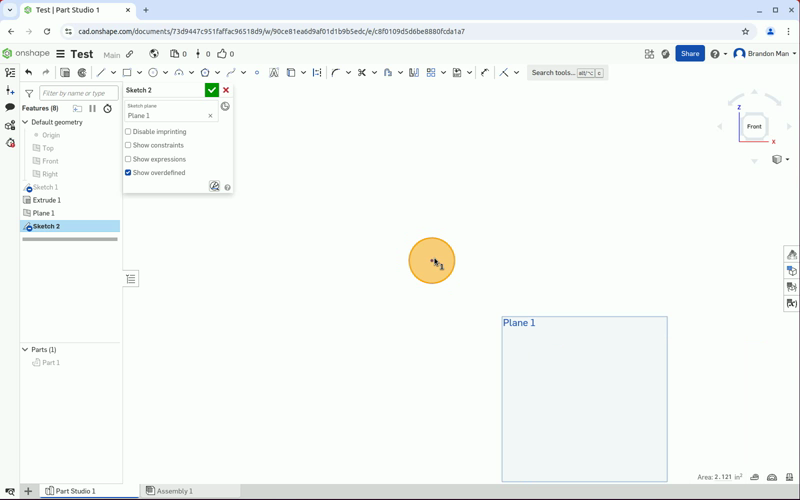
scroll(-6)
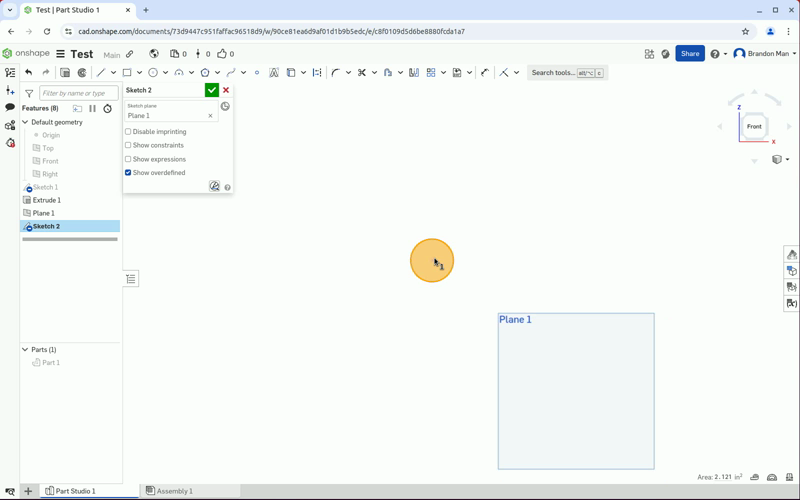
scroll(-6)
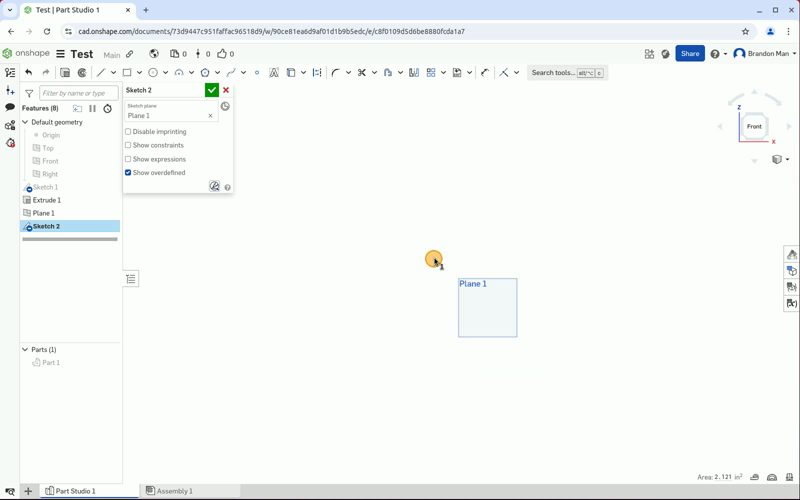
scroll(-6)
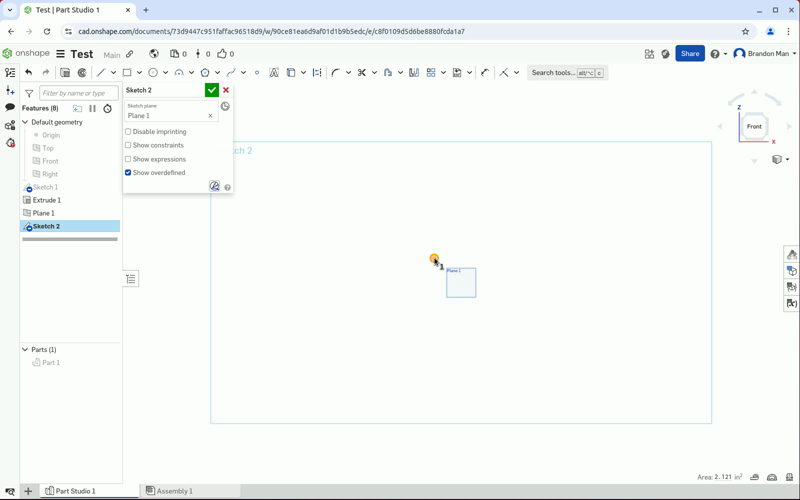
mouse_move(73, 352)
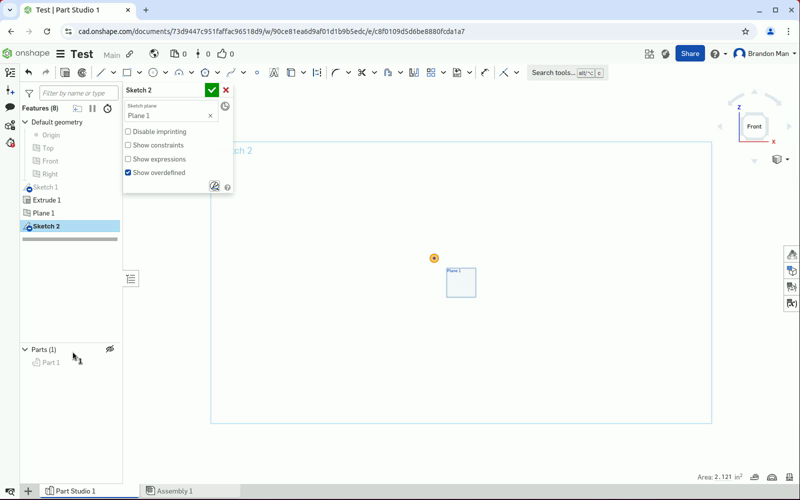
key(shift+y)
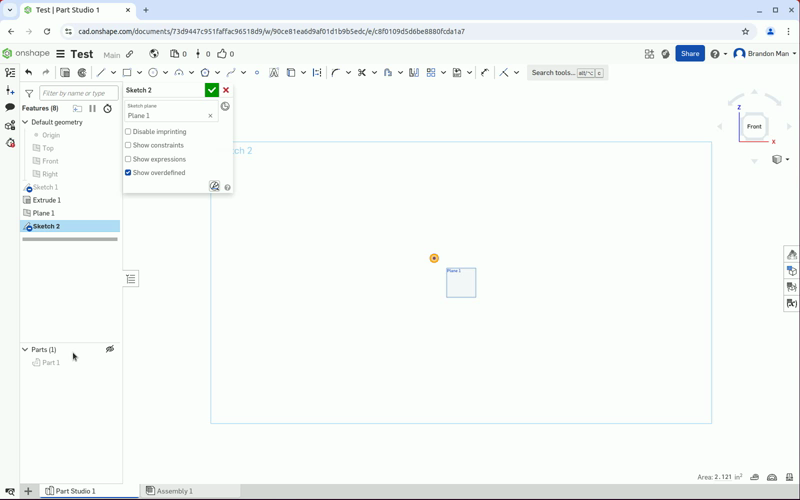
key(shift+e)
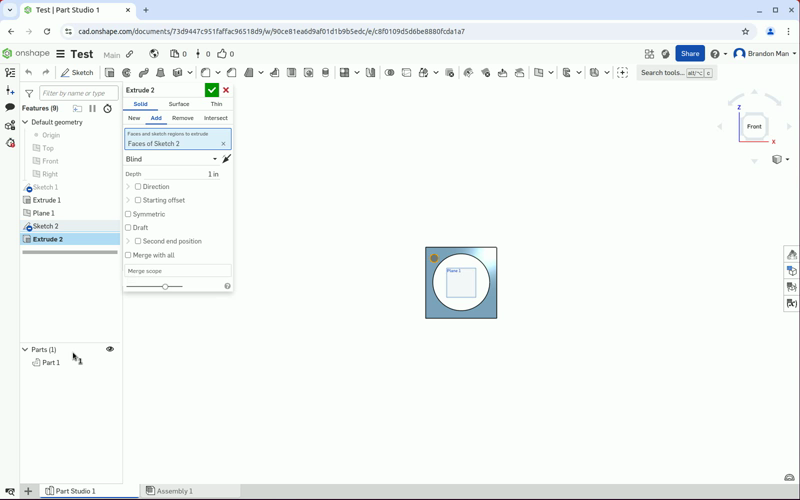
mouse_move(143, 106)
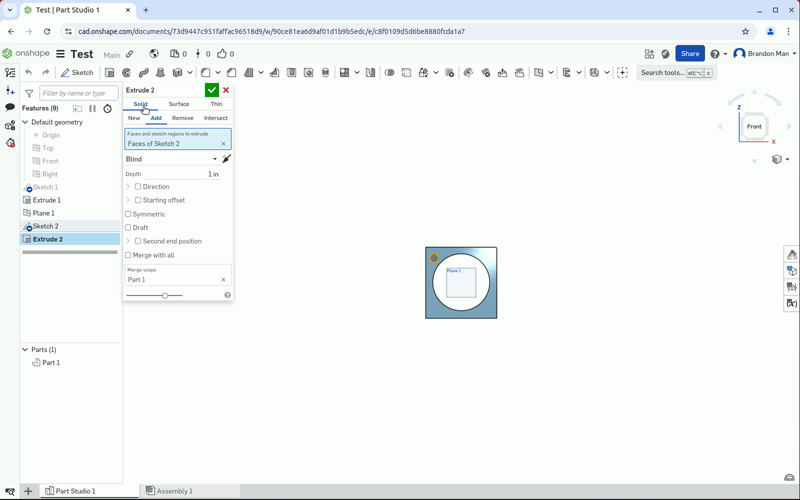
click(143, 106)
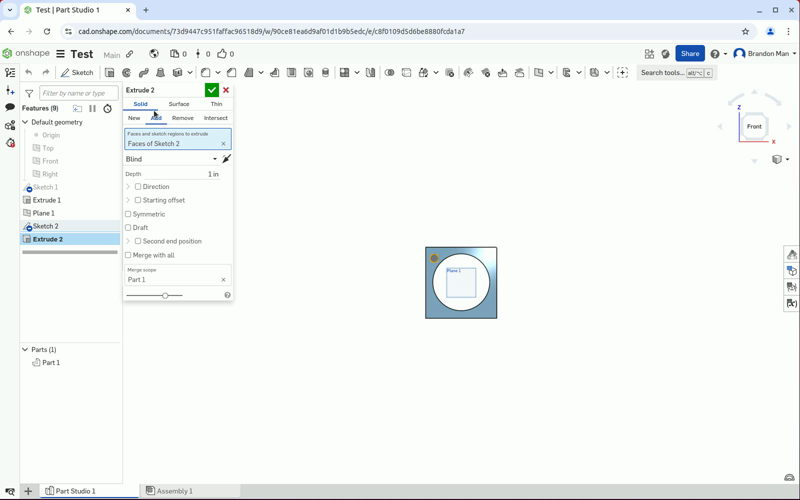
mouse_move(186, 120)
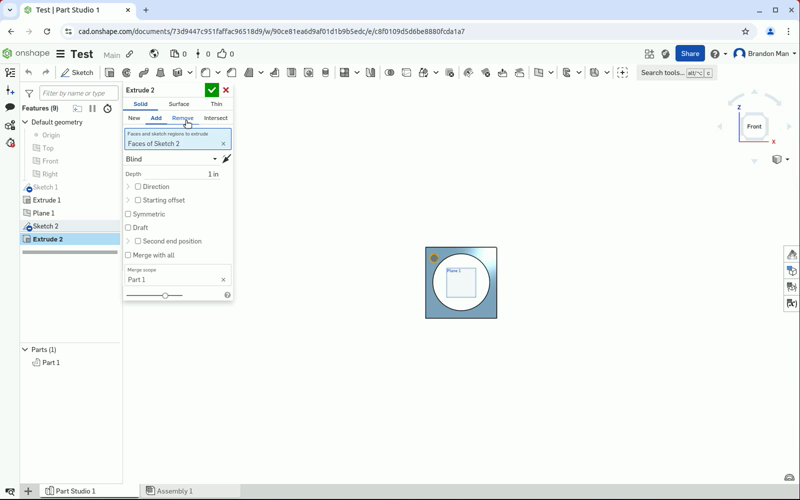
click(186, 120)
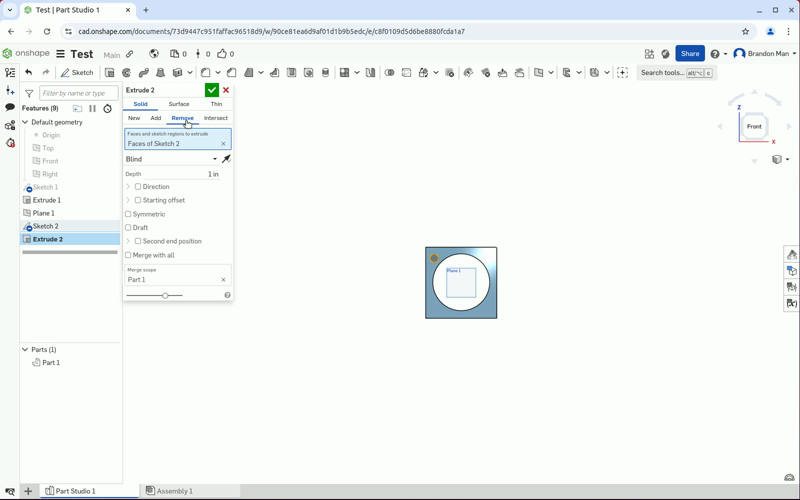
key(tab, 4)
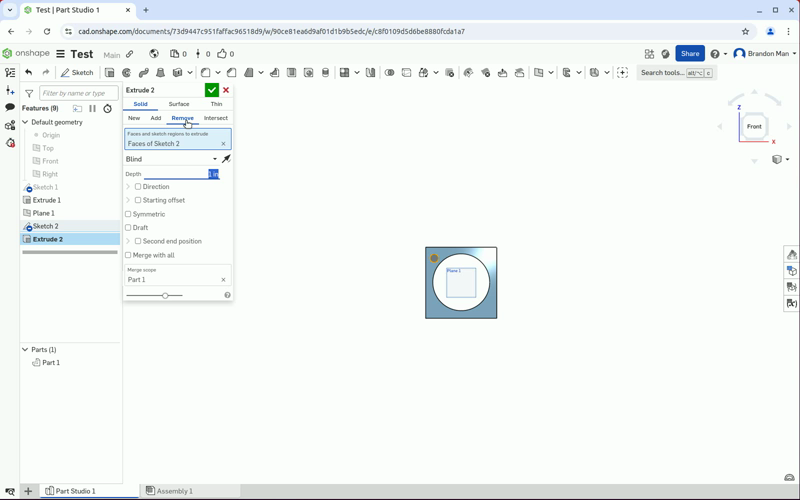
text(4.333)
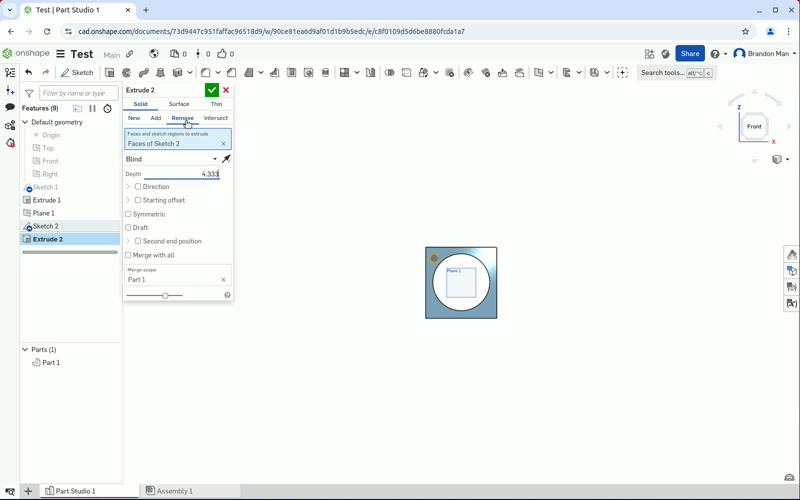
key(tab, 6)
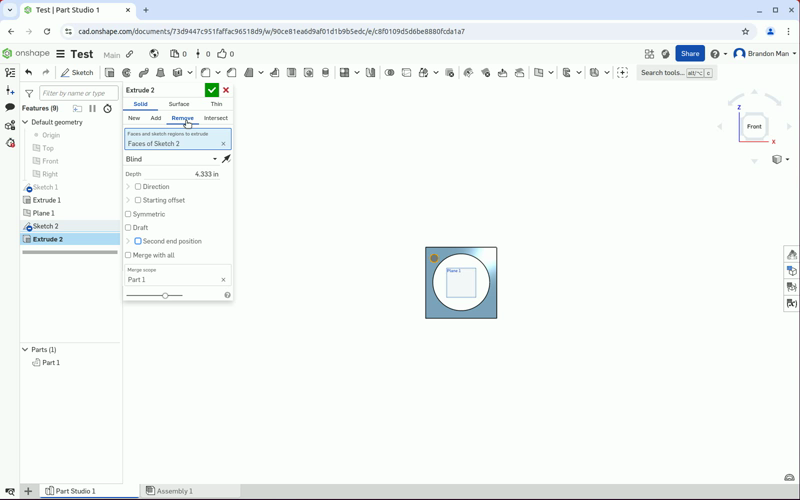
key(space)
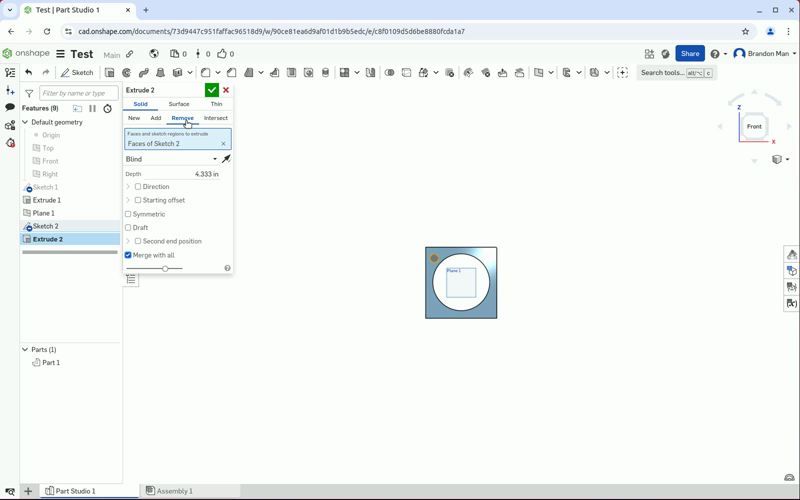
key(enter)
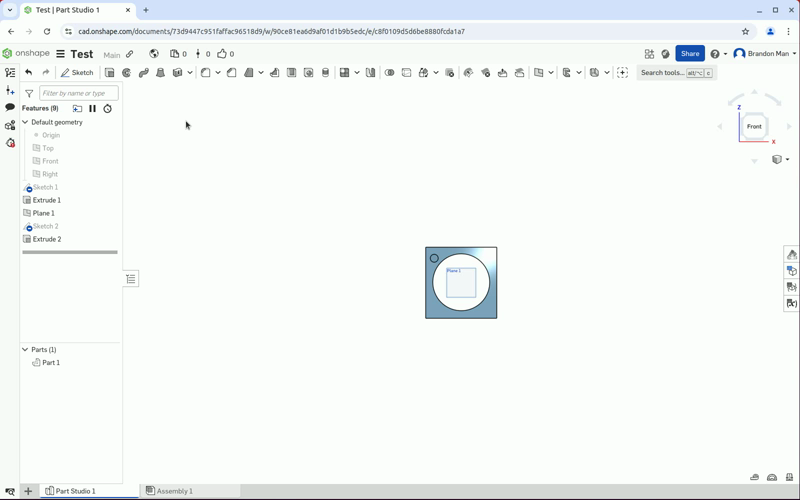
key(shift+h)
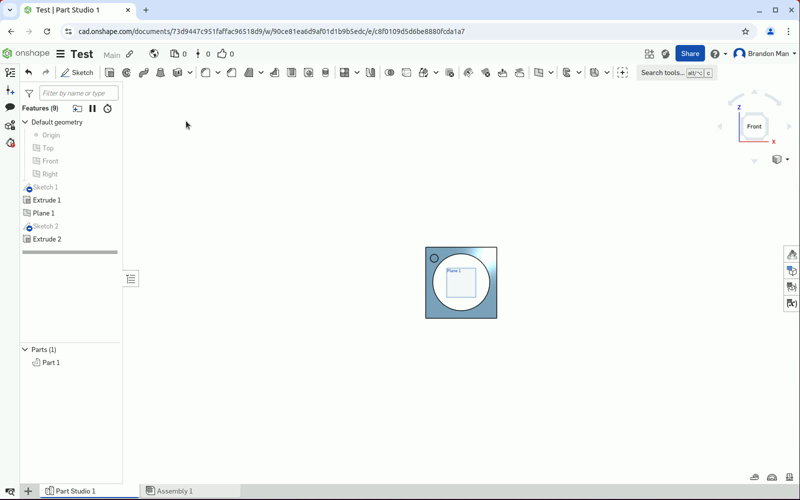
key(shift+h)
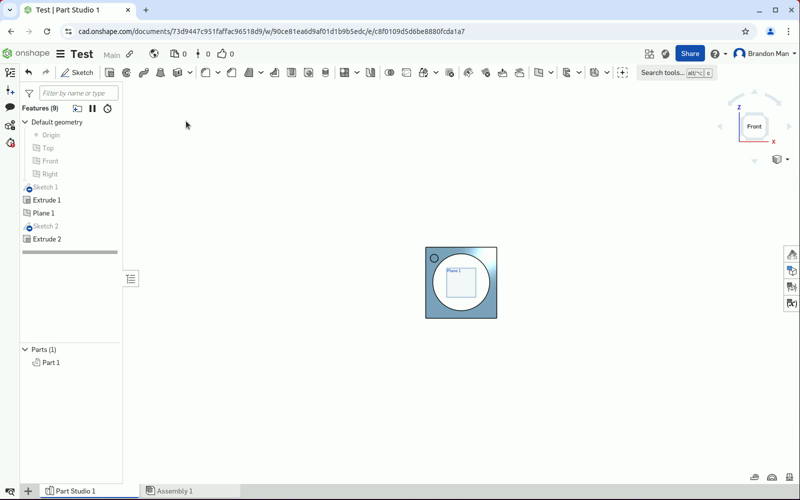
mouse_move(73, 189)
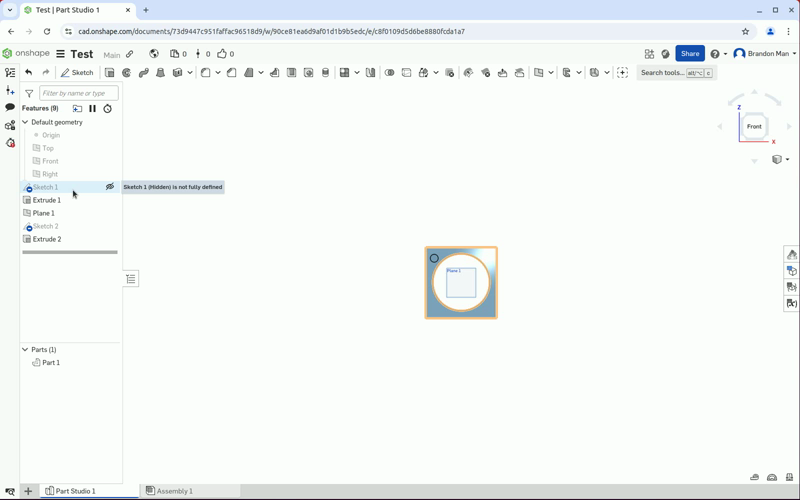
click(73, 189)
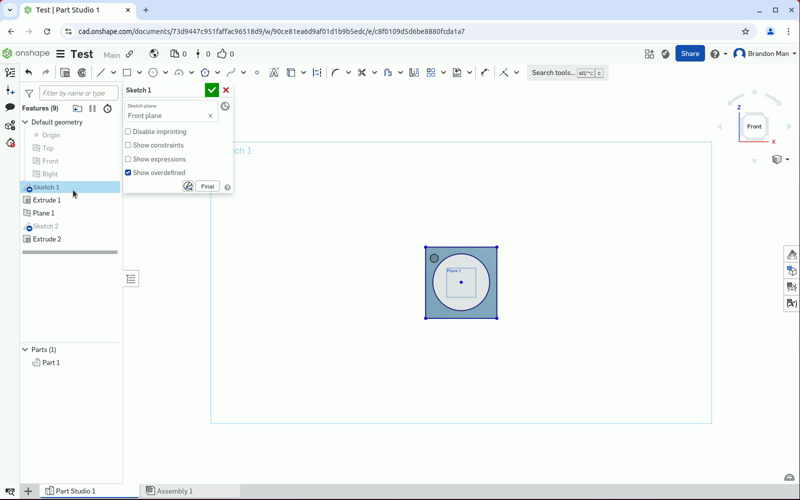
mouse_move(229, 92)
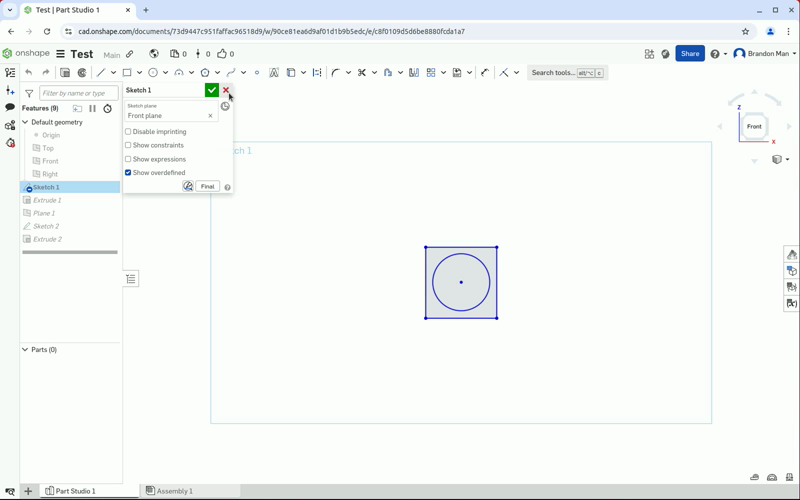
click(229, 92)
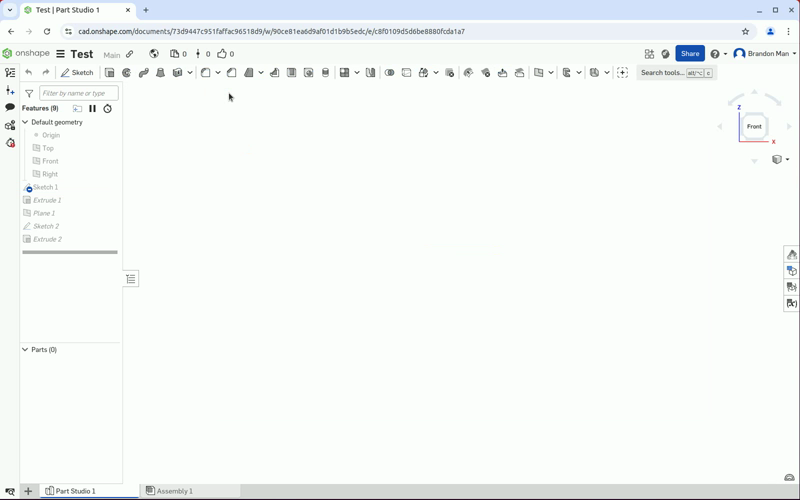
key(shift+s)
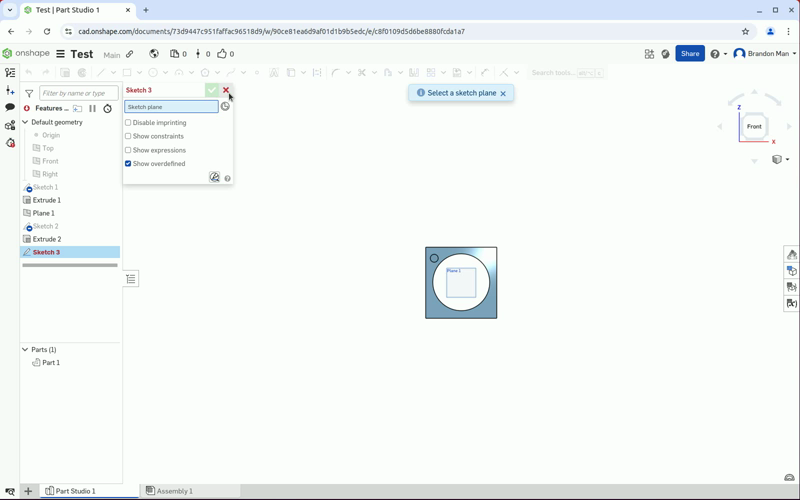
mouse_move(73, 215)
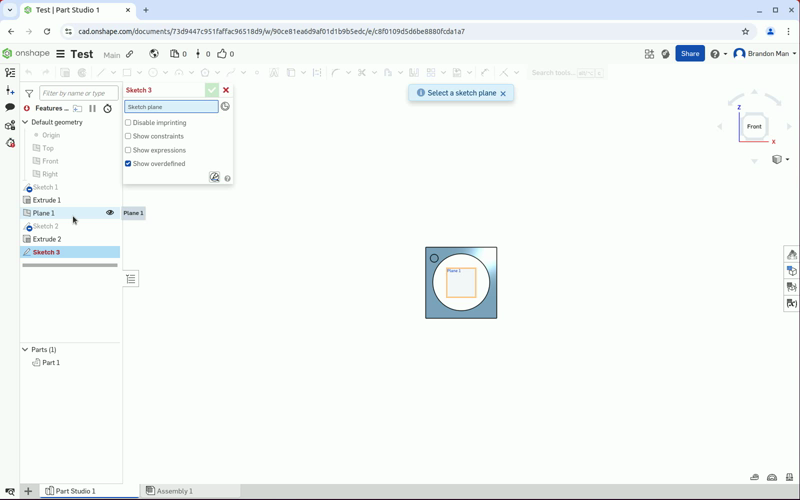
click(73, 215)
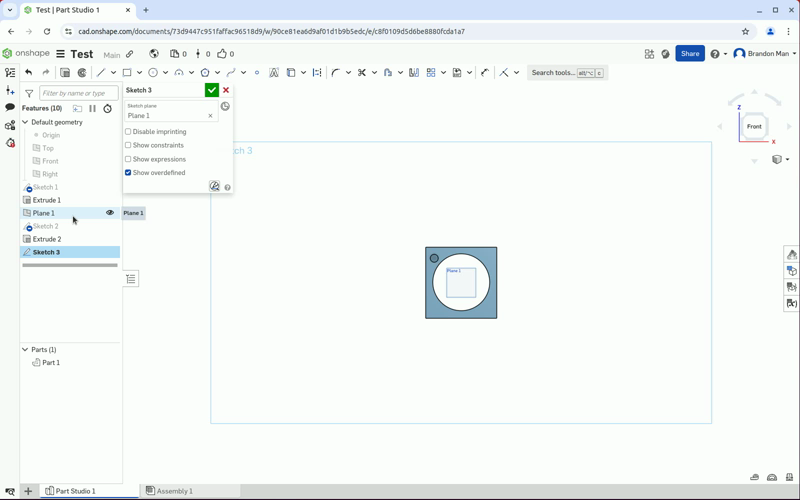
mouse_move(73, 352)
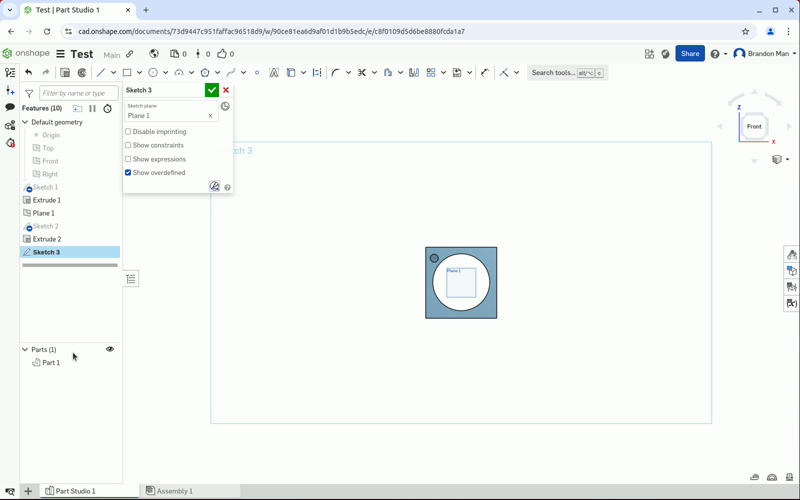
key(y)
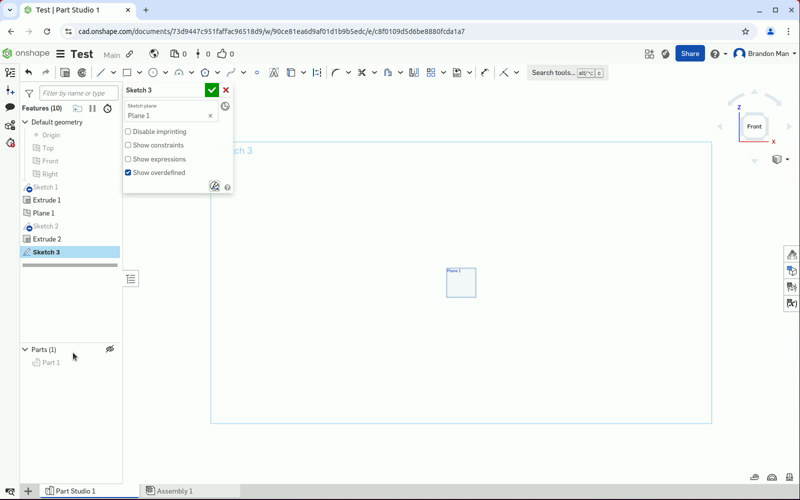
key(c)
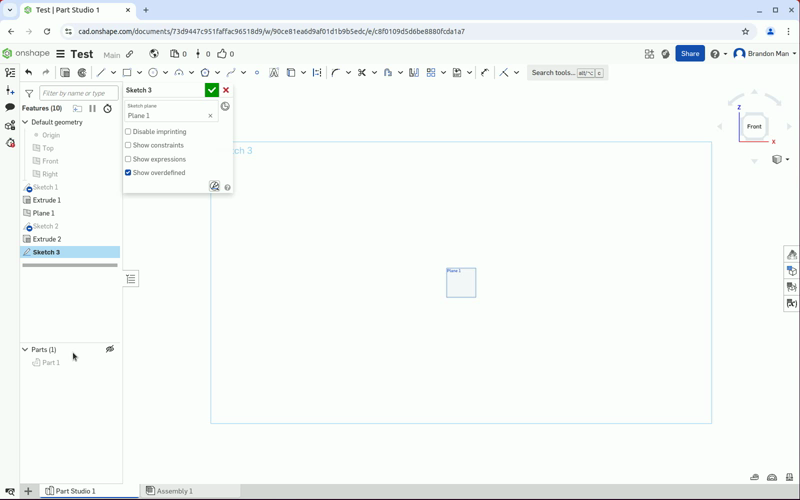
key_down(shift)
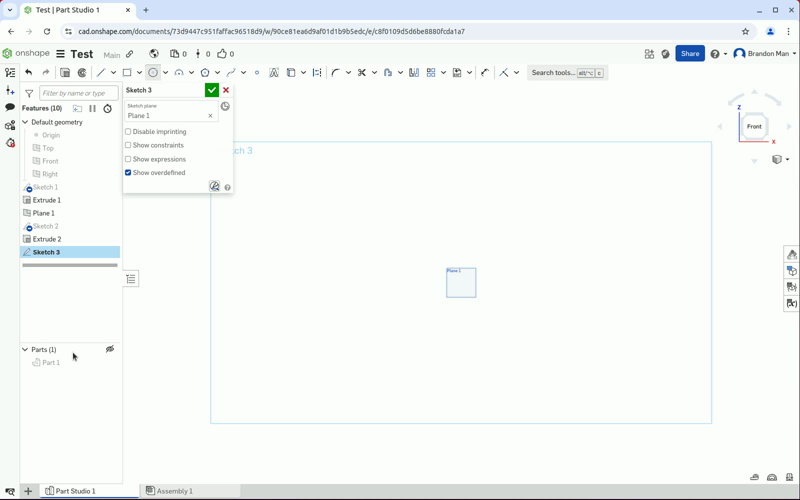
mouse_move(488, 258)
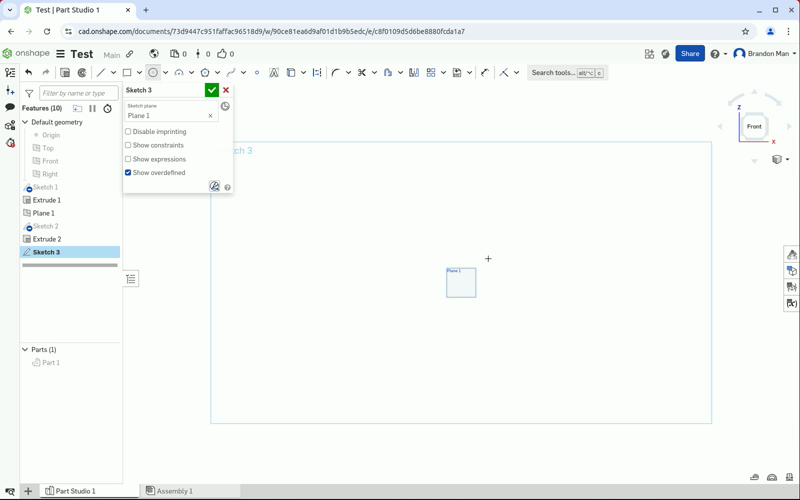
click(488, 258)
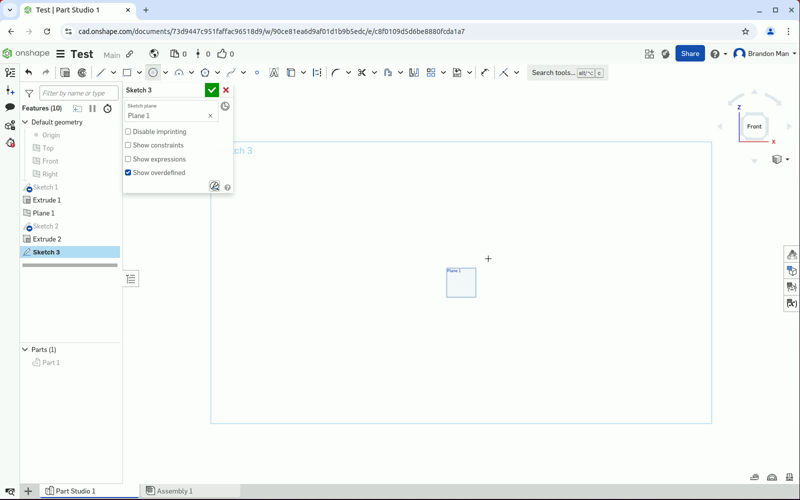
key_up(shift)
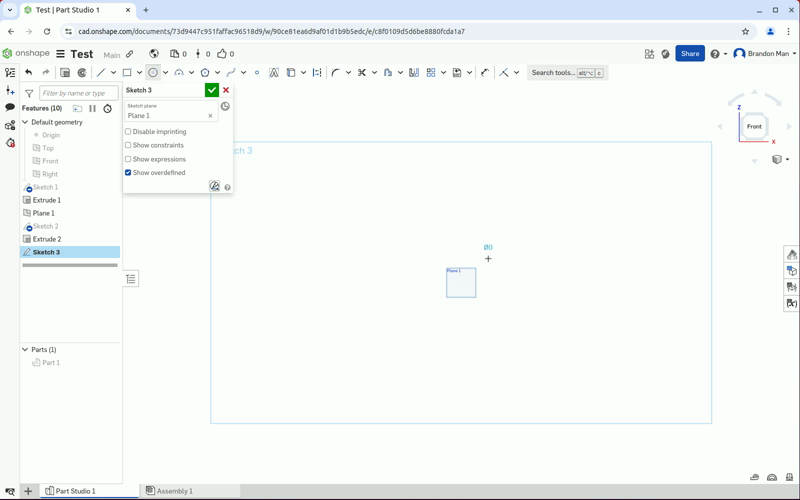
mouse_move(492, 258)
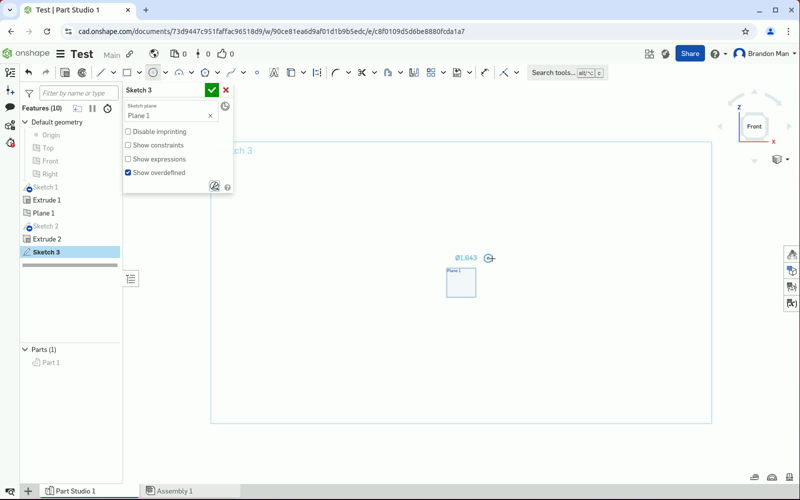
click(492, 258)
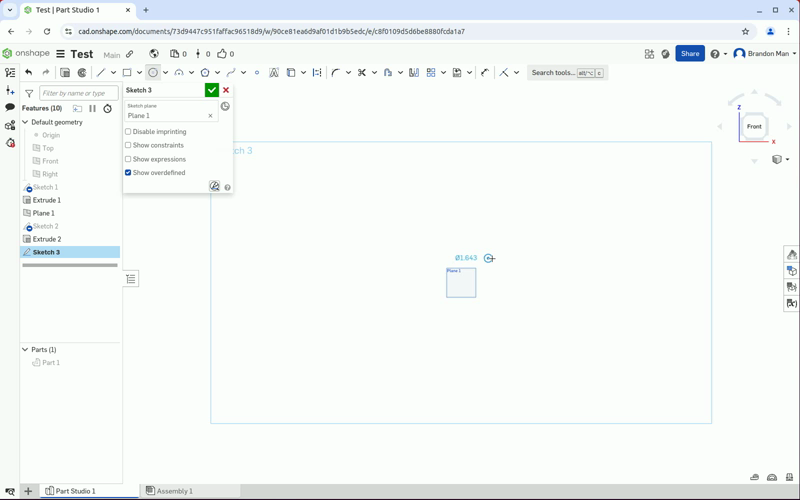
key(esc)
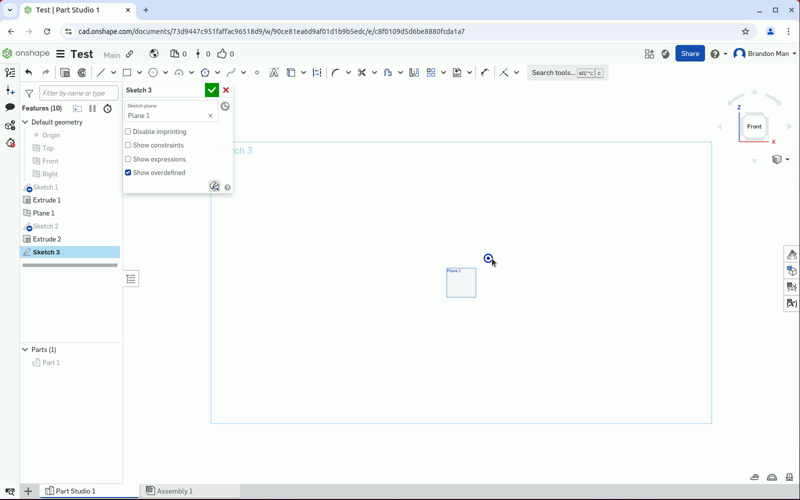
mouse_move(488, 260)
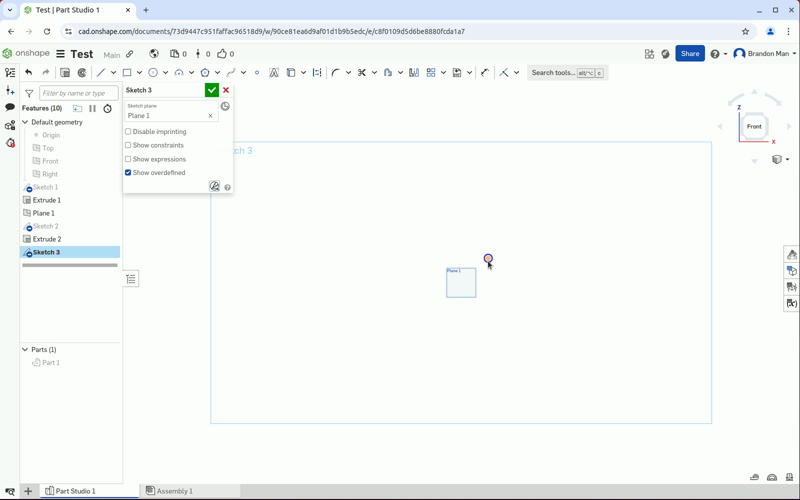
scroll(6)
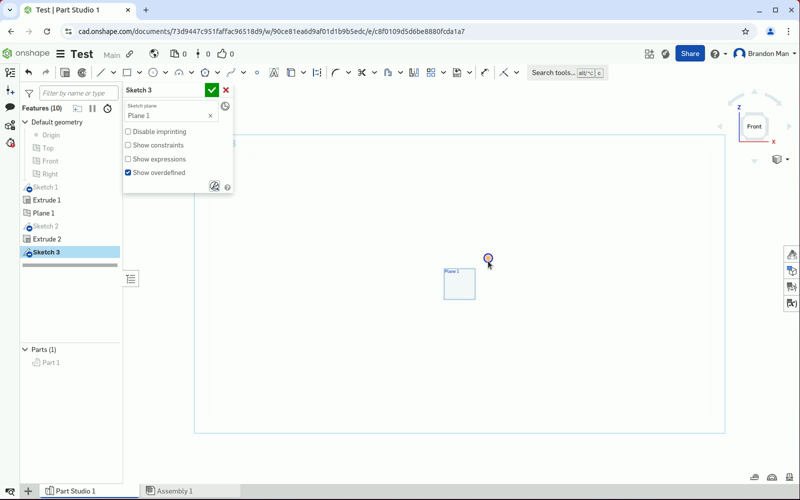
scroll(6)
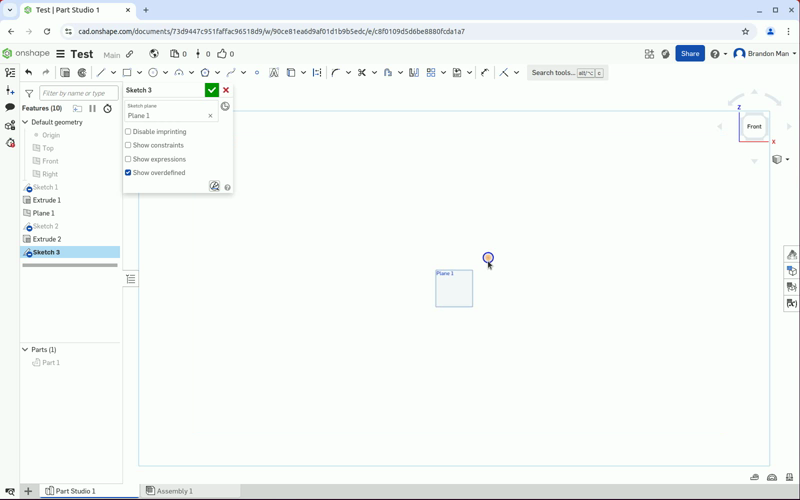
scroll(6)
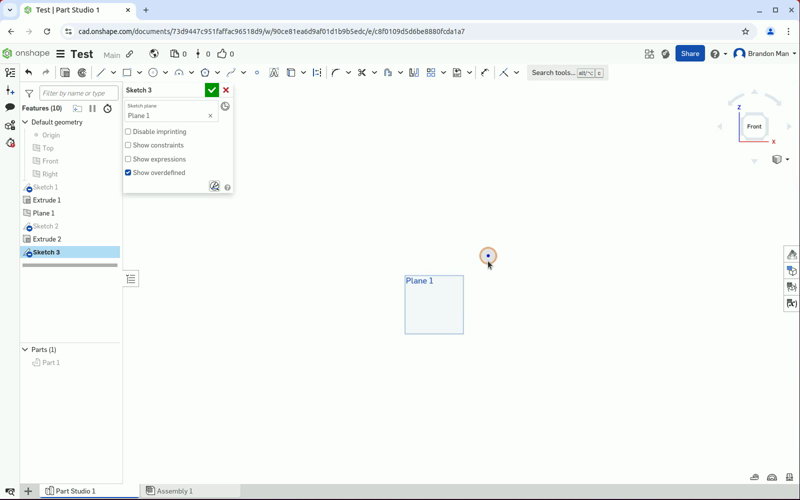
scroll(6)
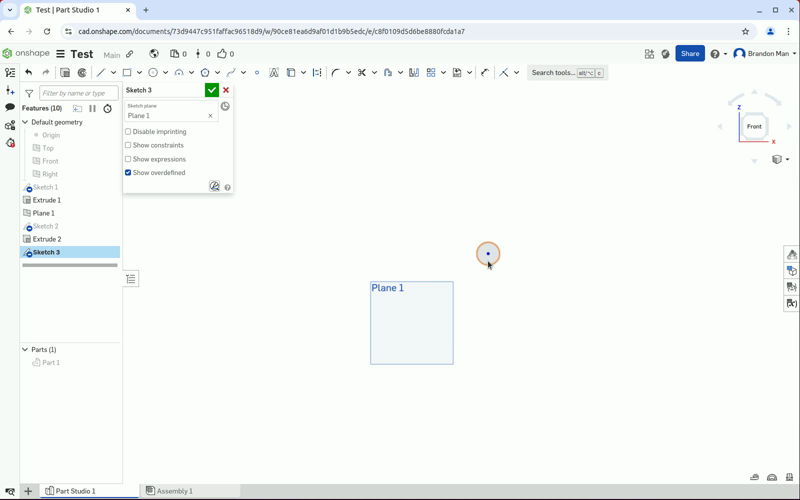
scroll(6)
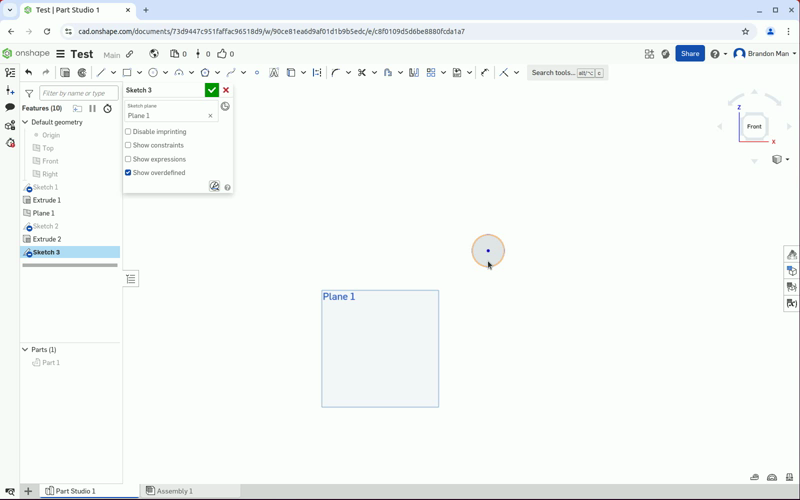
scroll(6)
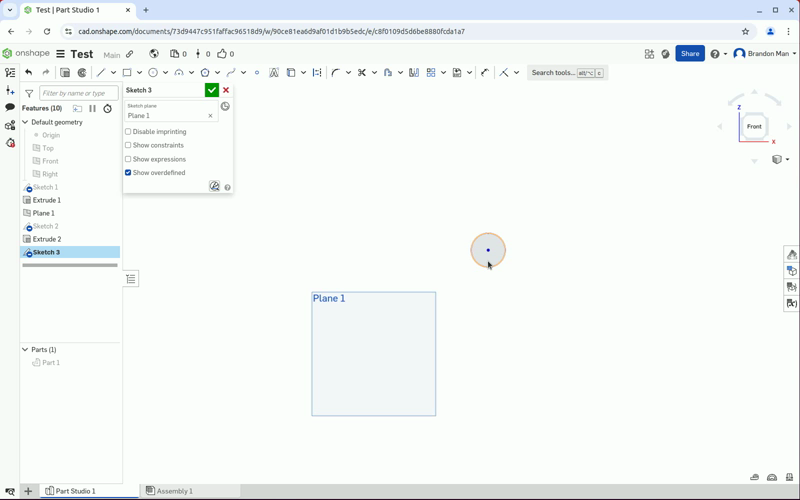
scroll(6)
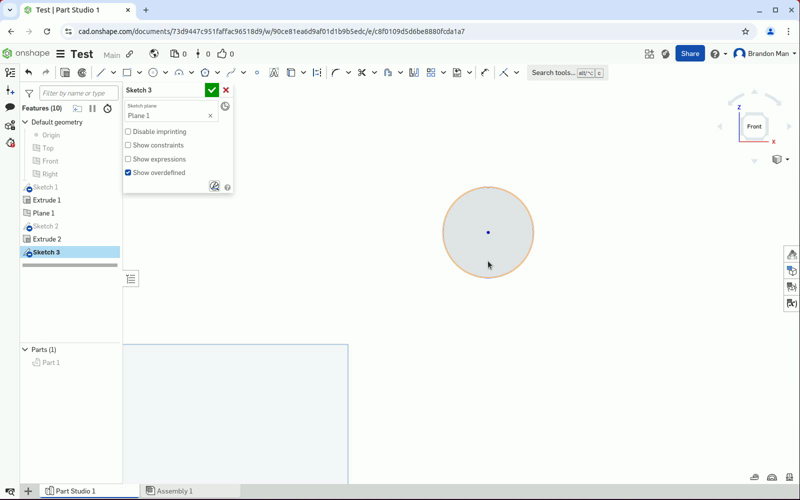
click(488, 260)
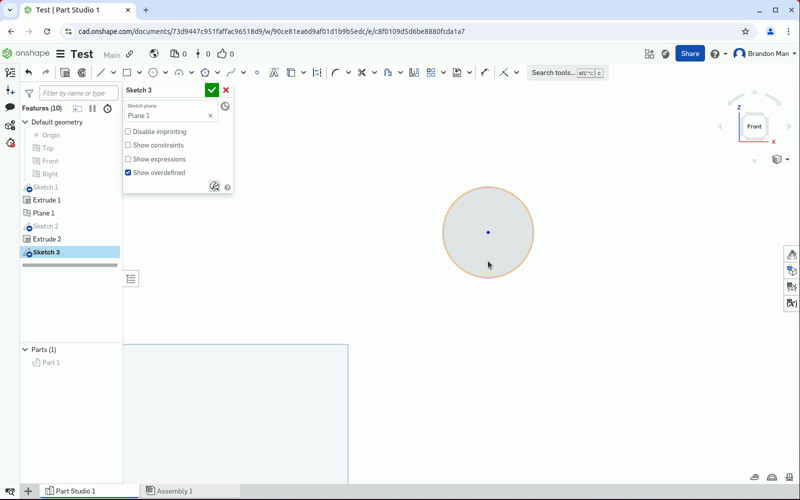
scroll(-6)
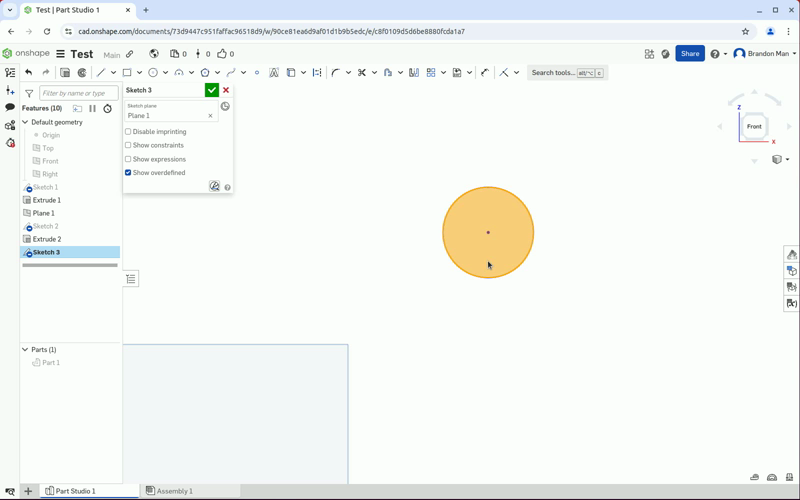
scroll(-6)
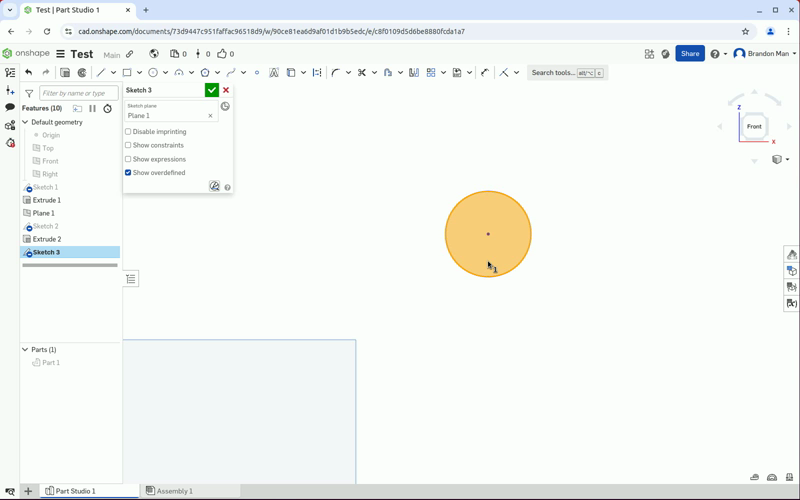
scroll(-6)
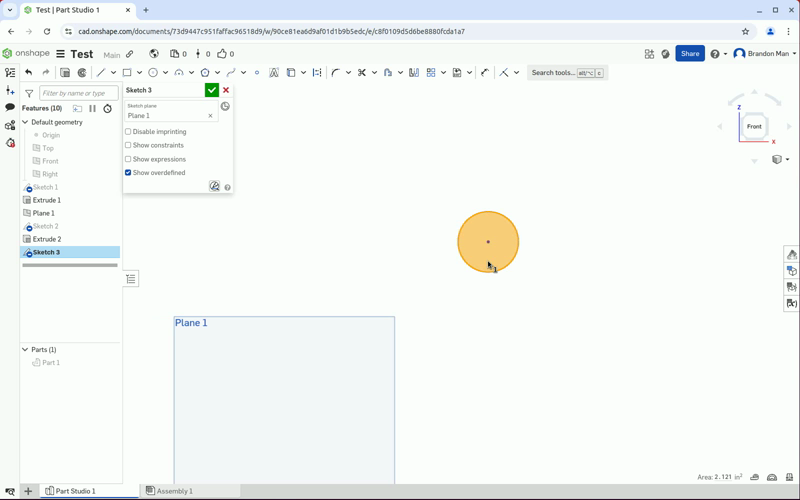
scroll(-6)
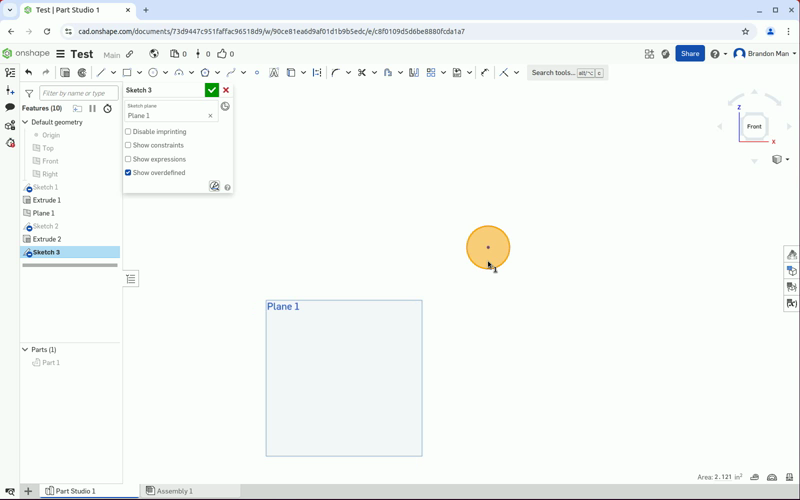
scroll(-6)
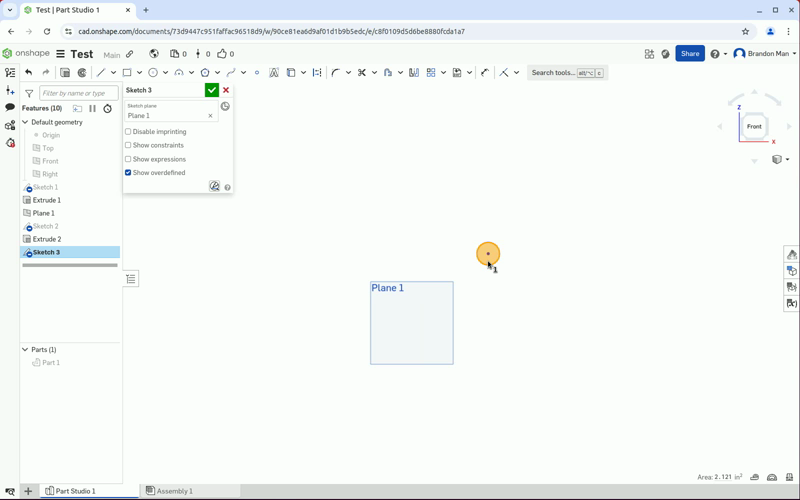
scroll(-6)
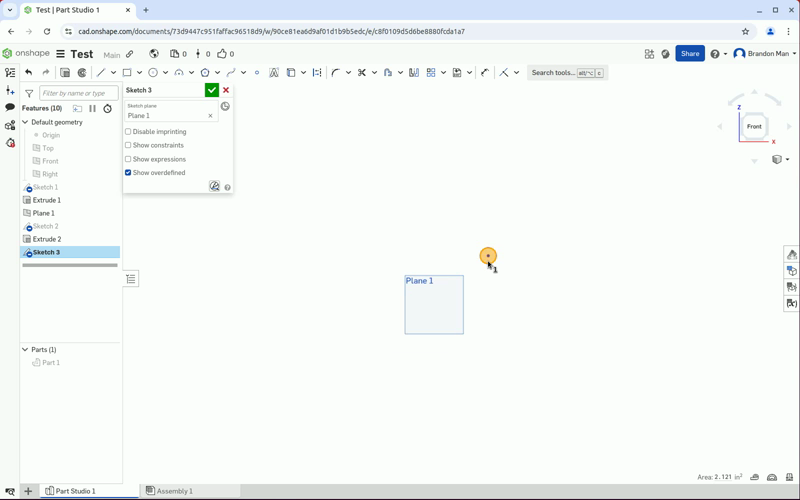
scroll(-6)
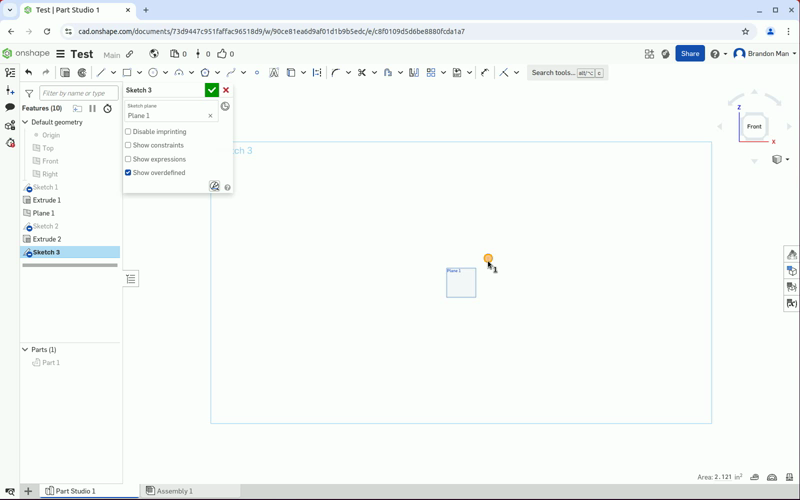
mouse_move(73, 352)
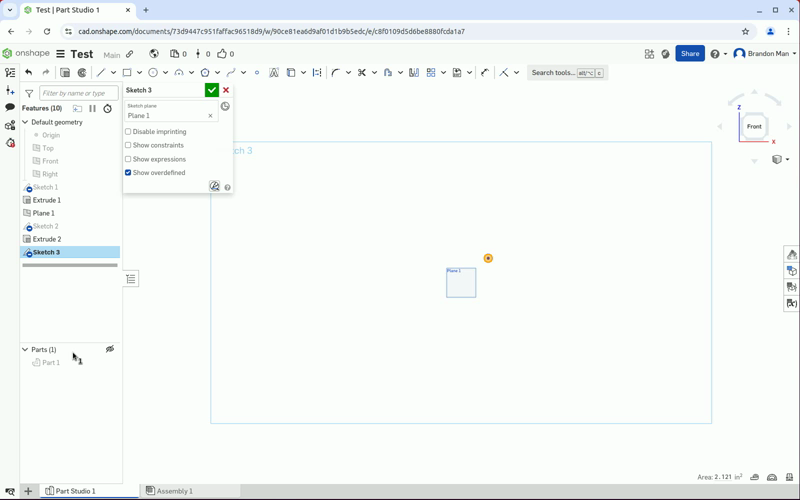
key(shift+y)
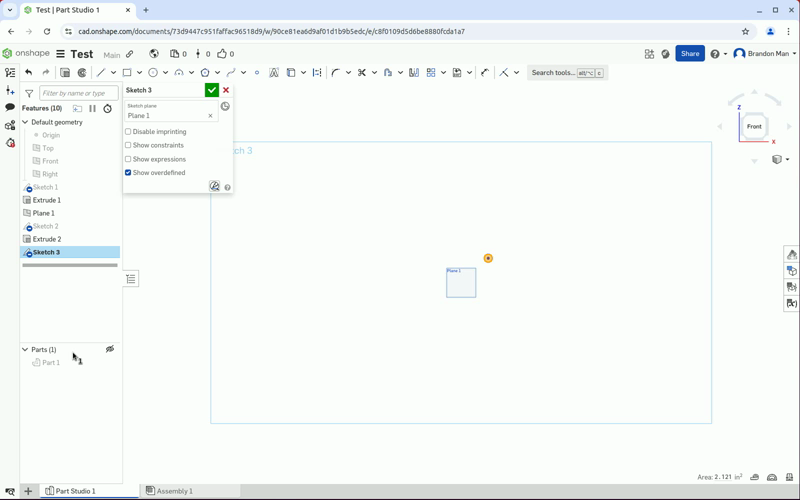
key(shift+e)
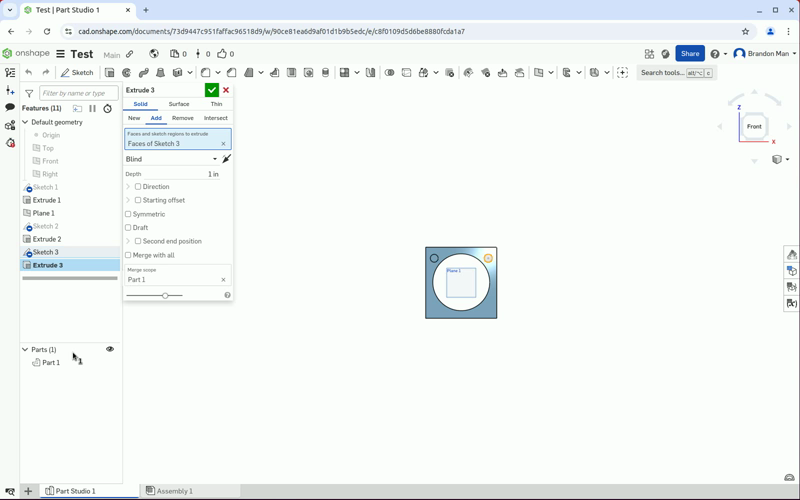
mouse_move(143, 106)
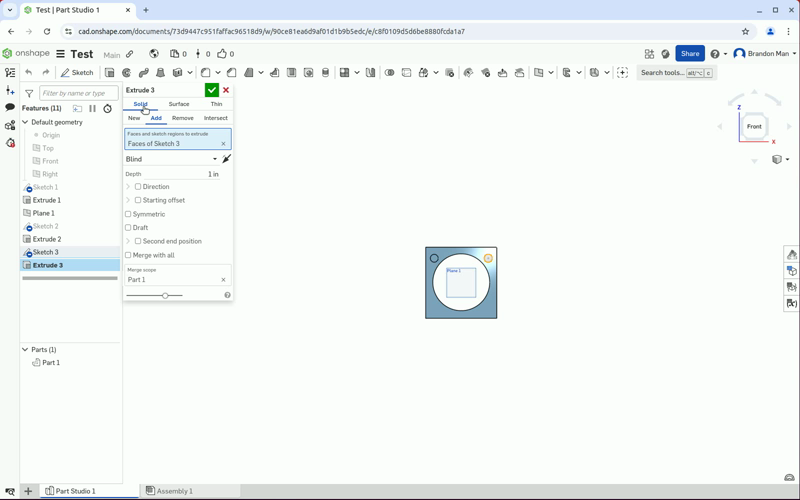
click(143, 106)
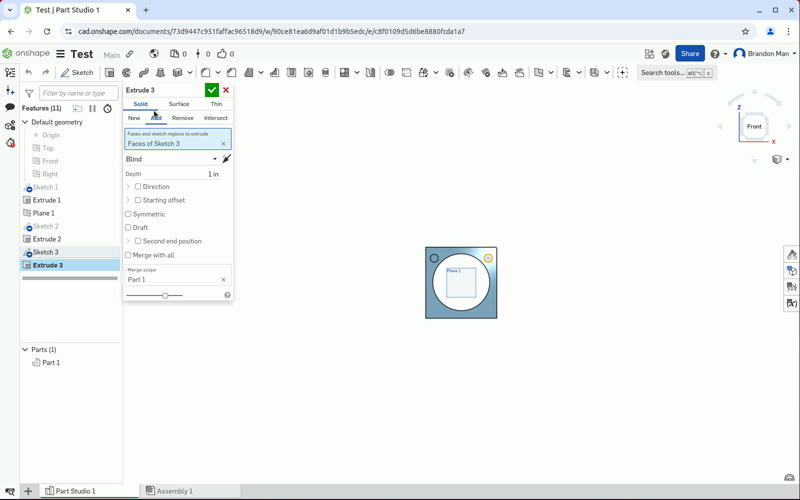
mouse_move(186, 120)
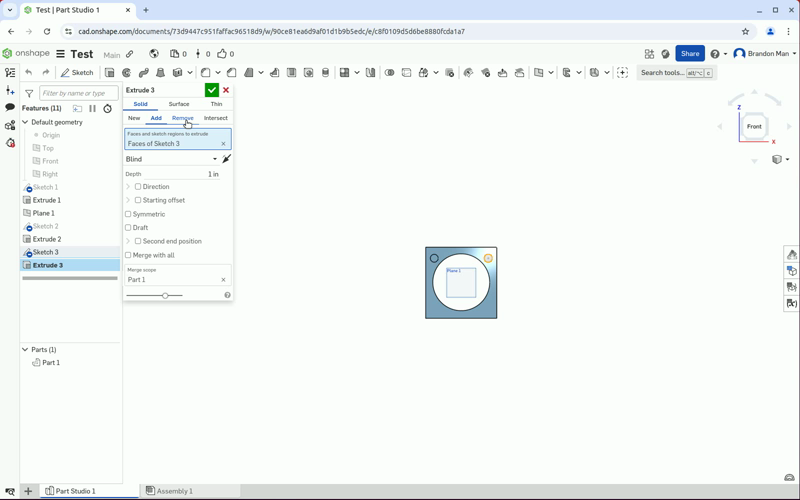
click(186, 120)
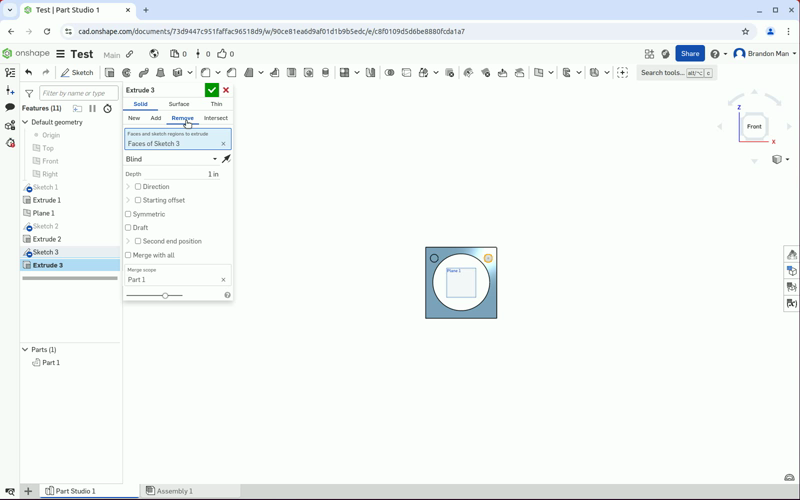
key(tab, 4)
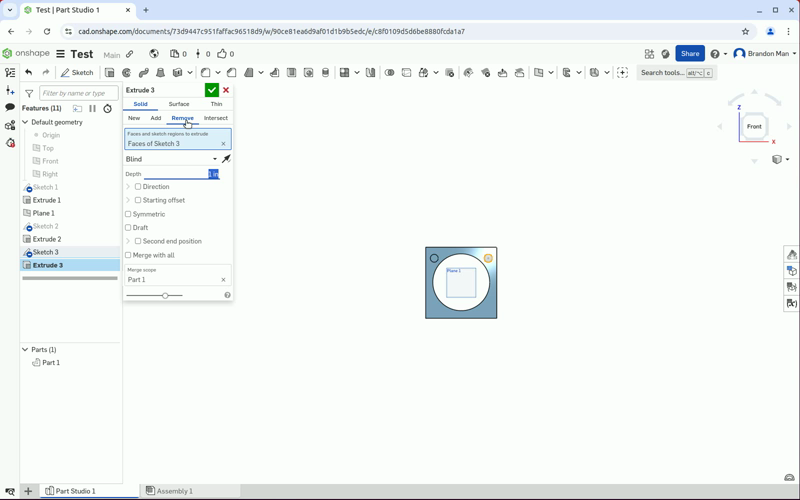
text(4.333)
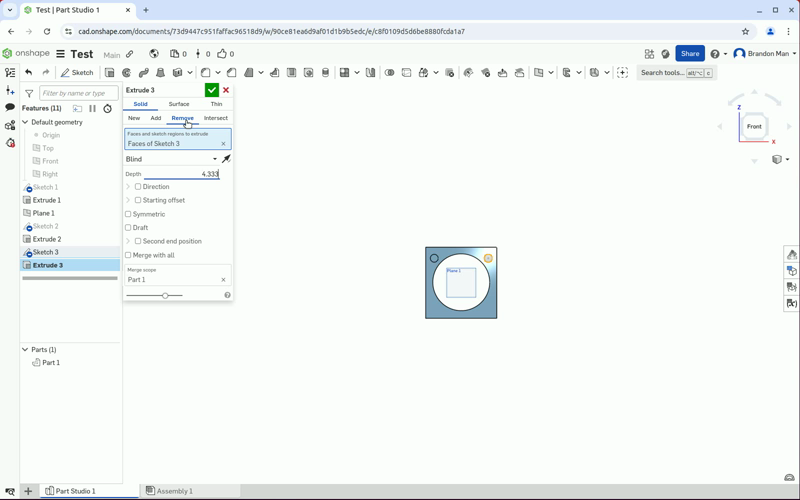
key(tab, 6)
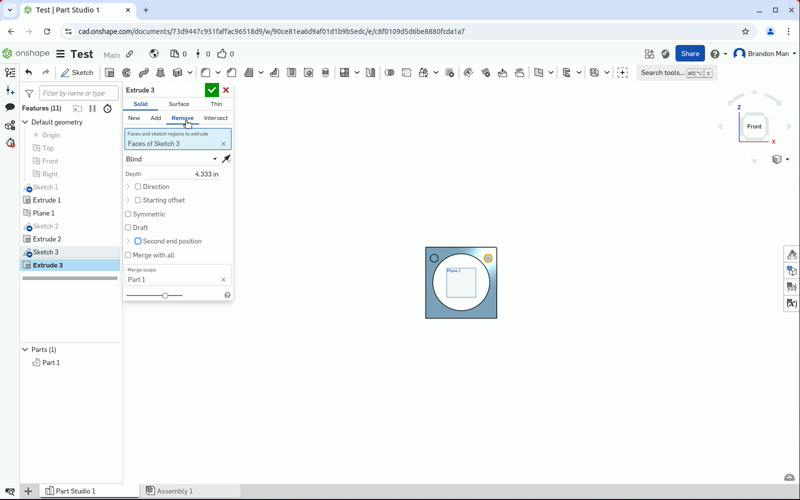
key(space)
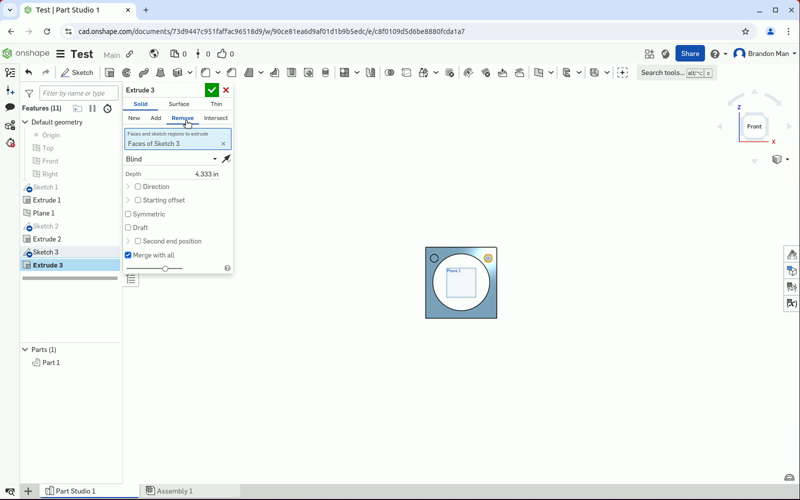
key(enter)
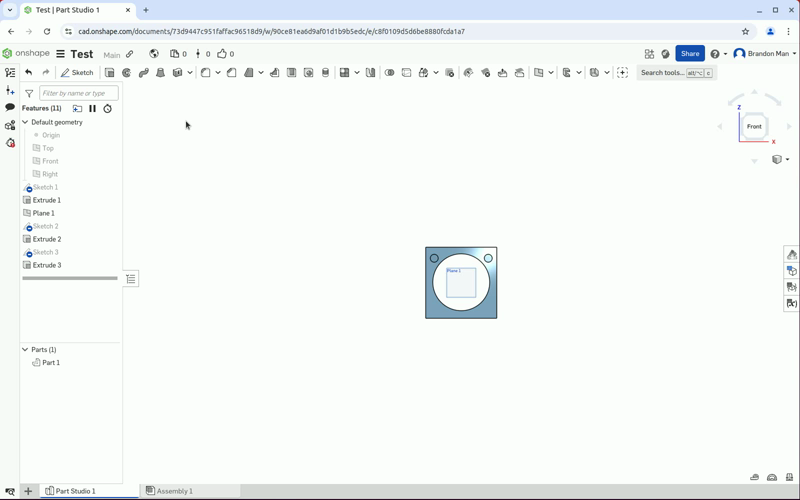
key(shift+h)
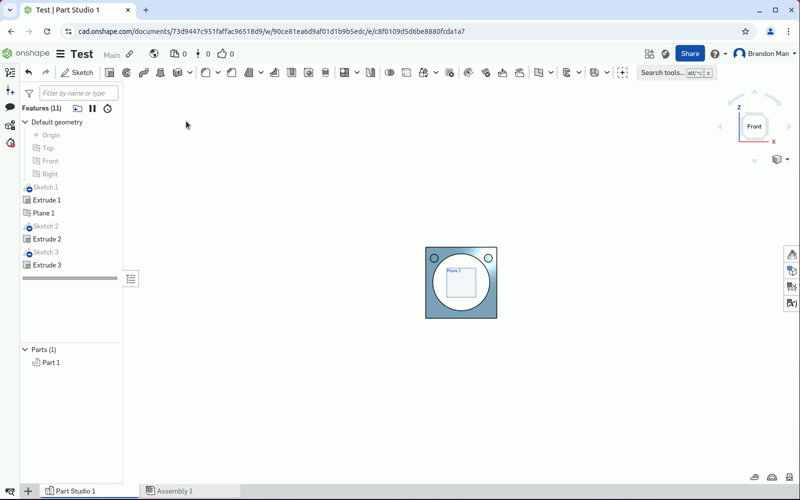
key(shift+h)
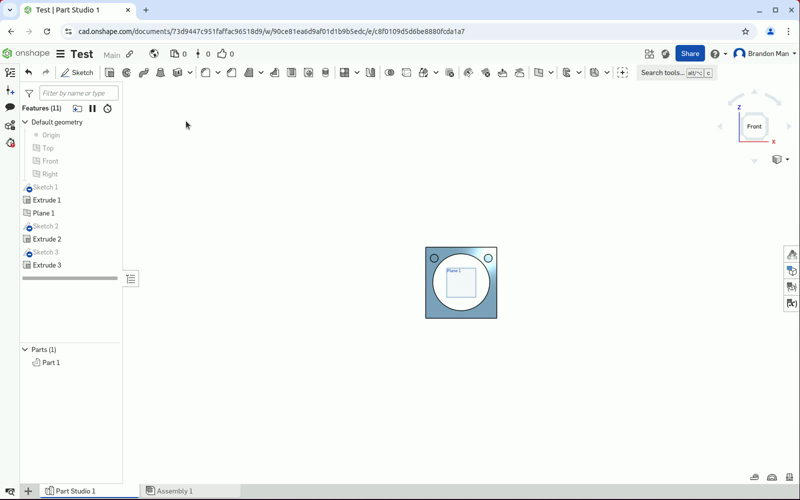
mouse_move(73, 189)
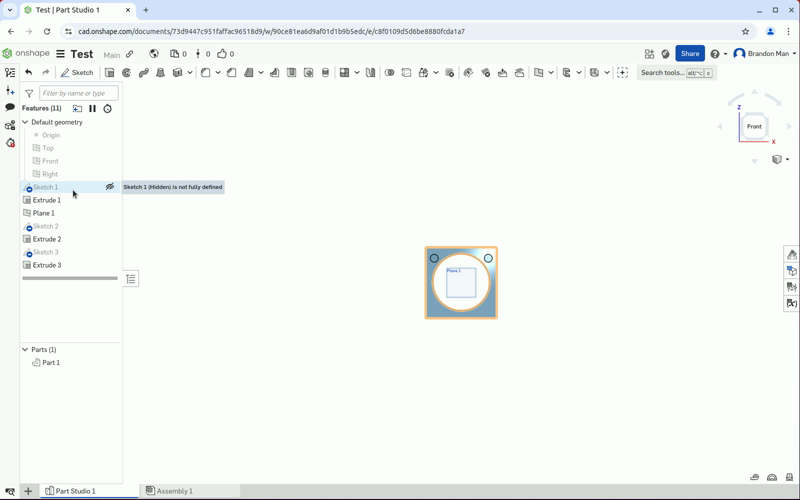
click(73, 189)
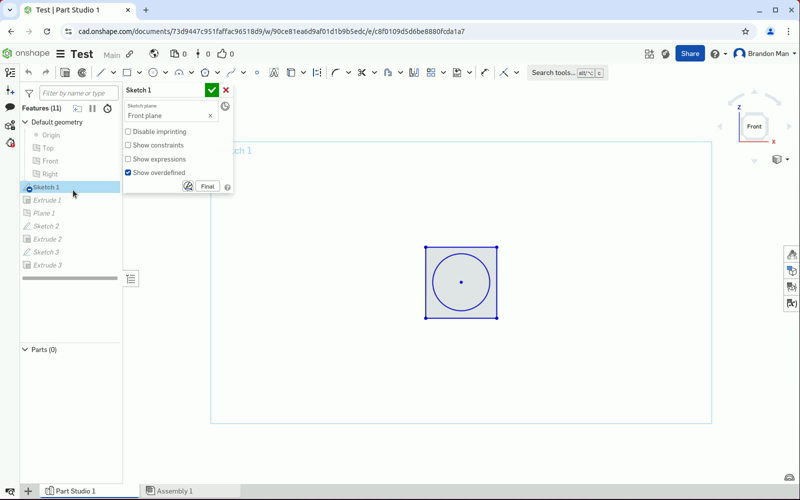
mouse_move(229, 92)
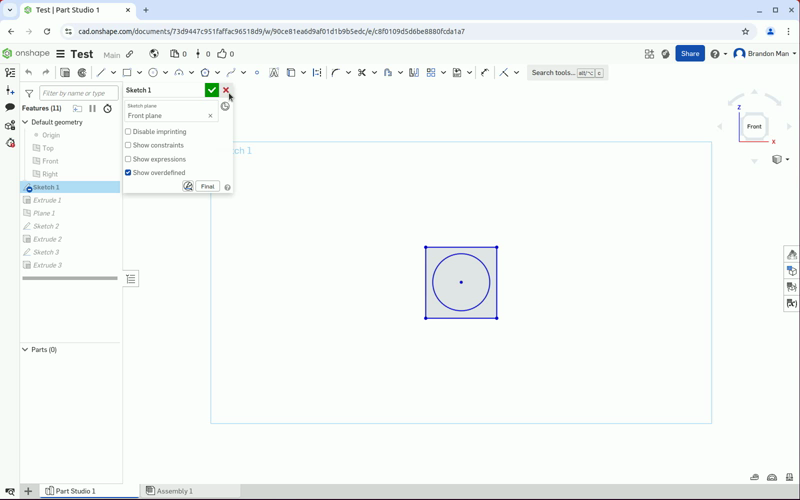
click(229, 92)
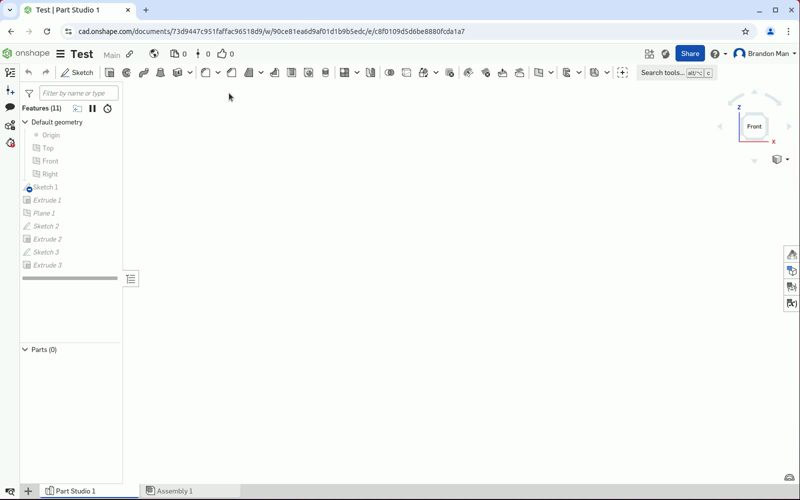
key(shift+s)
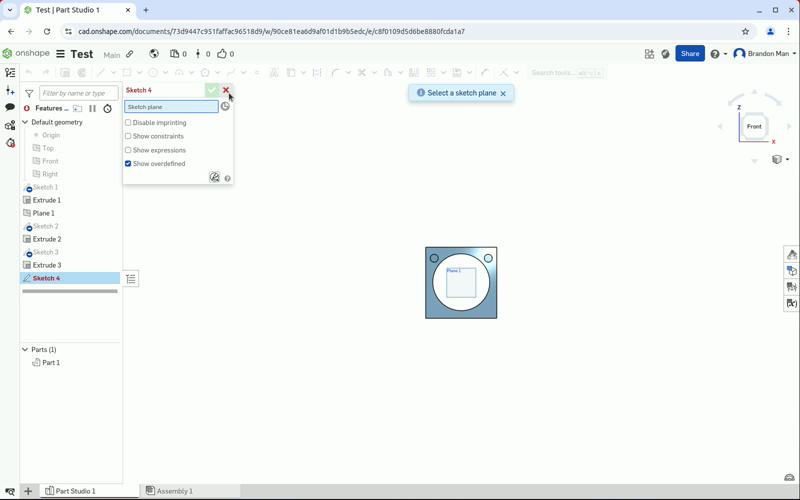
mouse_move(73, 215)
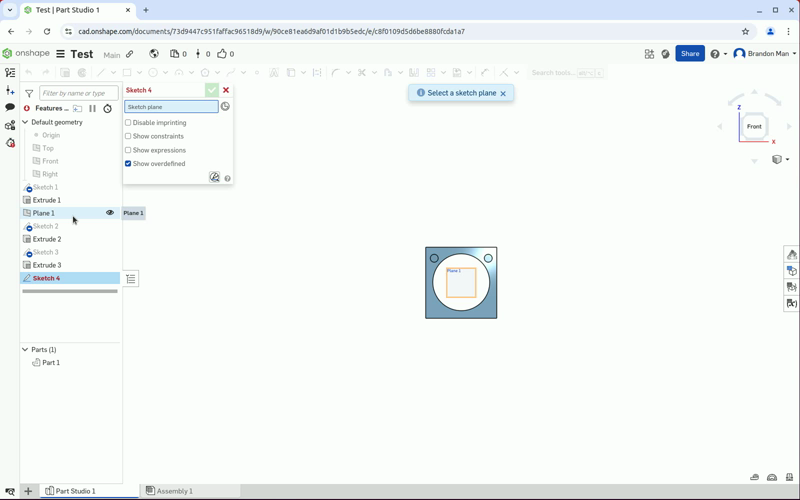
click(73, 215)
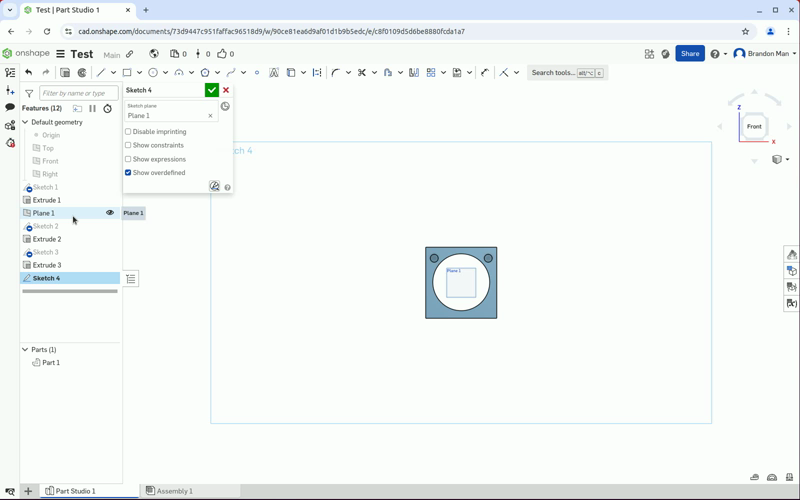
mouse_move(73, 352)
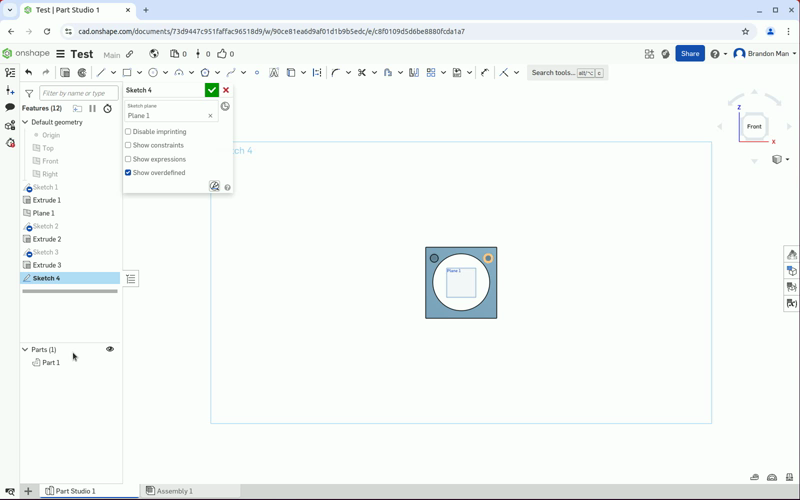
key(y)
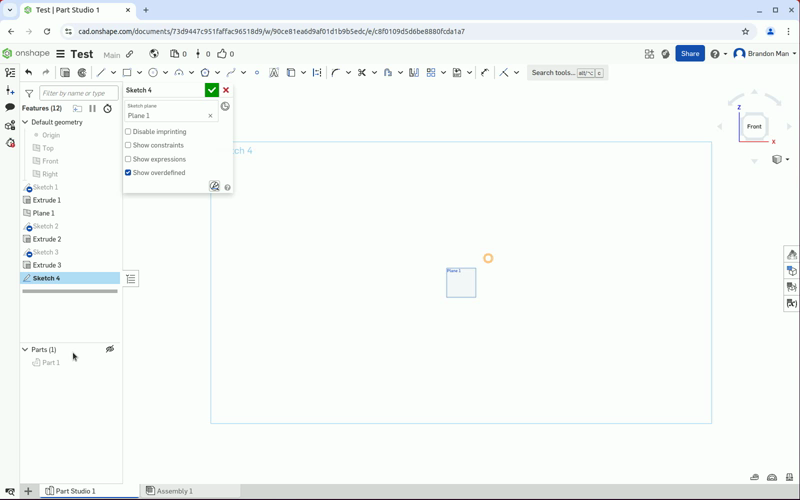
key(c)
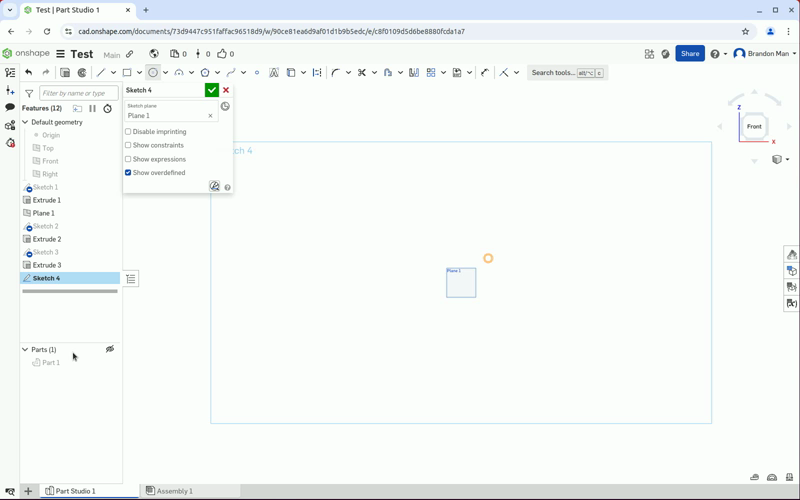
key_down(shift)
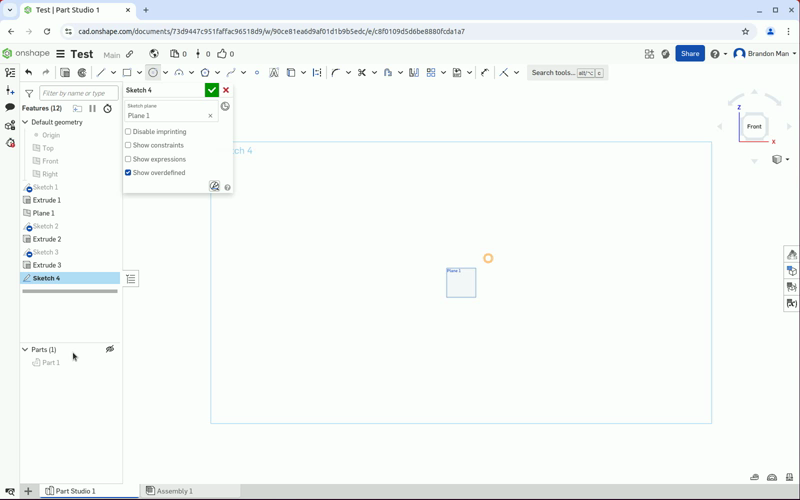
mouse_move(488, 308)
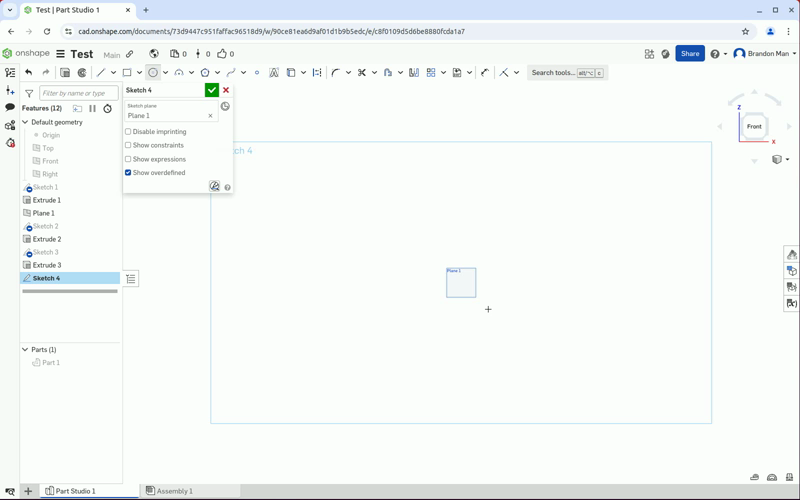
click(488, 308)
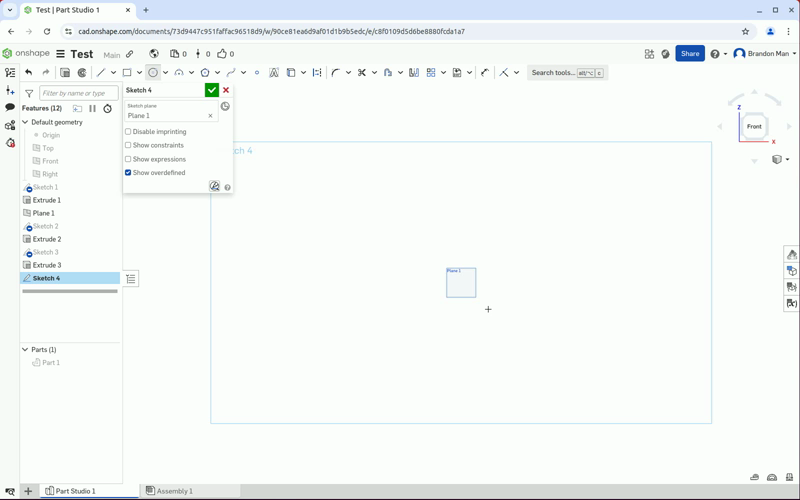
key_up(shift)
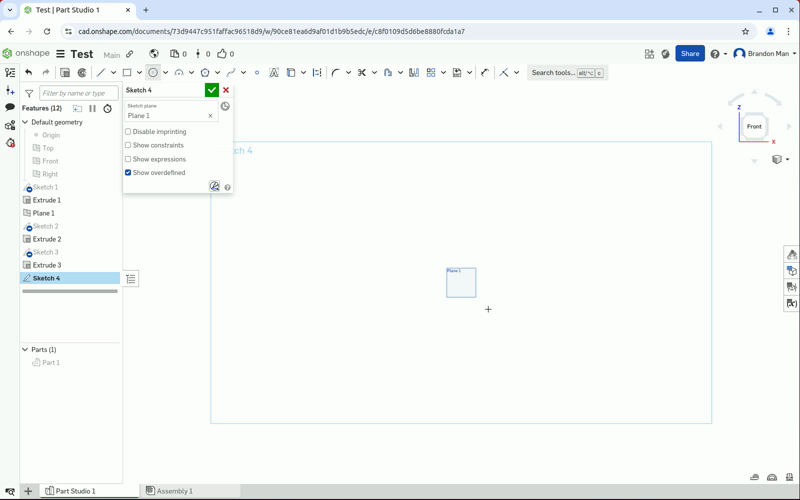
mouse_move(492, 308)
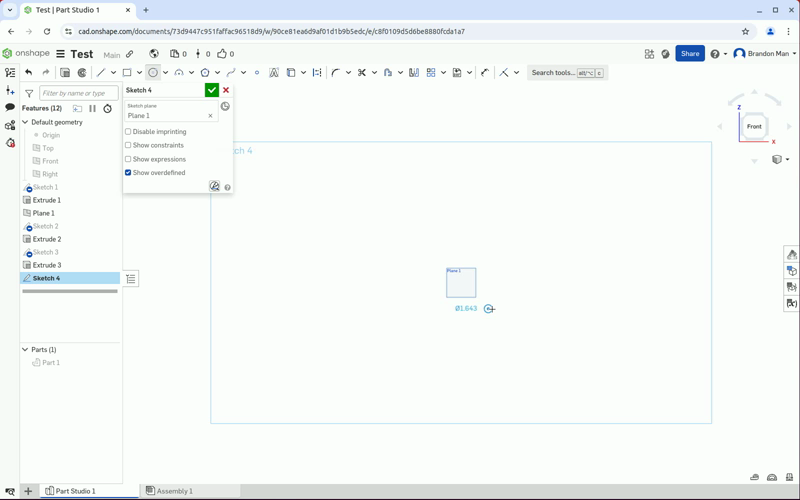
click(492, 308)
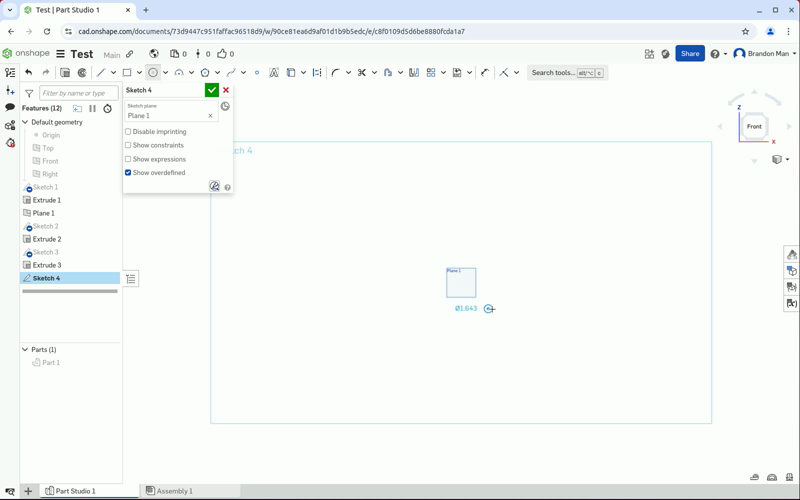
key(esc)
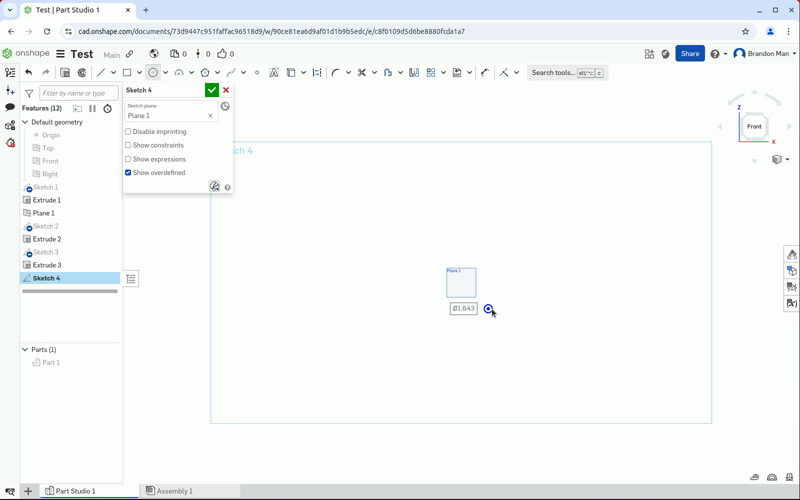
mouse_move(489, 306)
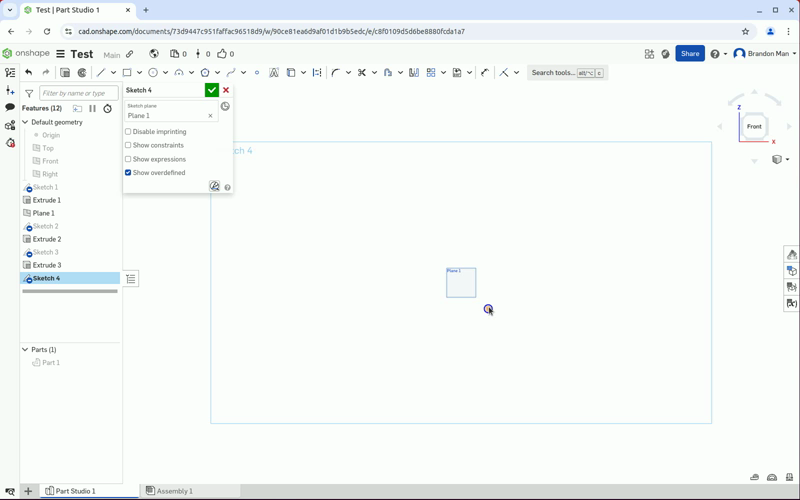
scroll(6)
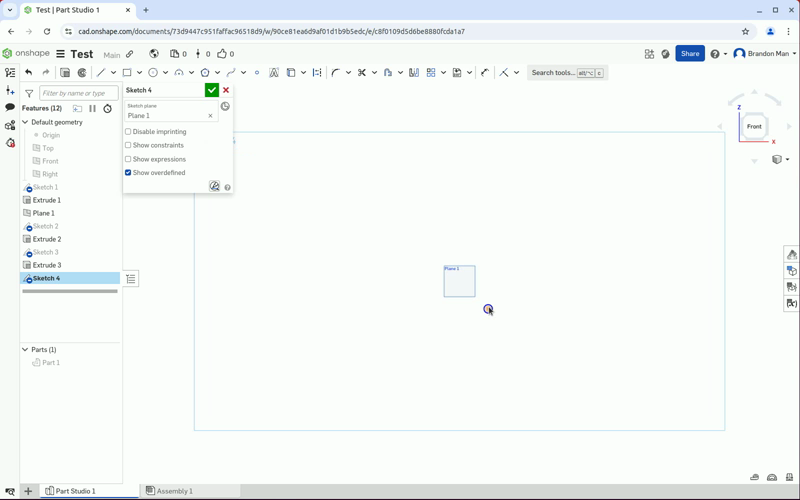
scroll(6)
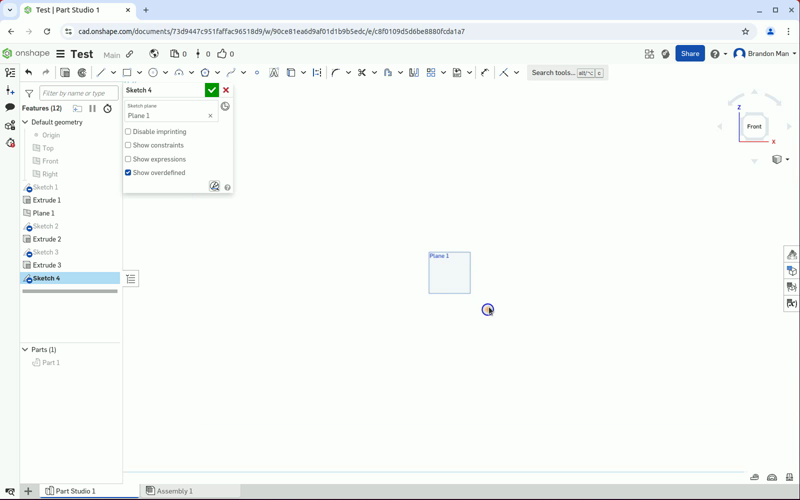
scroll(6)
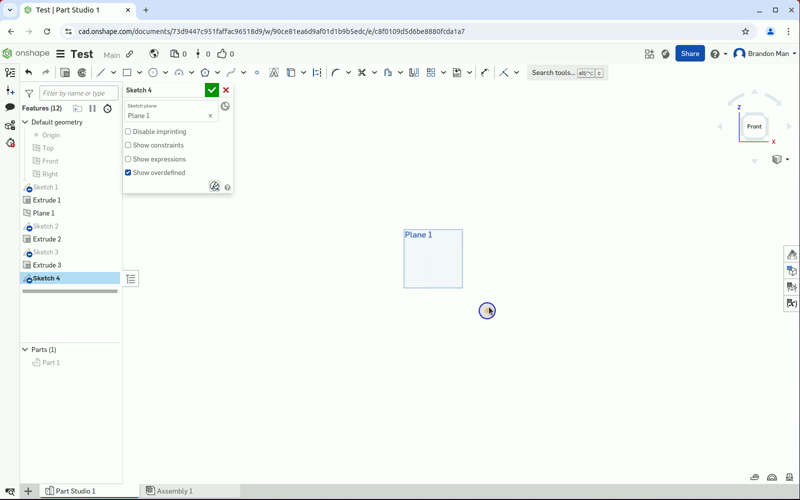
scroll(6)
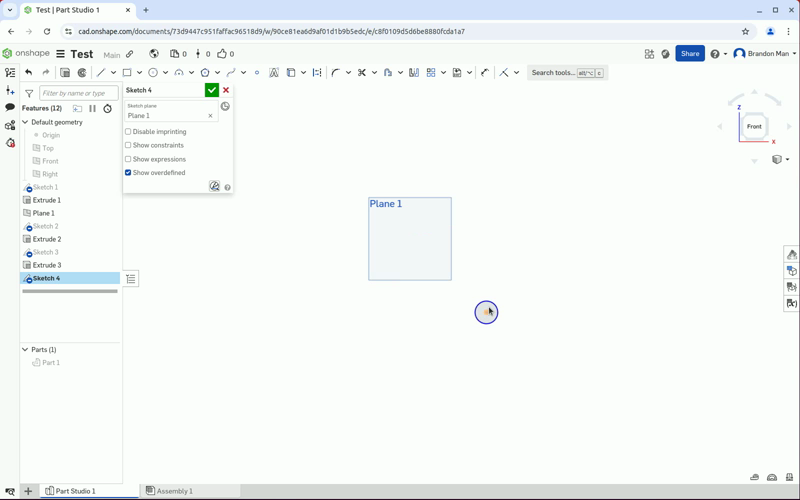
scroll(6)
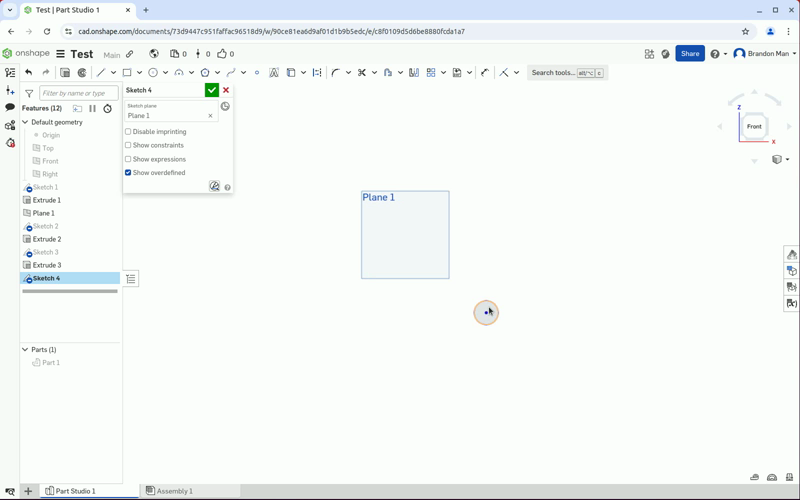
scroll(6)
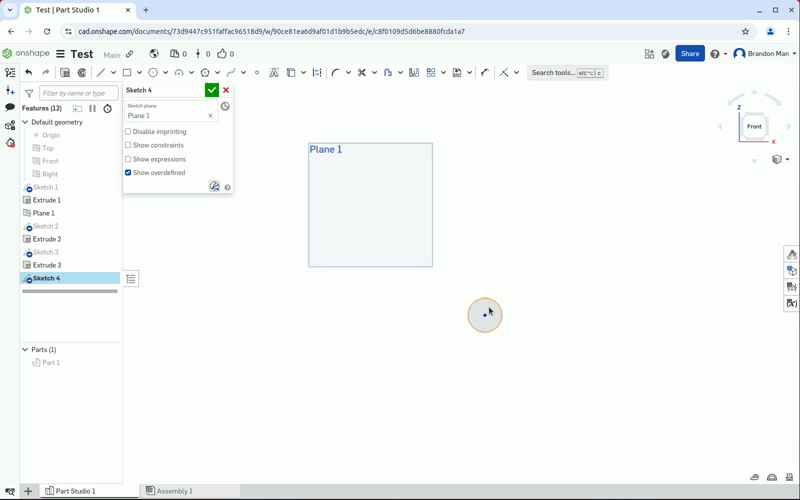
scroll(6)
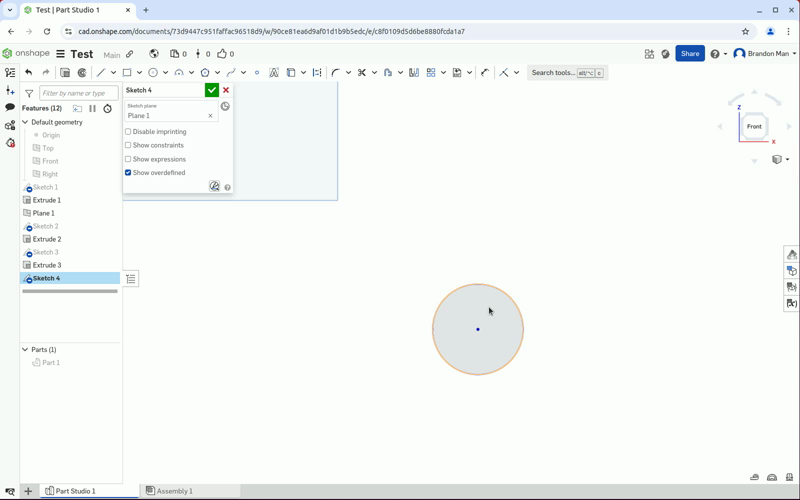
click(489, 306)
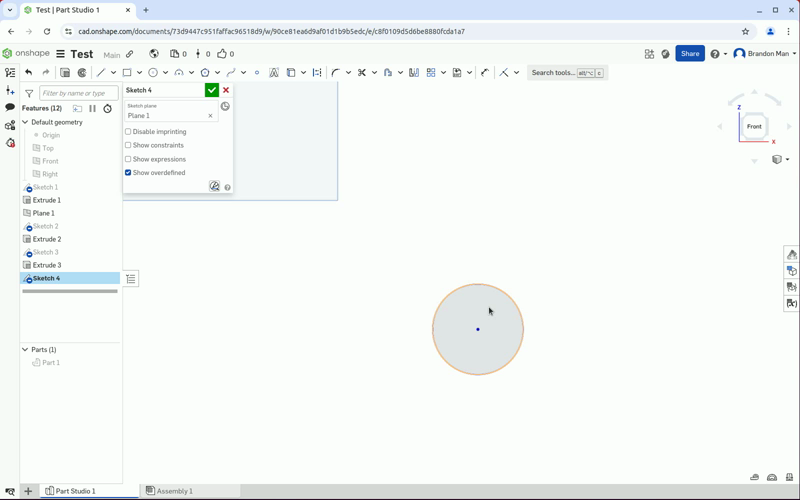
scroll(-6)
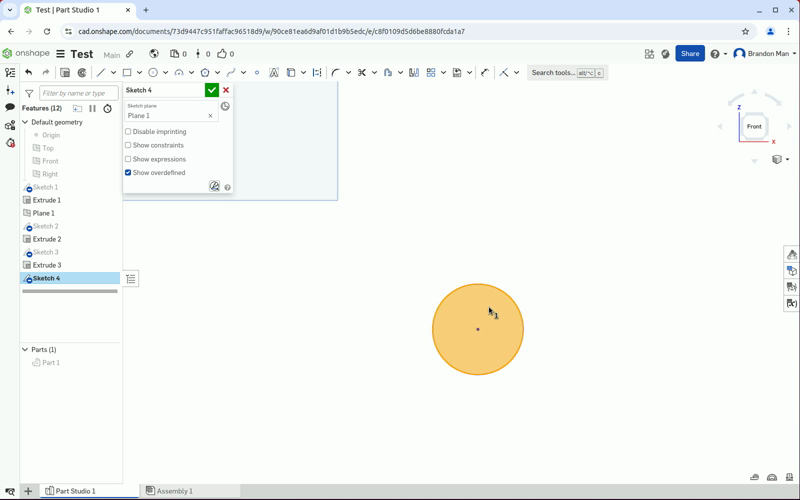
scroll(-6)
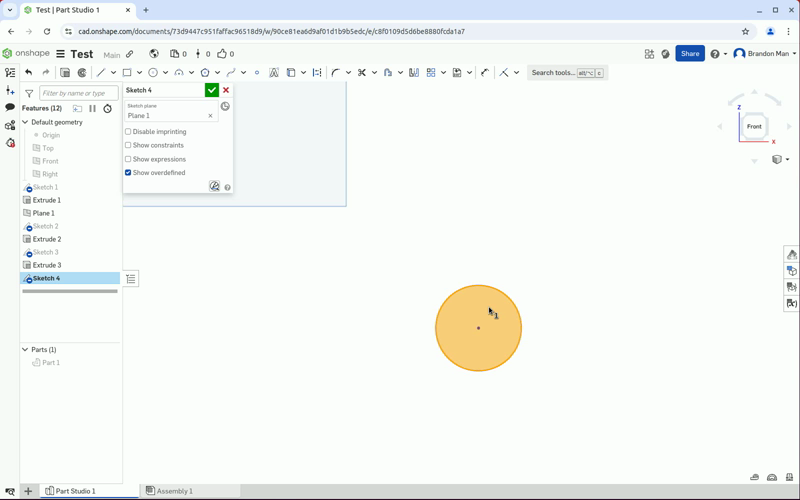
scroll(-6)
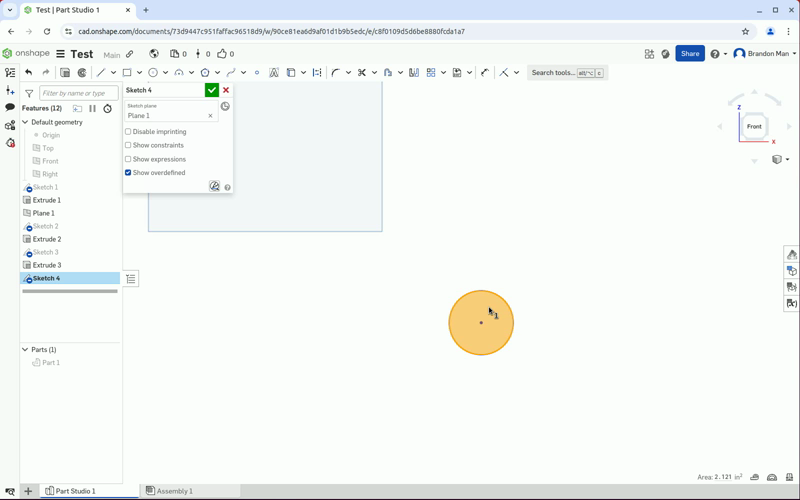
scroll(-6)
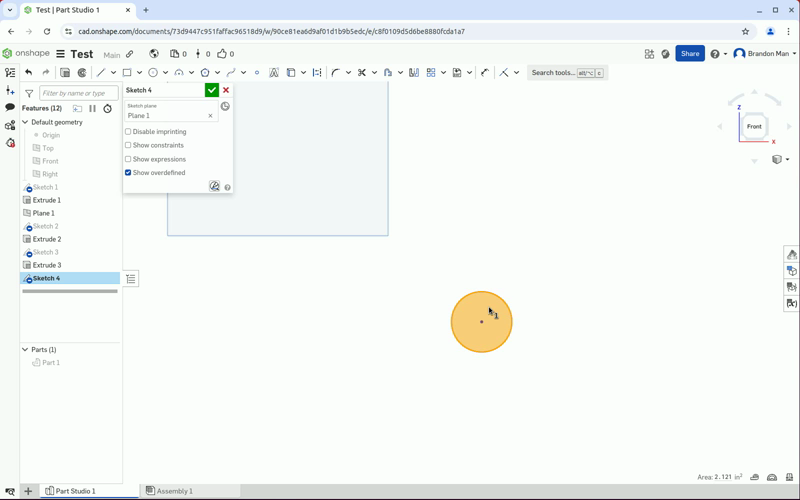
scroll(-6)
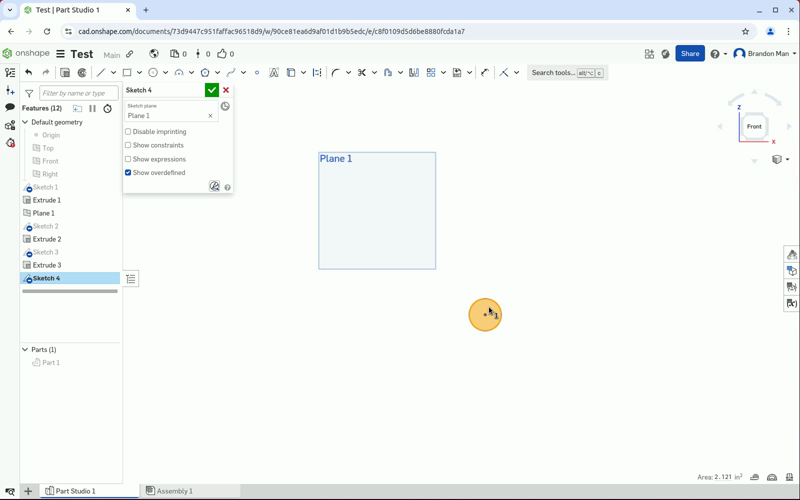
scroll(-6)
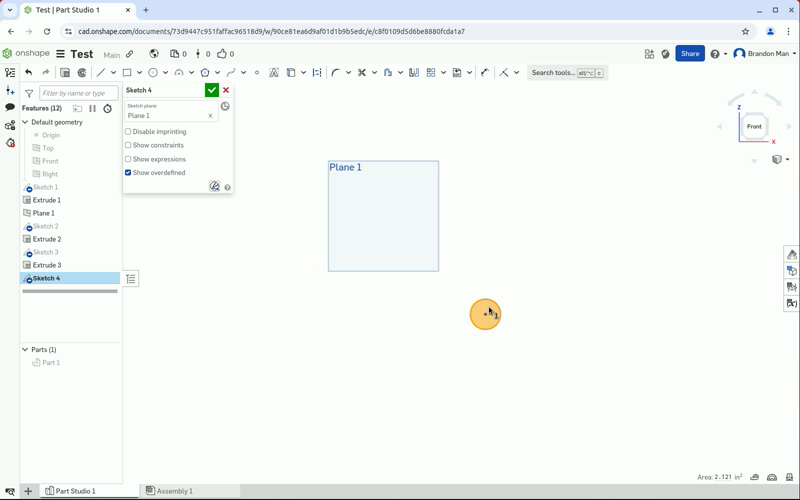
scroll(-6)
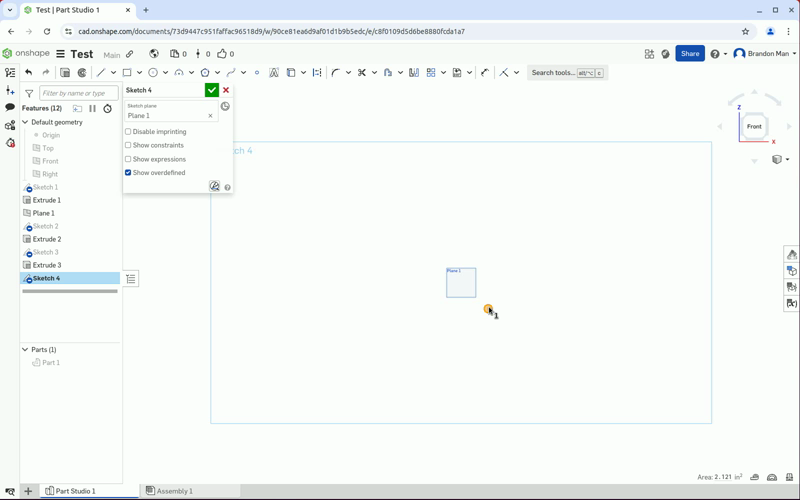
mouse_move(73, 352)
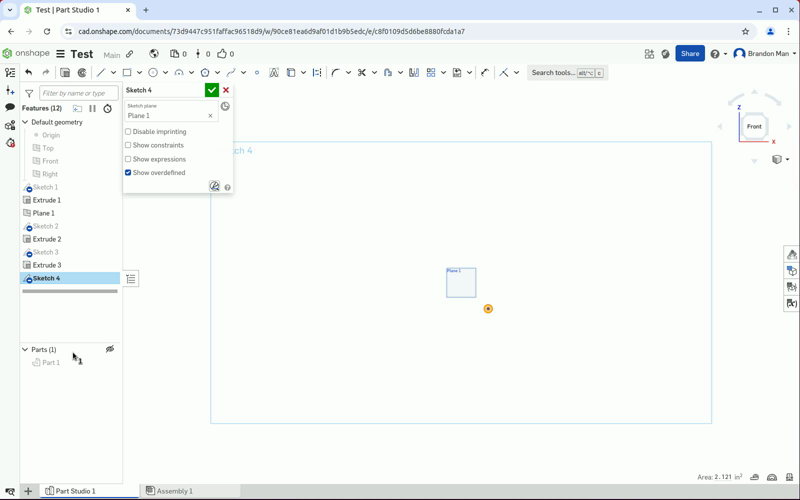
key(shift+y)
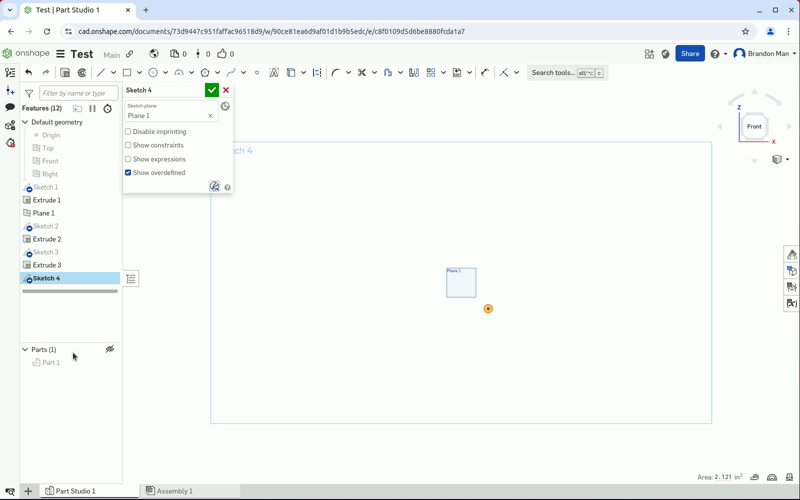
key(shift+e)
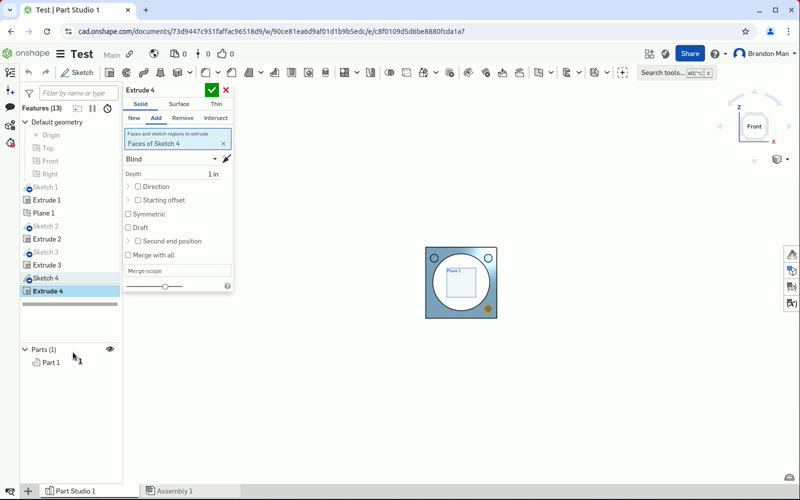
mouse_move(143, 106)
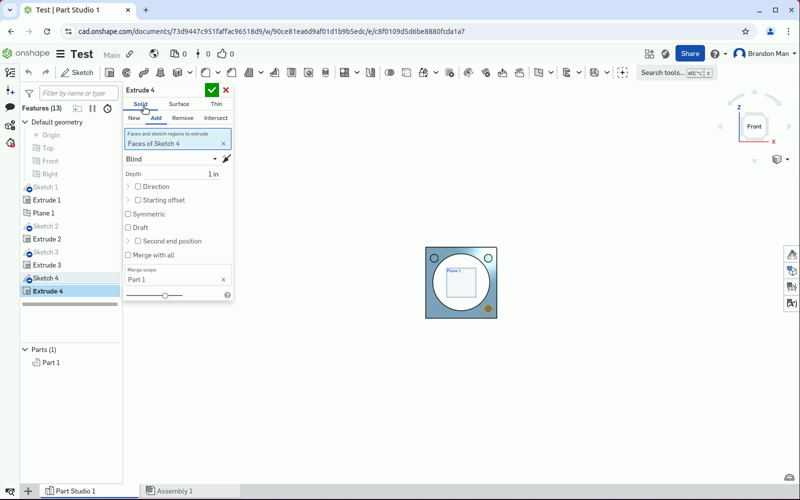
click(143, 106)
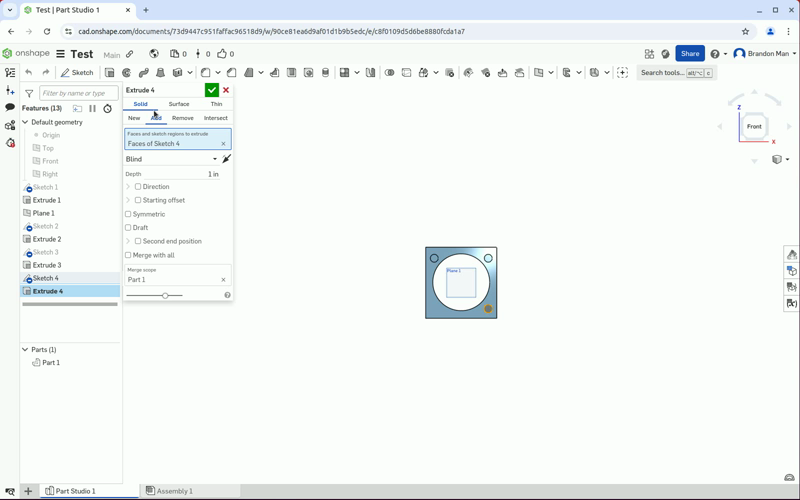
mouse_move(186, 120)
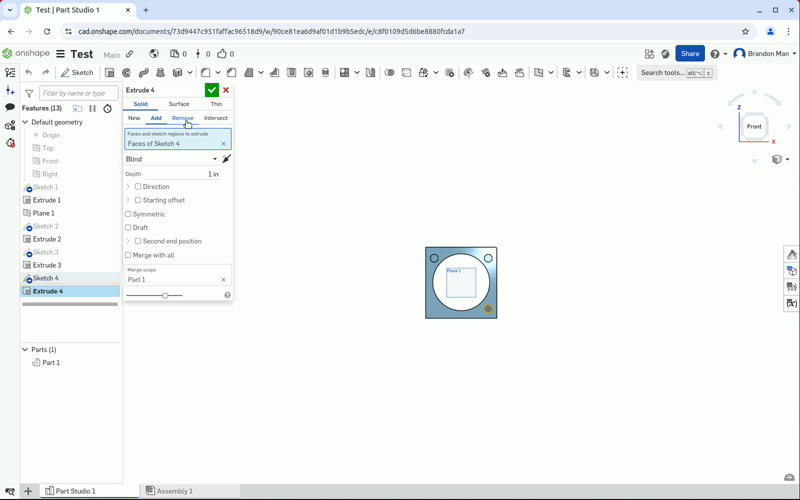
click(186, 120)
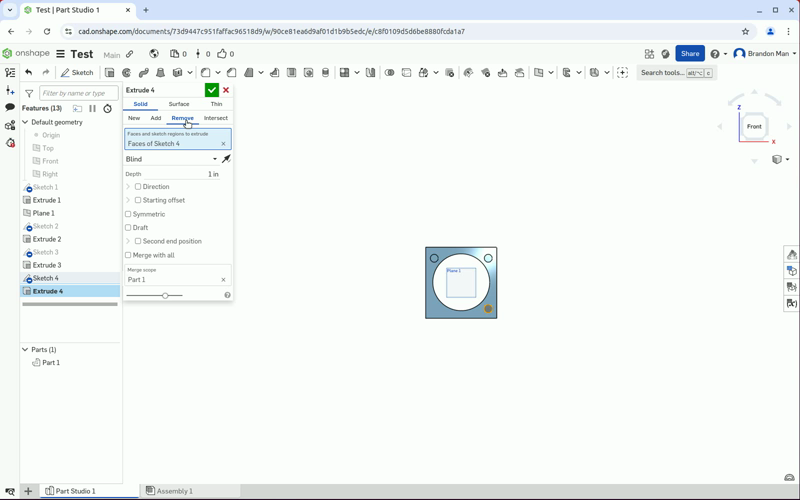
key(tab, 4)
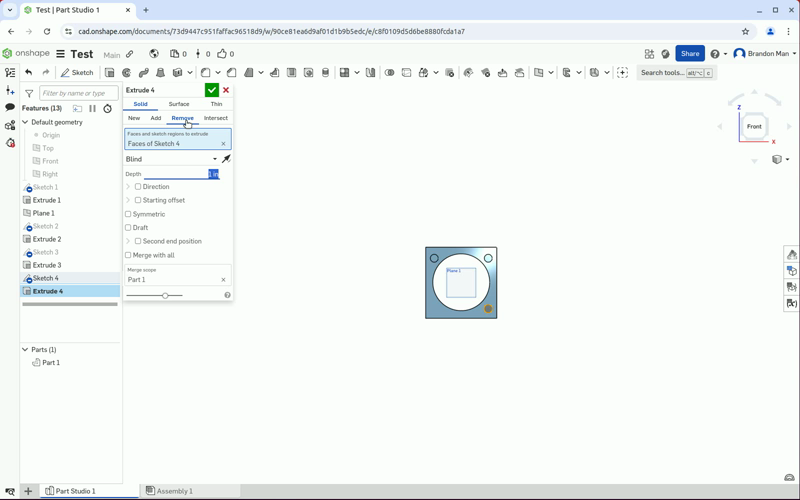
text(4.333)
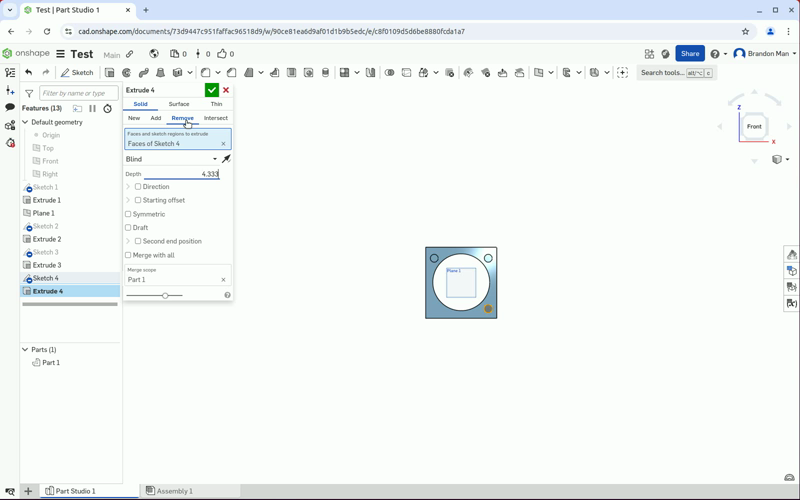
key(tab, 6)
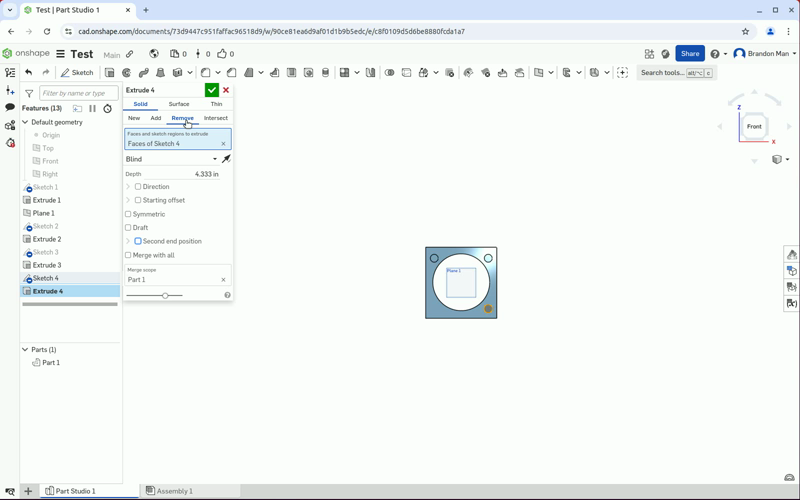
key(space)
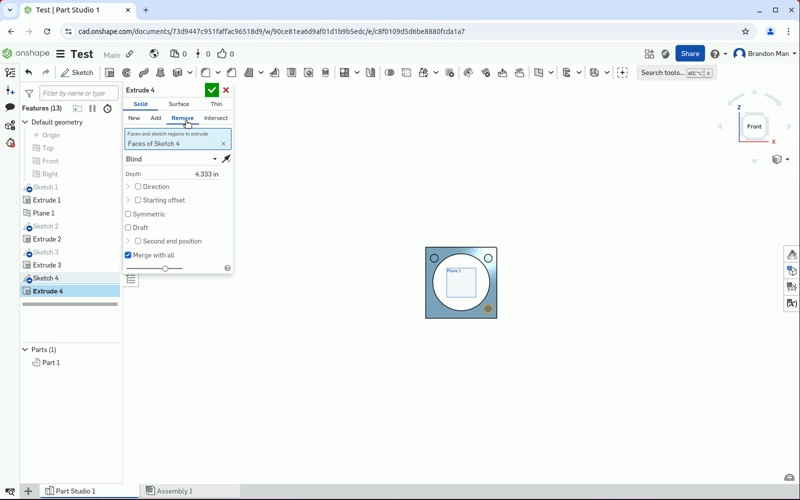
key(enter)
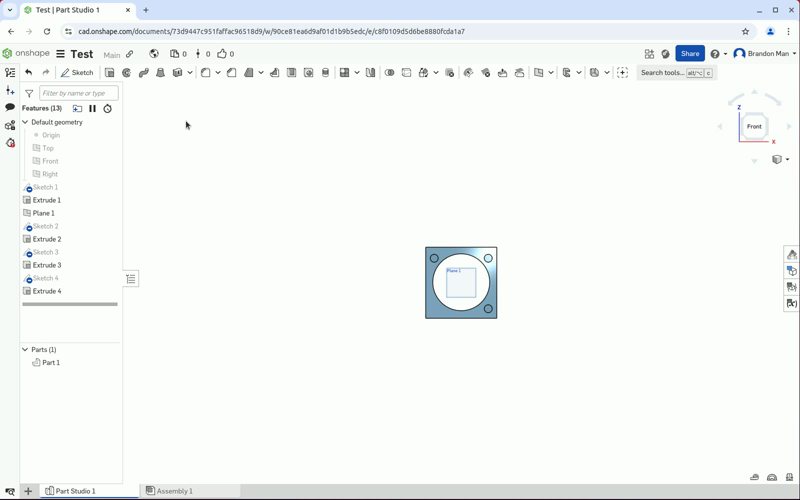
key(shift+h)
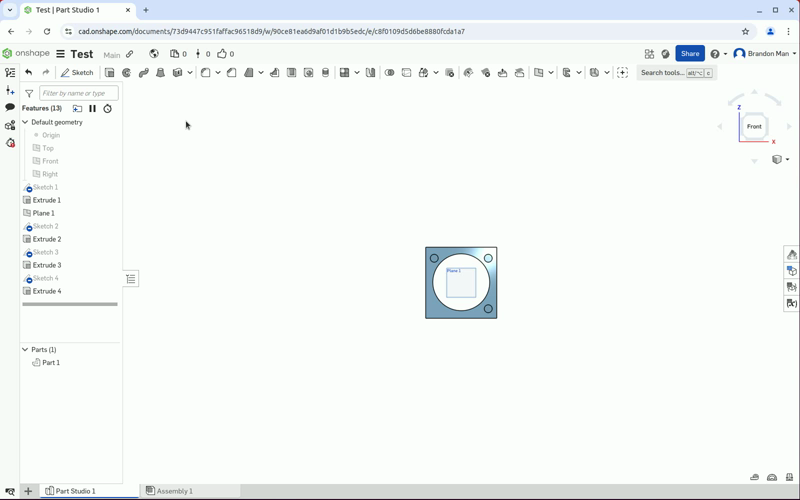
key(shift+h)
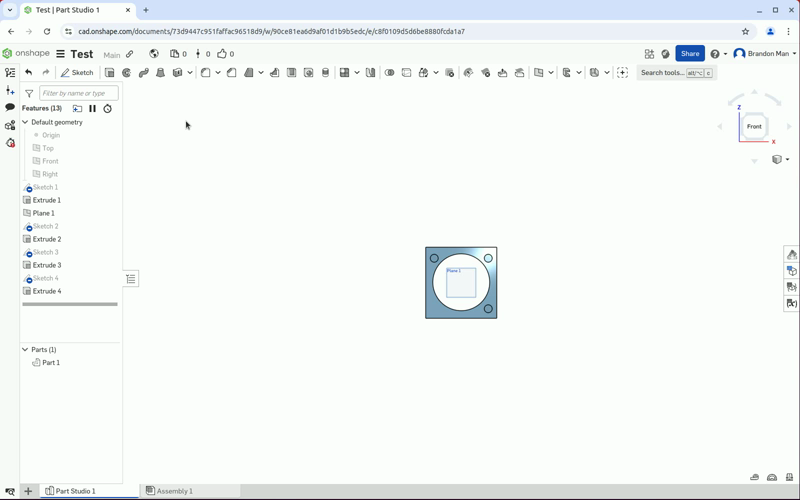
mouse_move(73, 189)
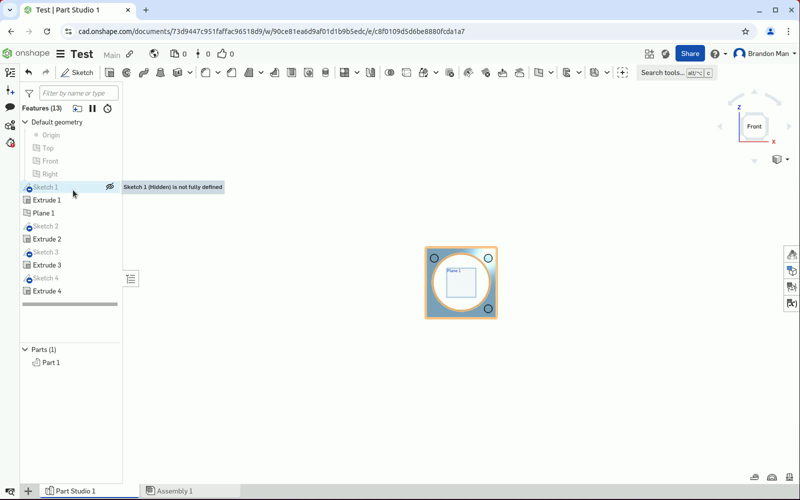
click(73, 189)
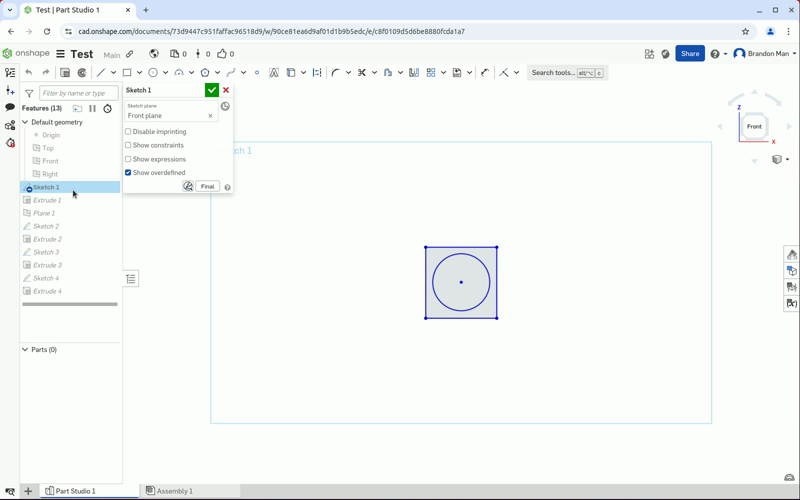
mouse_move(229, 92)
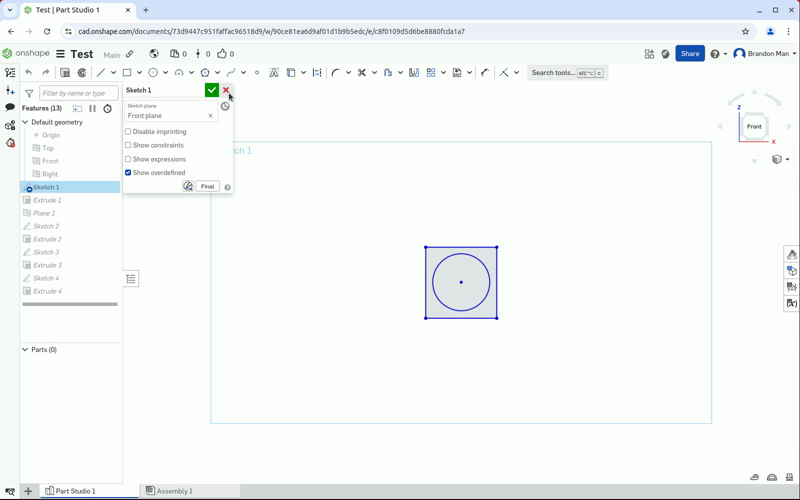
click(229, 92)
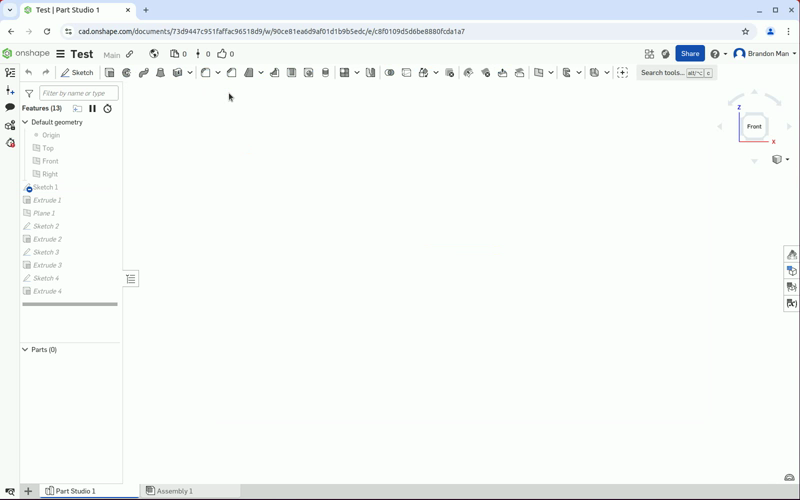
key(shift+s)
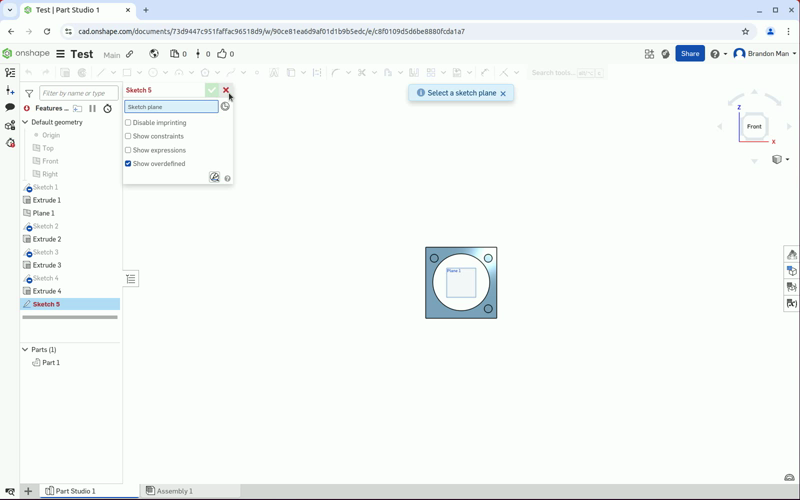
mouse_move(73, 215)
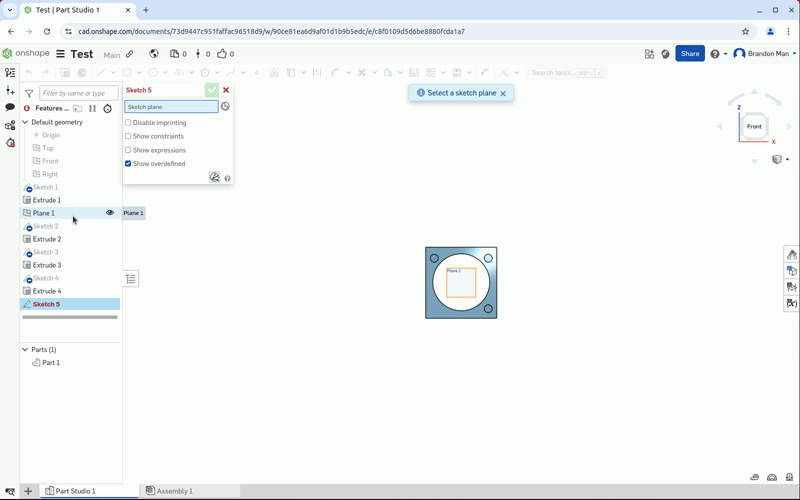
click(73, 215)
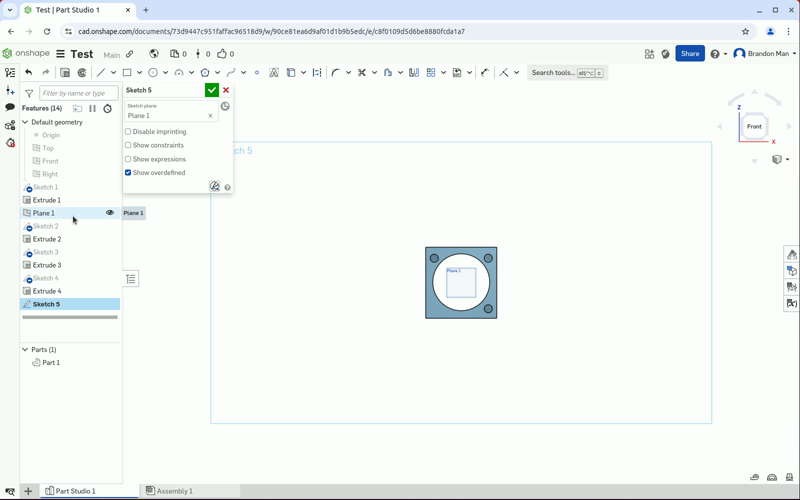
mouse_move(73, 352)
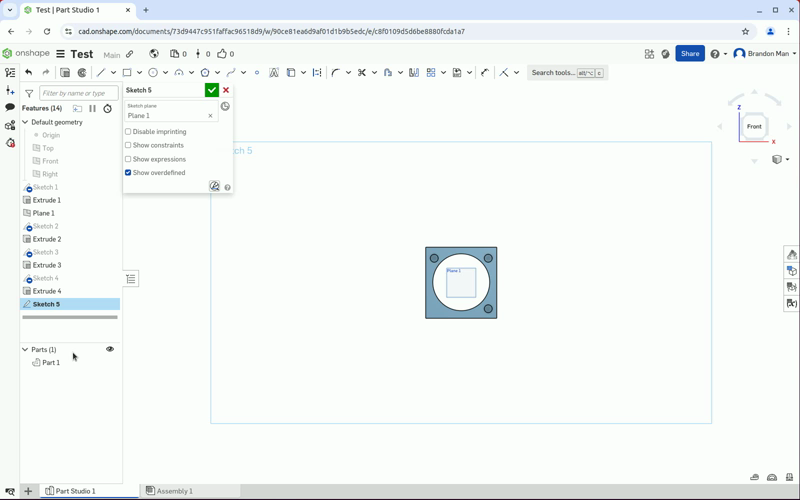
key(y)
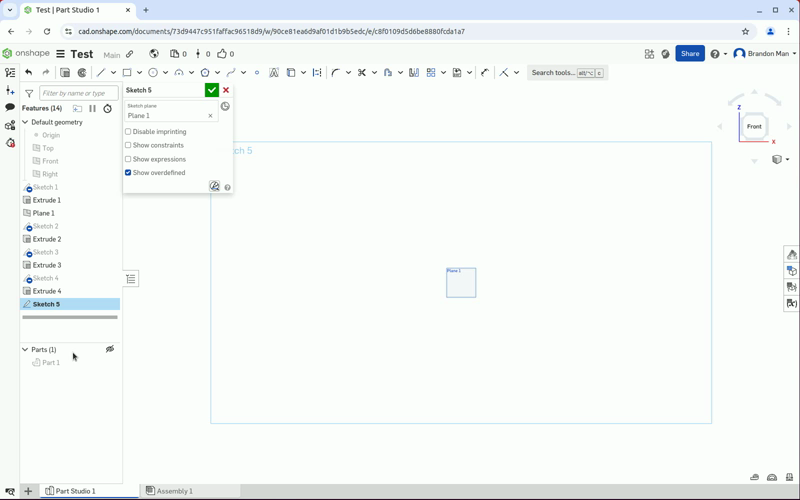
key(c)
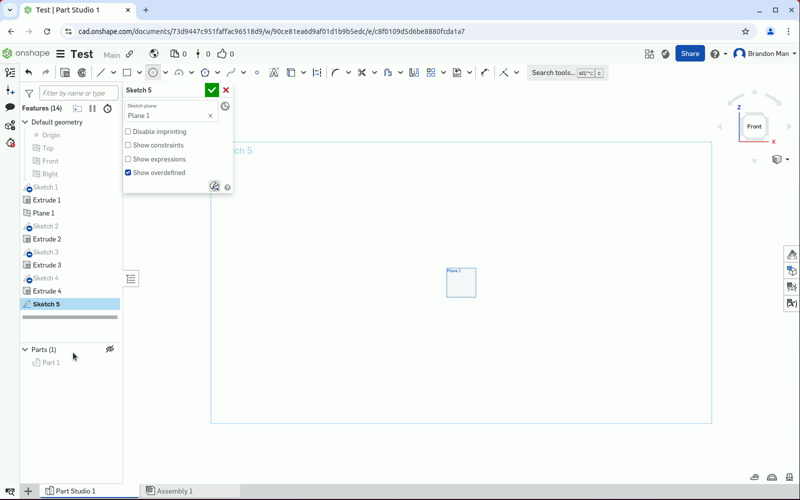
key_down(shift)
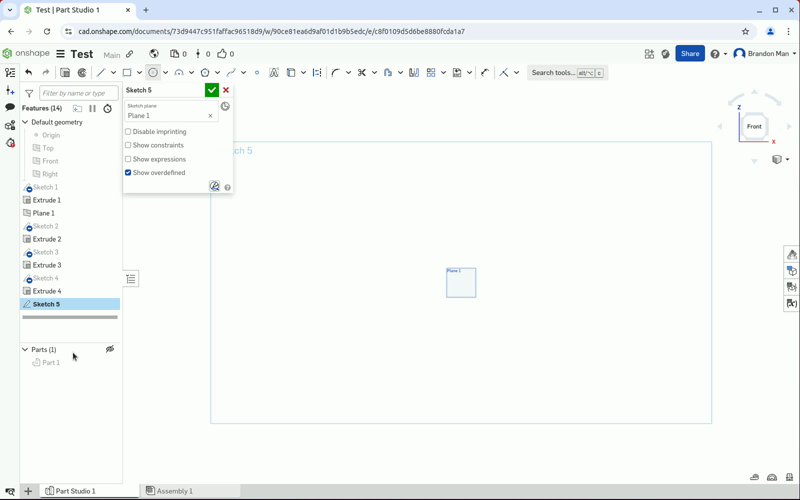
mouse_move(434, 308)
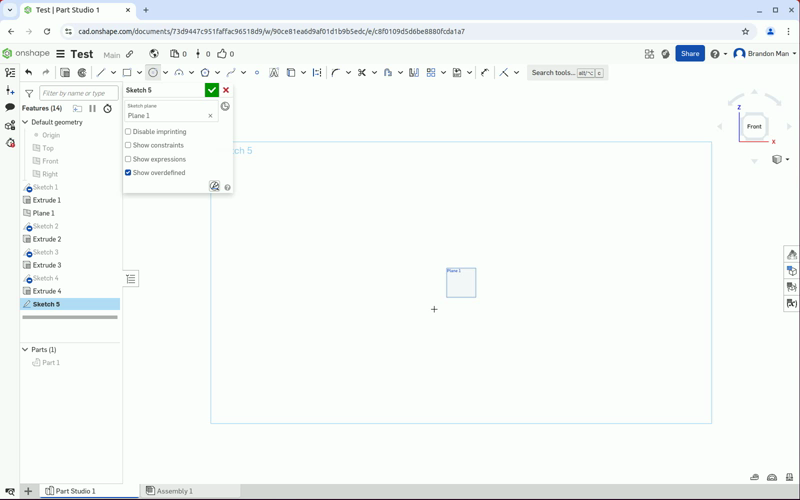
click(434, 308)
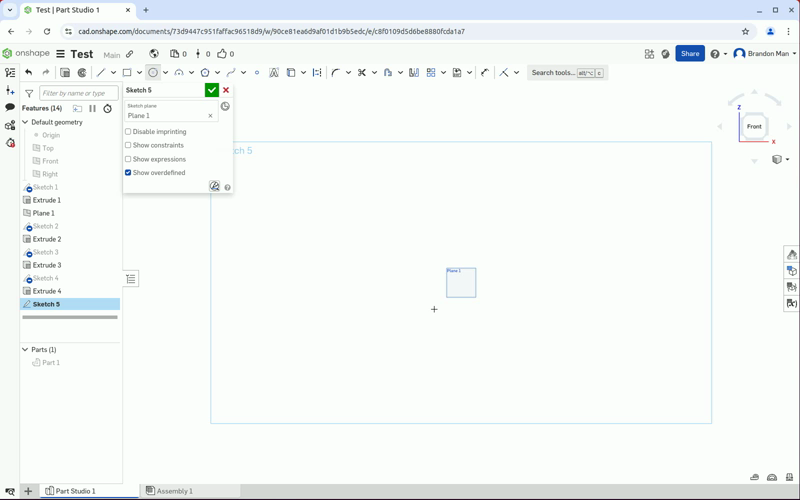
key_up(shift)
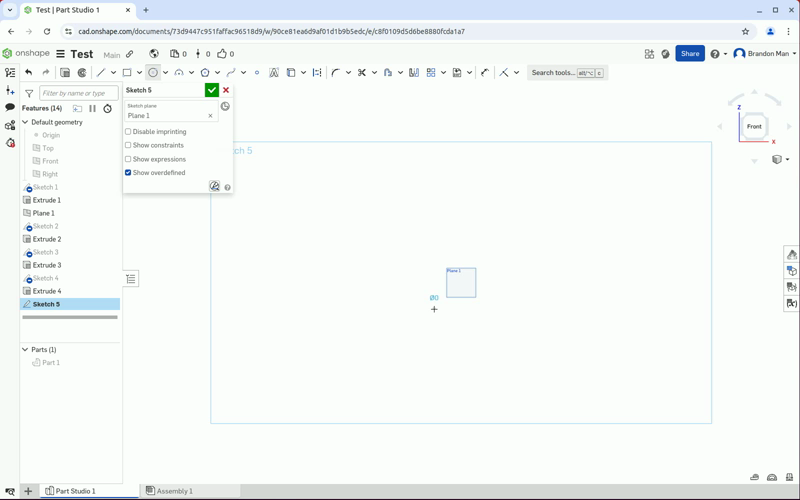
mouse_move(438, 308)
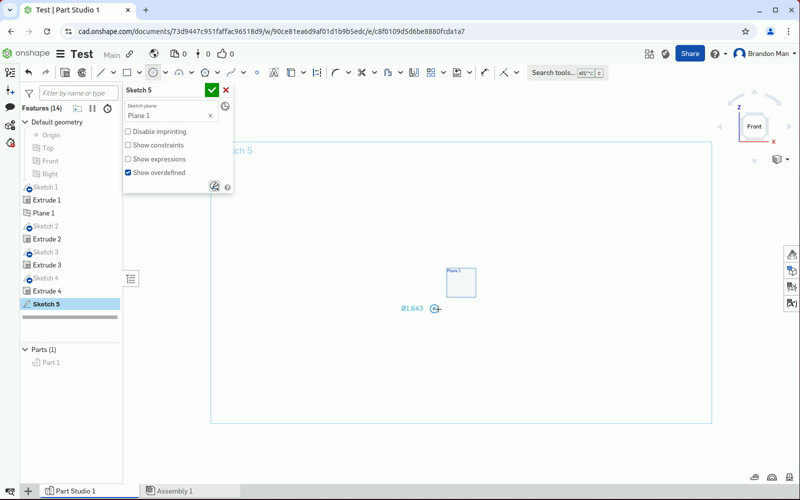
click(438, 308)
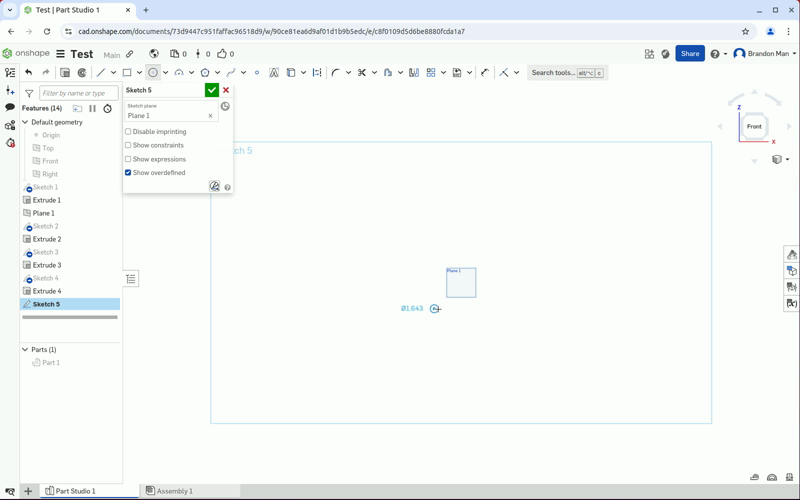
key(esc)
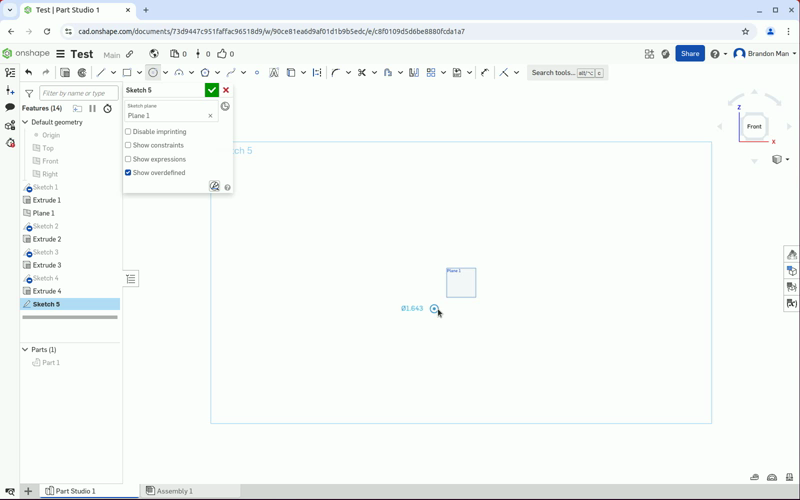
mouse_move(430, 309)
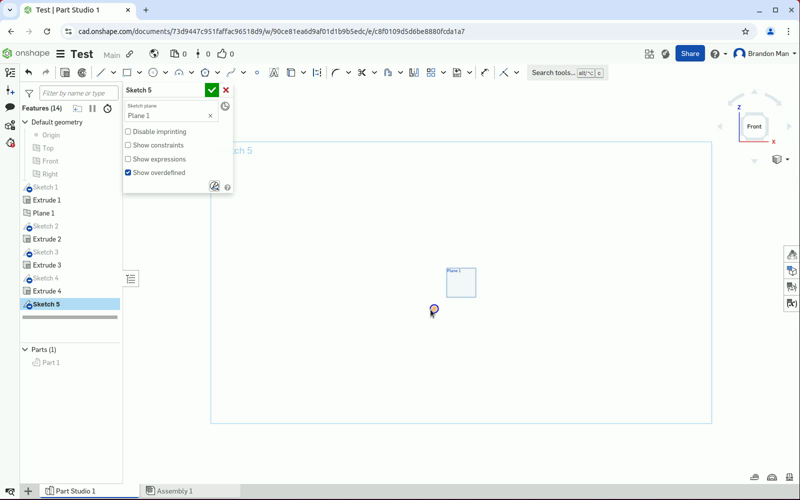
scroll(6)
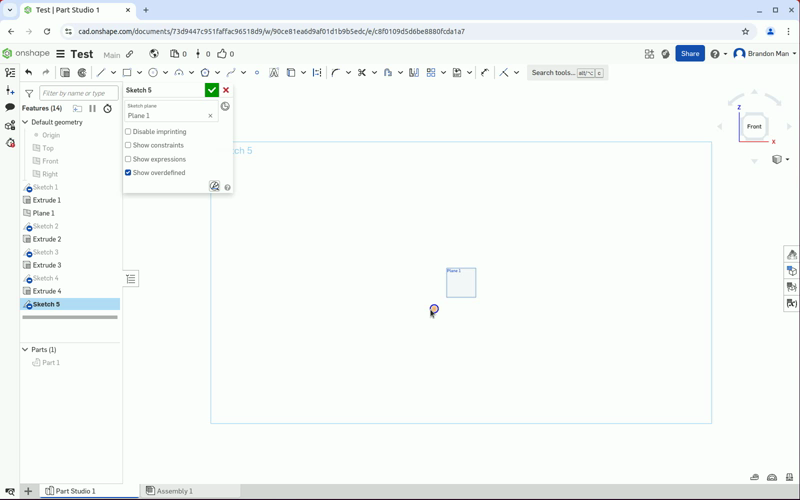
scroll(6)
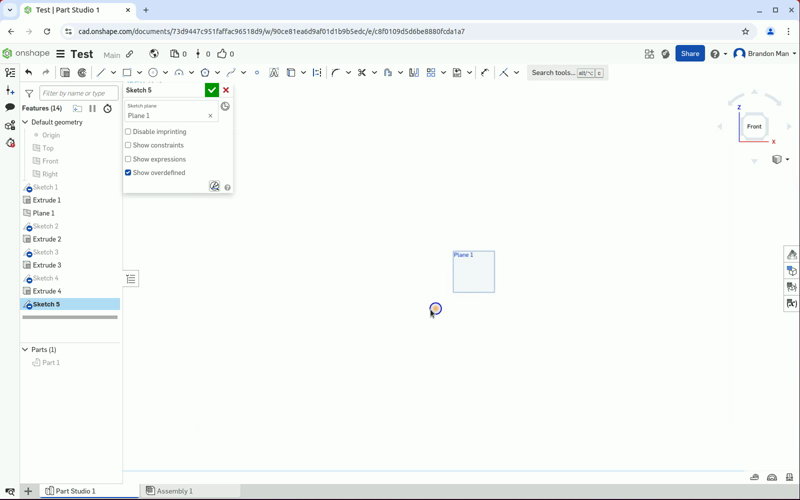
scroll(6)
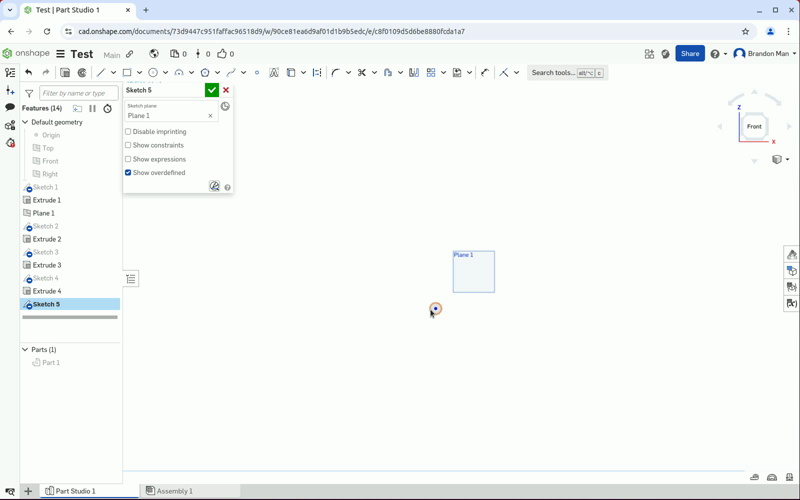
scroll(6)
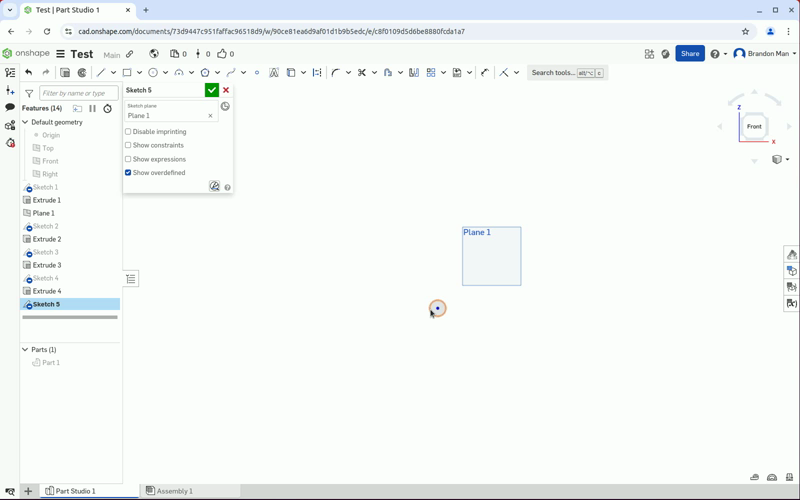
scroll(6)
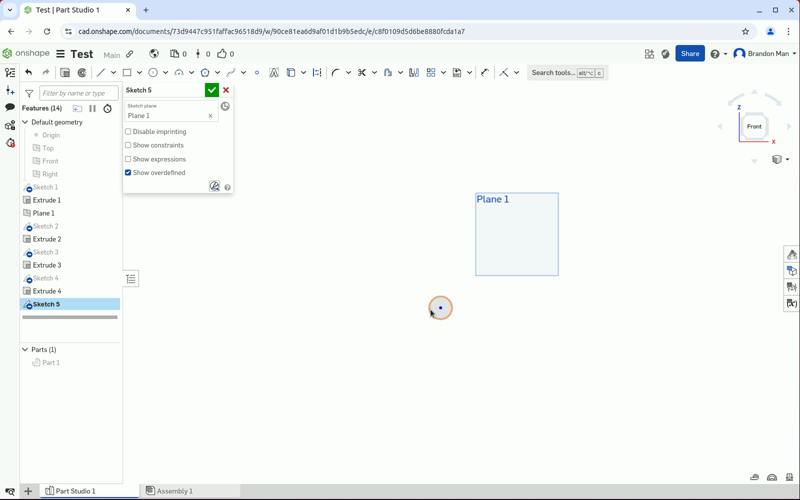
scroll(6)
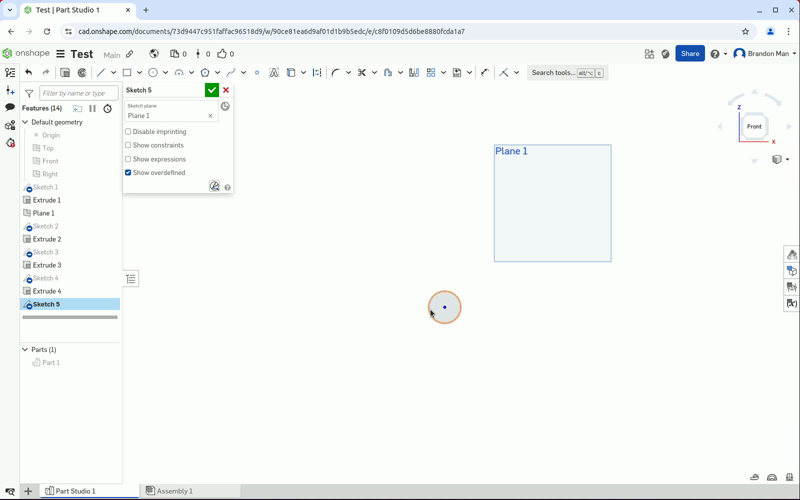
scroll(6)
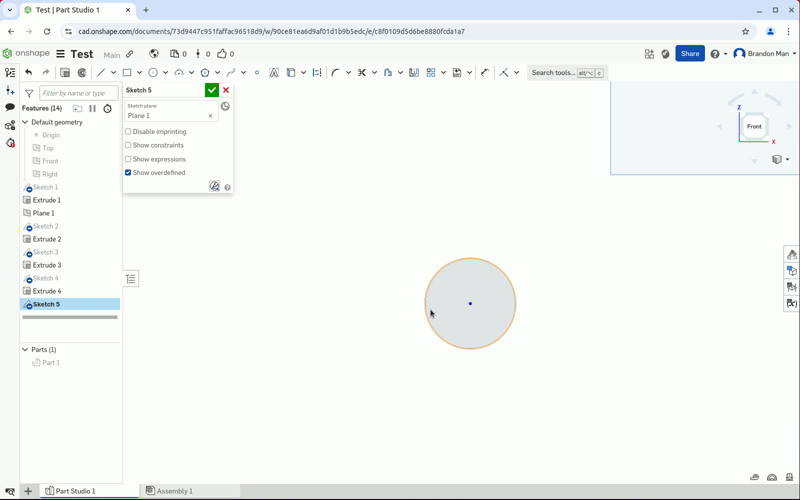
click(430, 309)
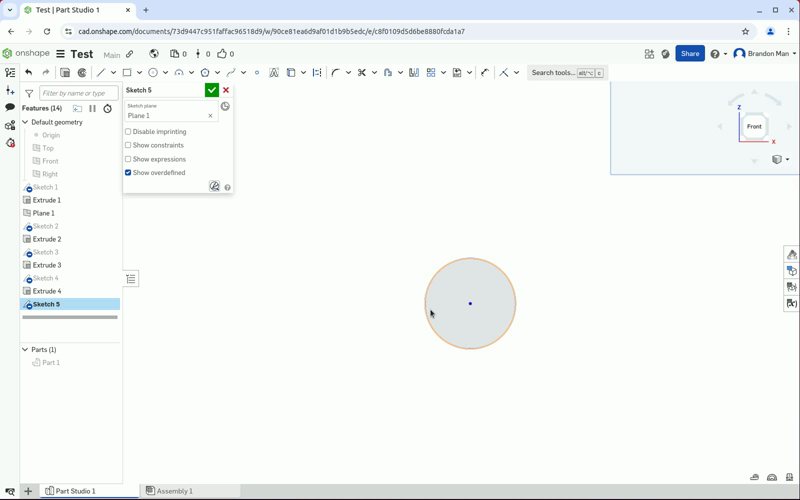
scroll(-6)
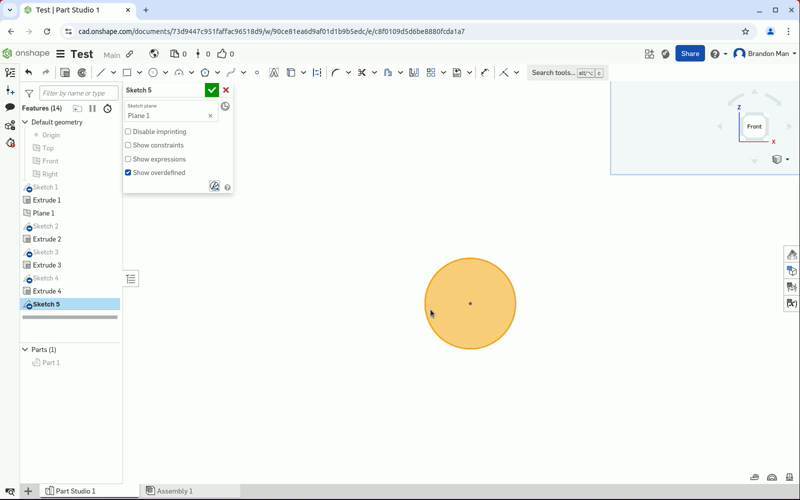
scroll(-6)
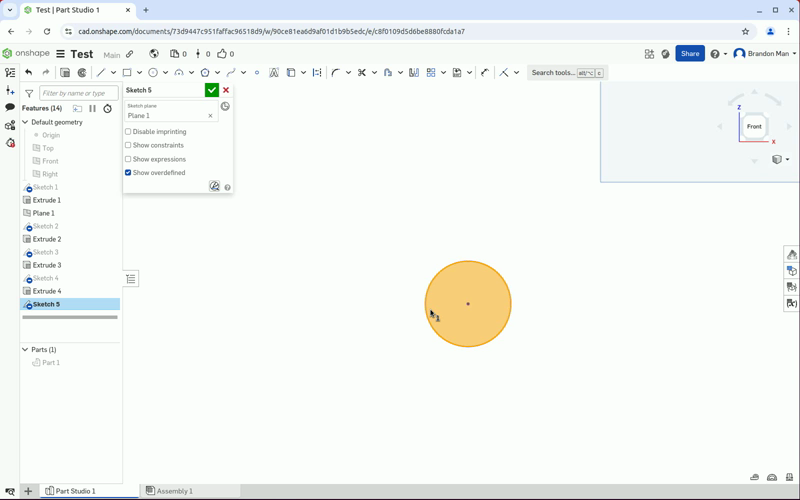
scroll(-6)
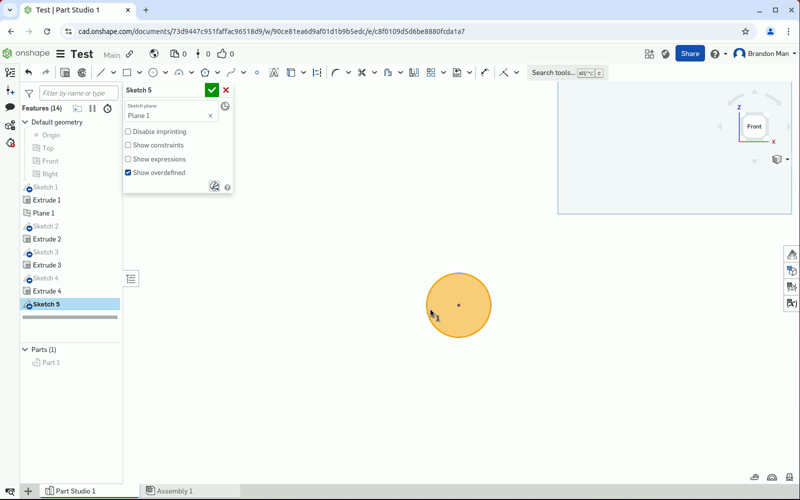
scroll(-6)
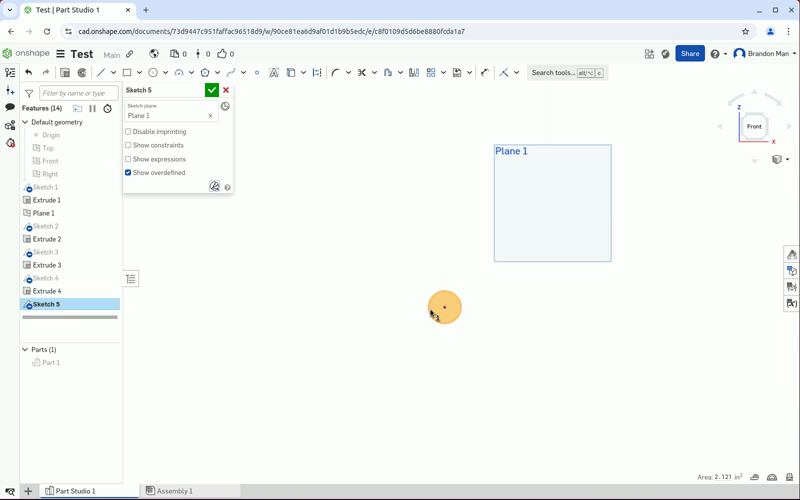
scroll(-6)
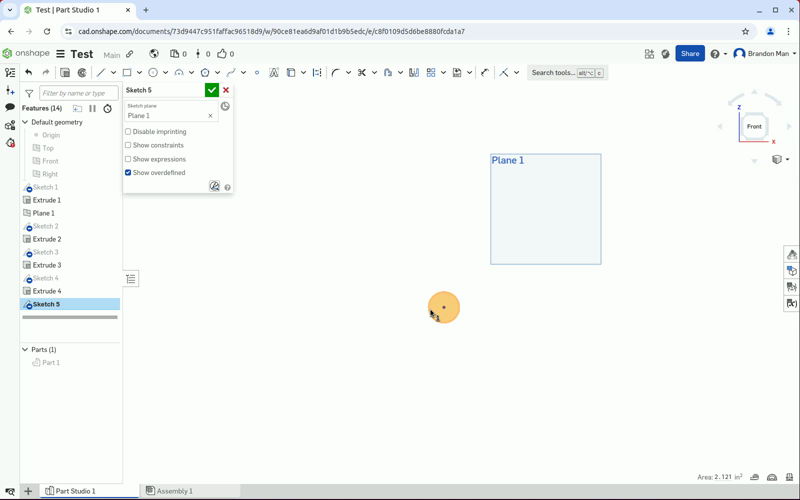
scroll(-6)
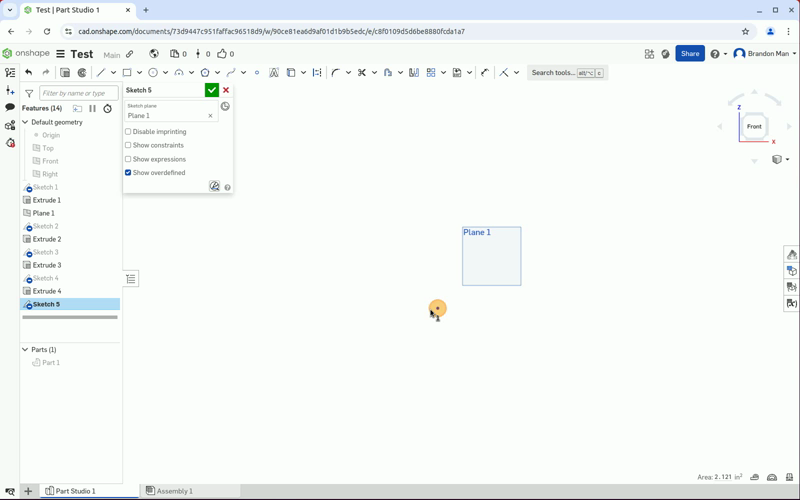
scroll(-6)
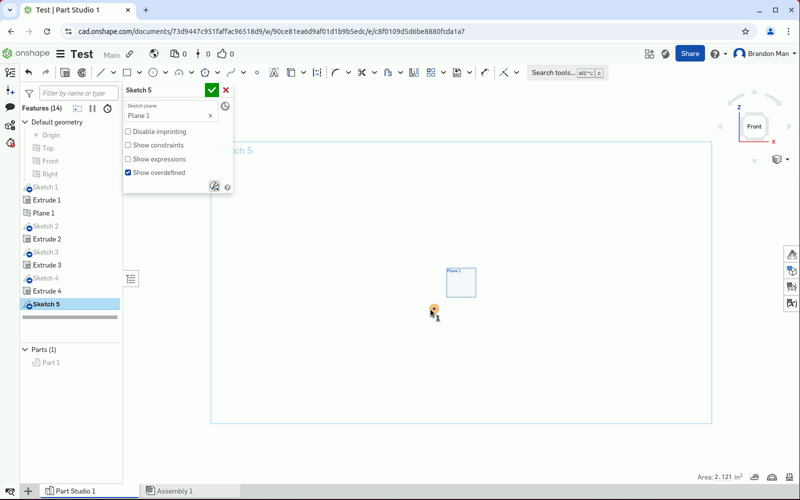
mouse_move(73, 352)
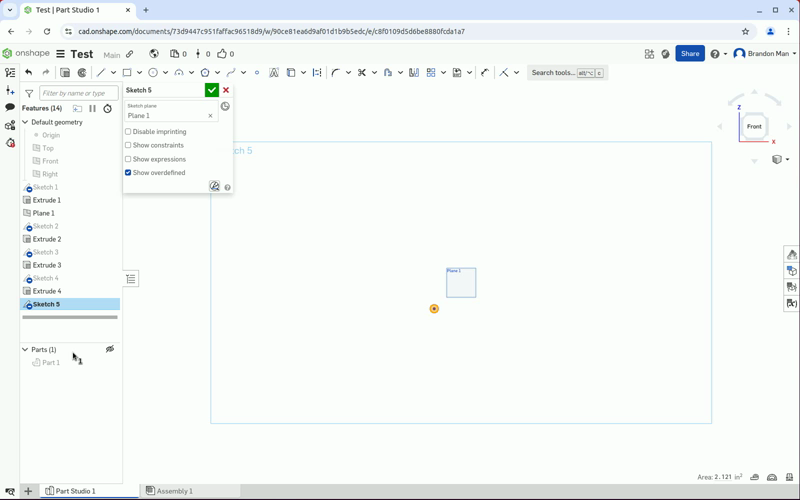
key(shift+y)
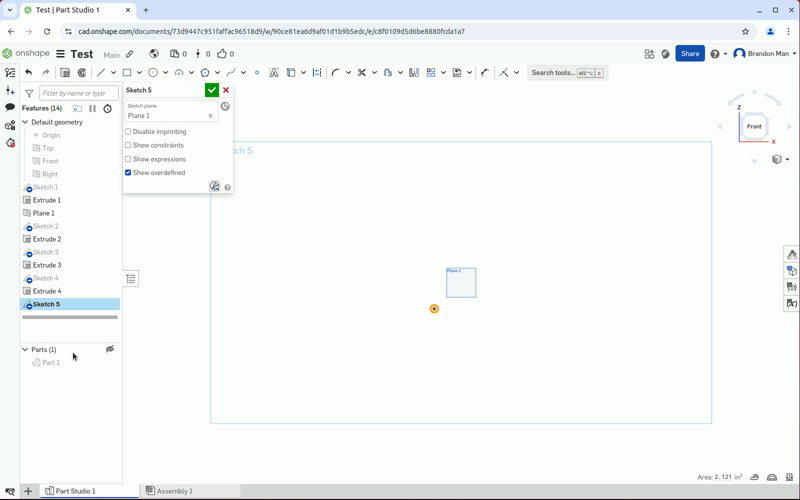
key(shift+e)
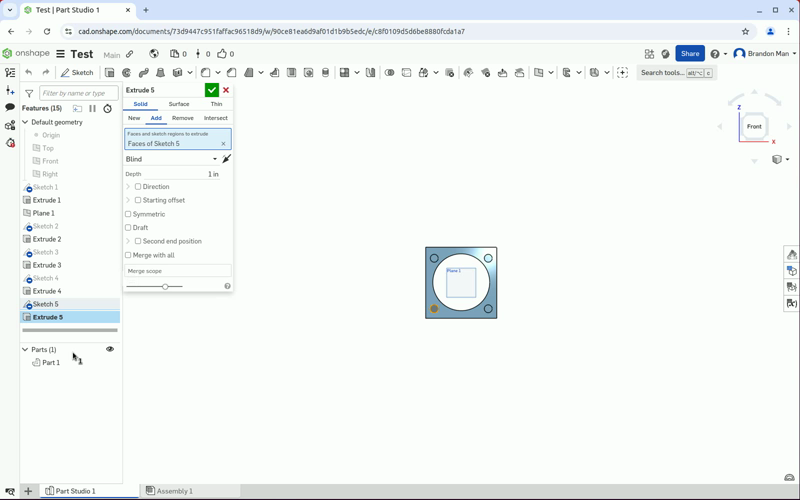
mouse_move(143, 106)
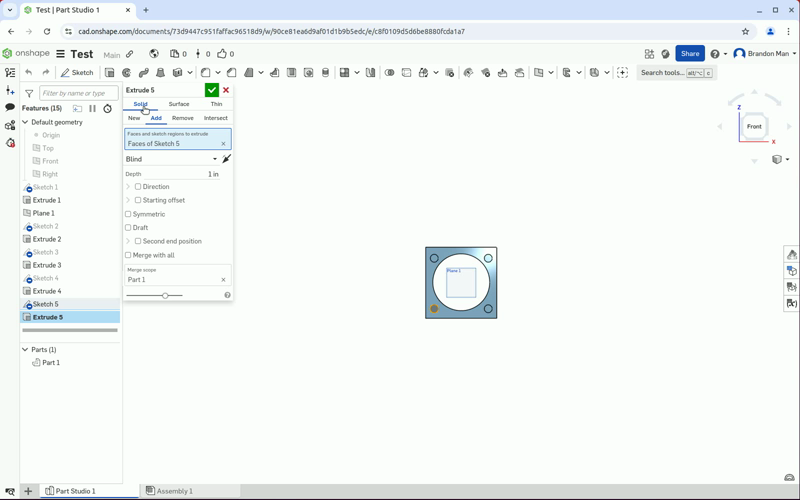
click(143, 106)
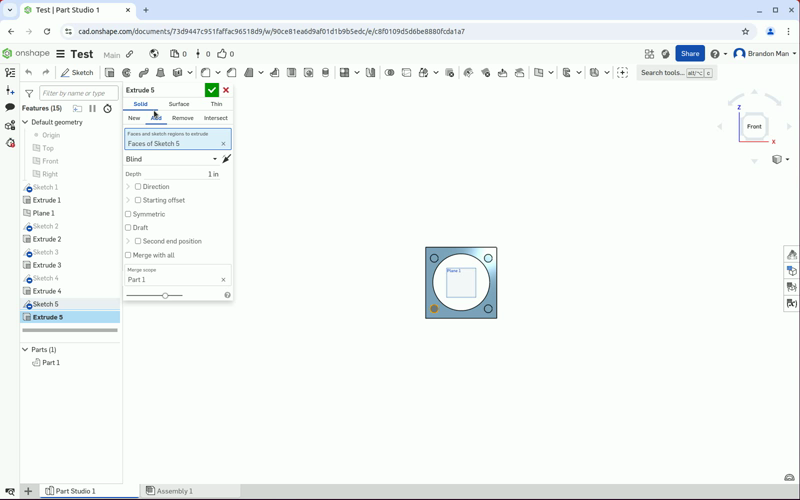
mouse_move(186, 120)
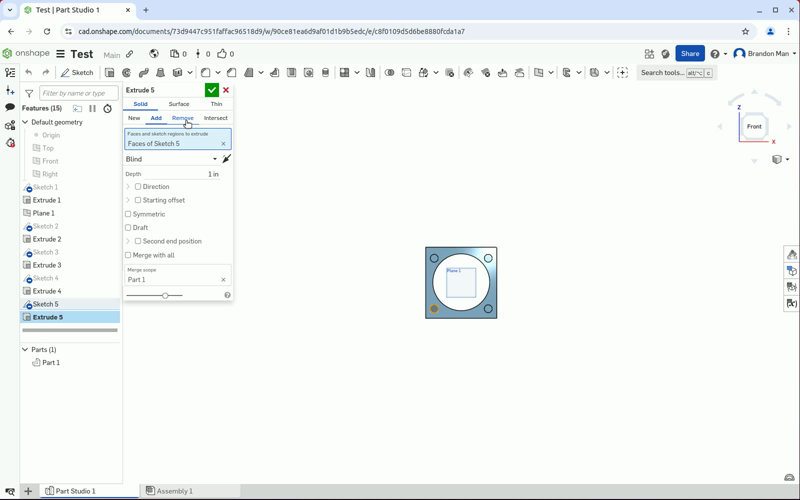
click(186, 120)
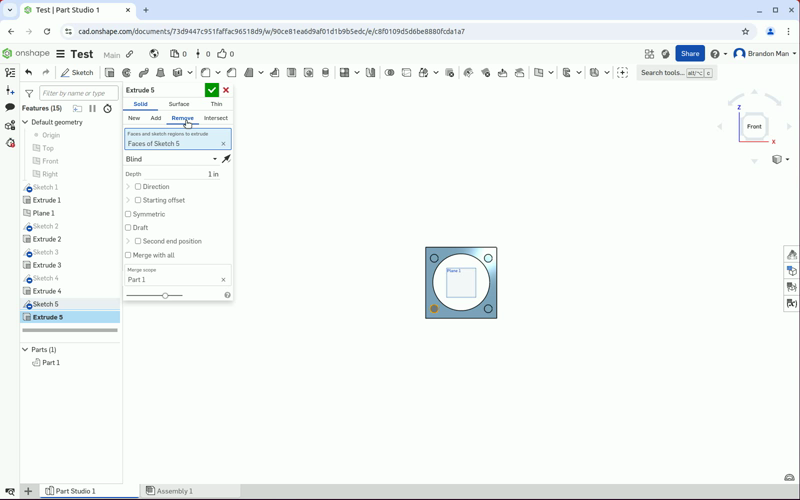
key(tab, 4)
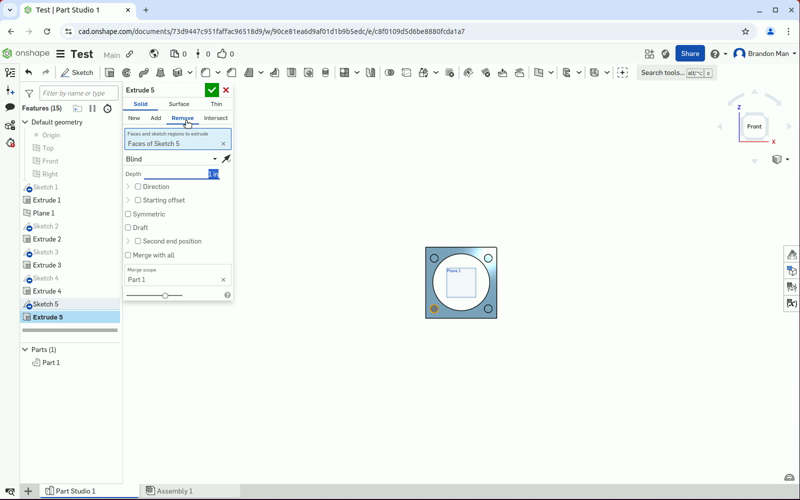
text(4.333)
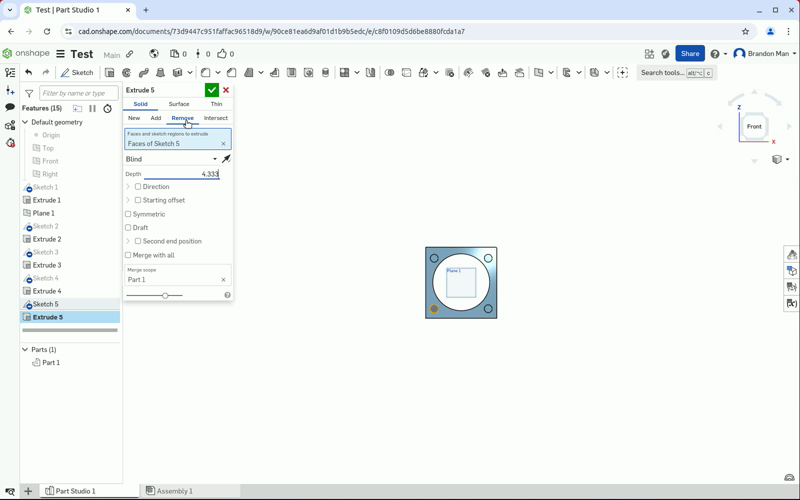
key(tab, 6)
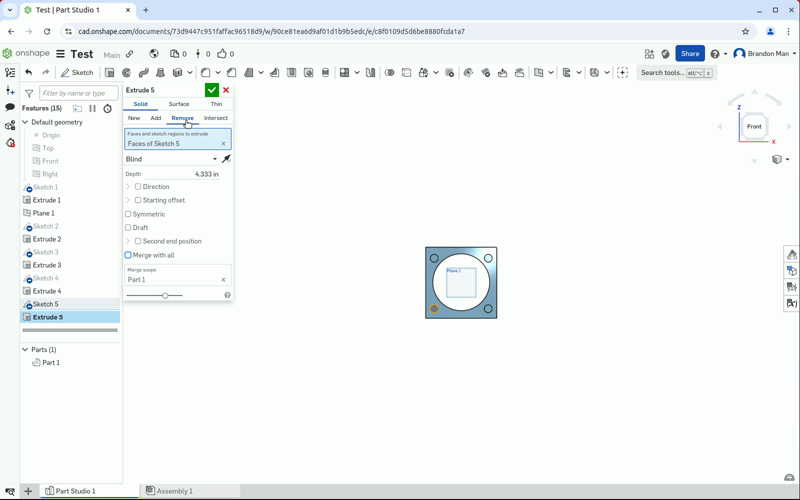
key(space)
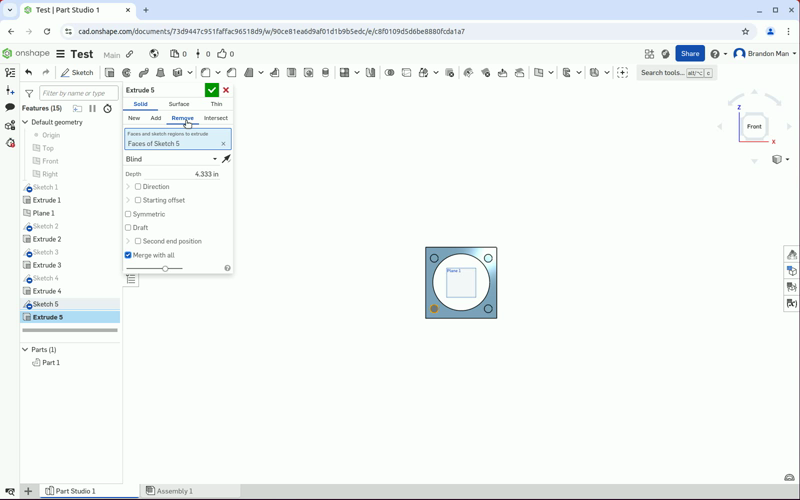
key(enter)
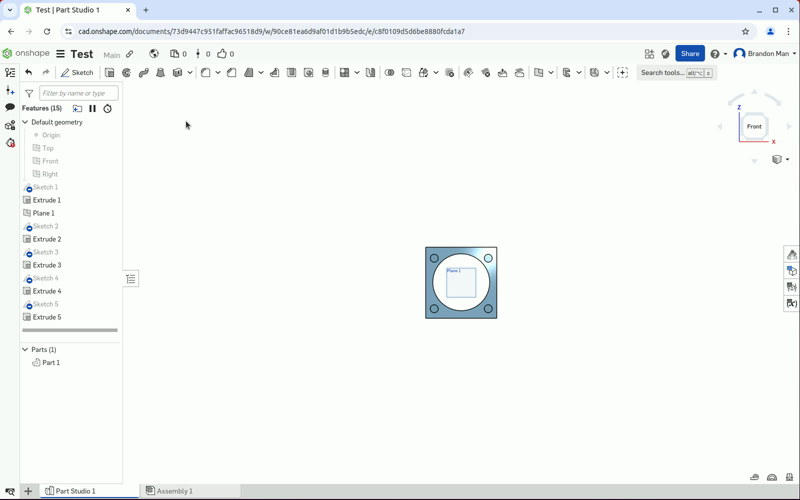
key(shift+h)
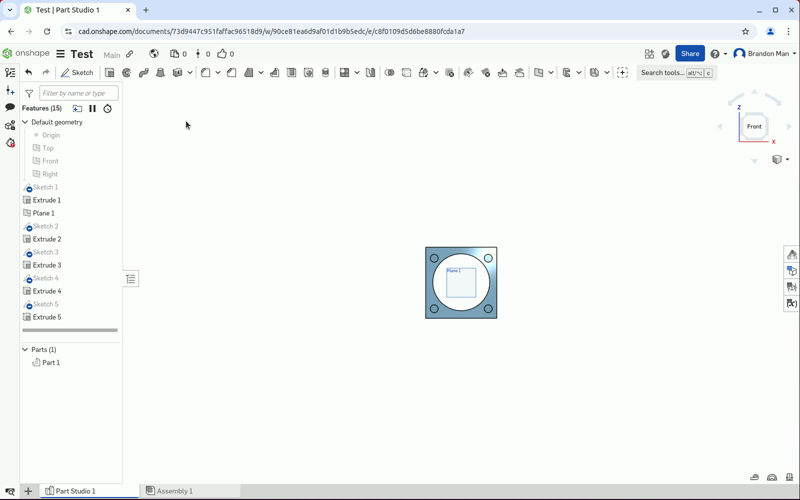
key(shift+h)
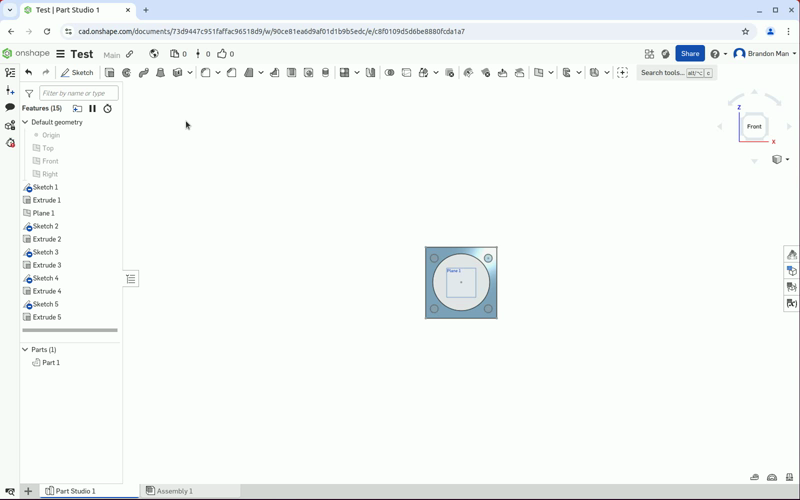
key(shift+7)
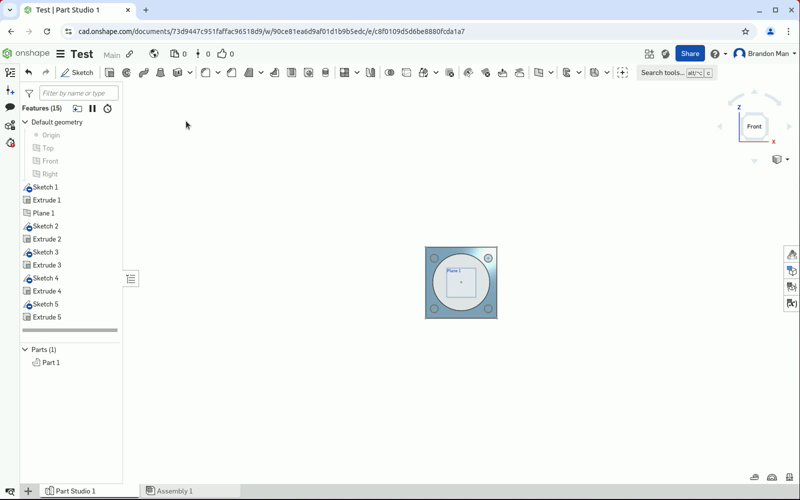
key(left, 2)
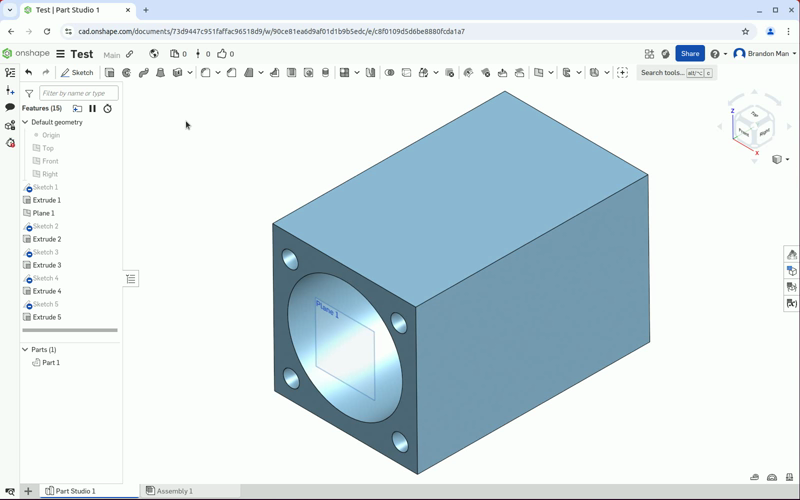
key(down, 2)
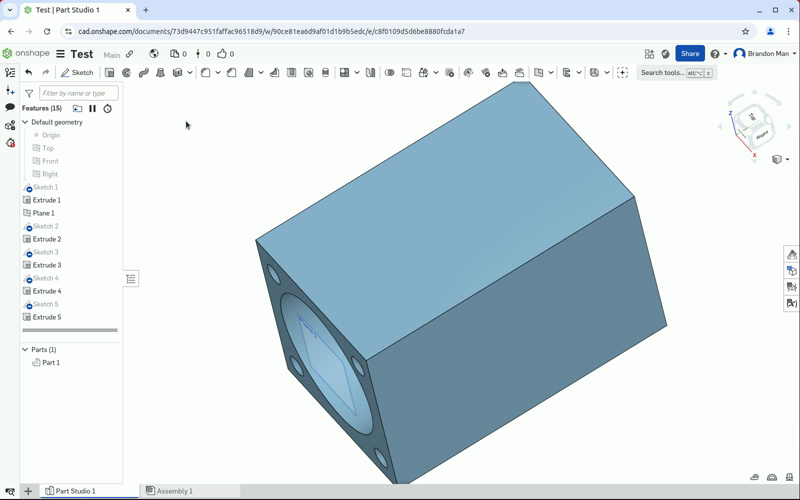
key(up, 2)
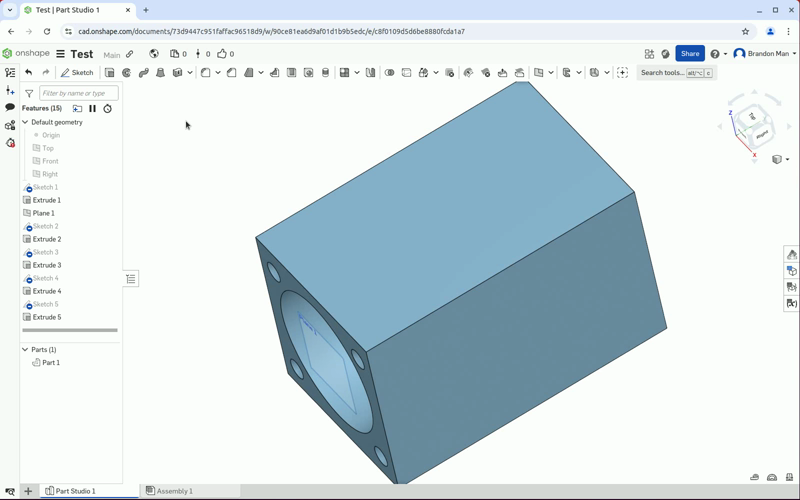
key(right, 2)
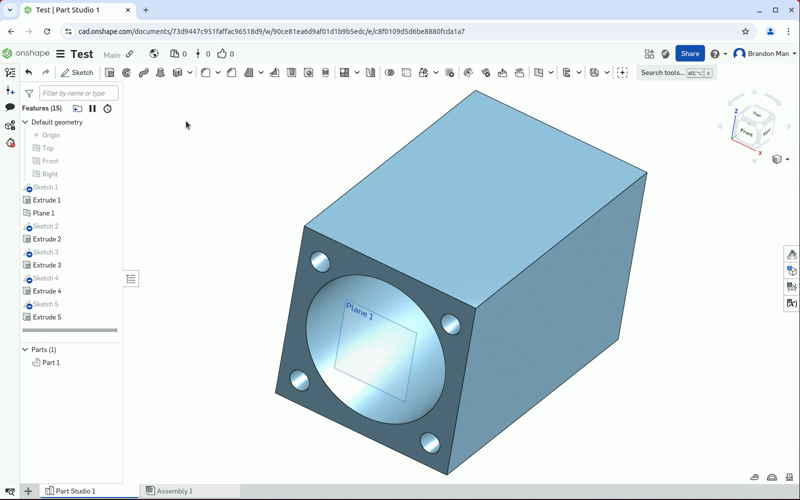
mouse_move(73, 189)
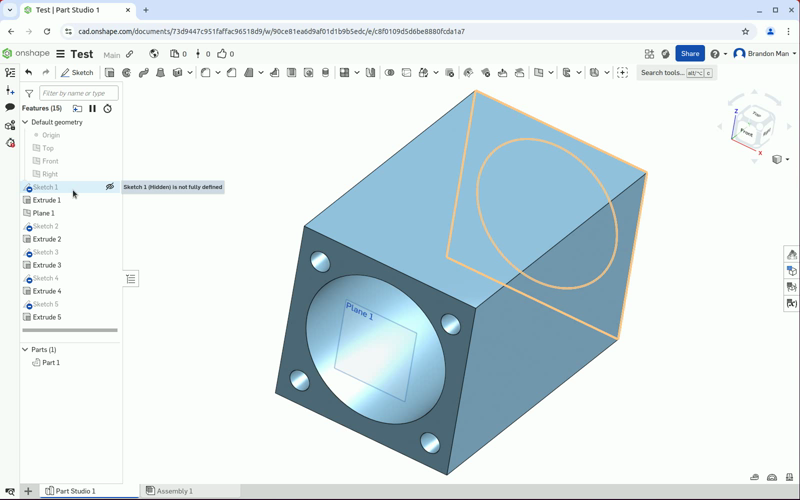
click(73, 189)